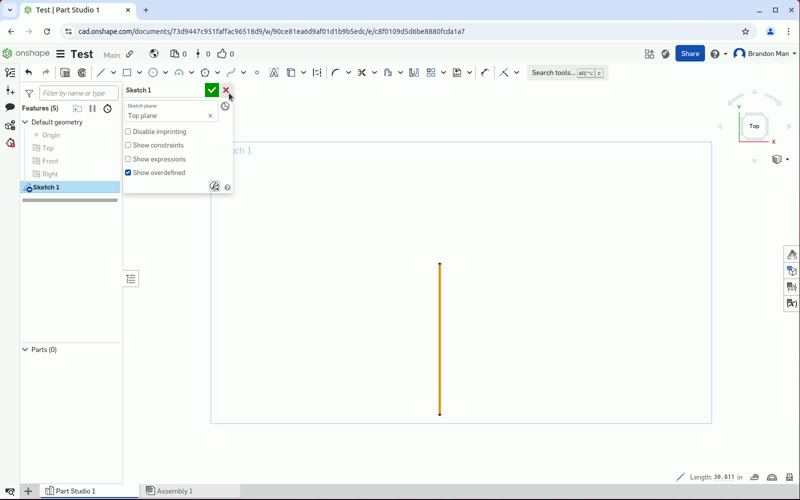
key(shift+h)
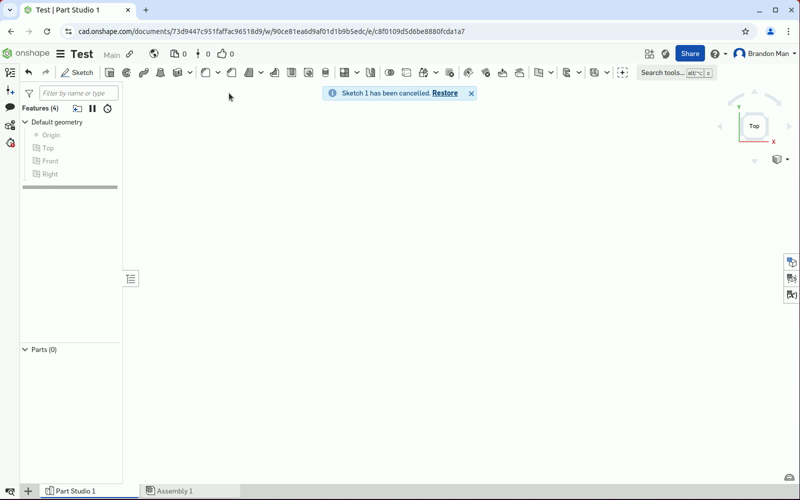
mouse_move(73, 352)
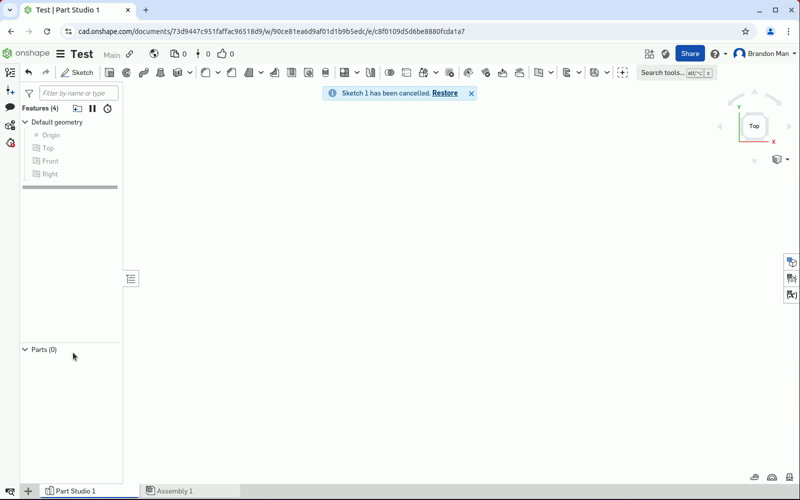
key(y)
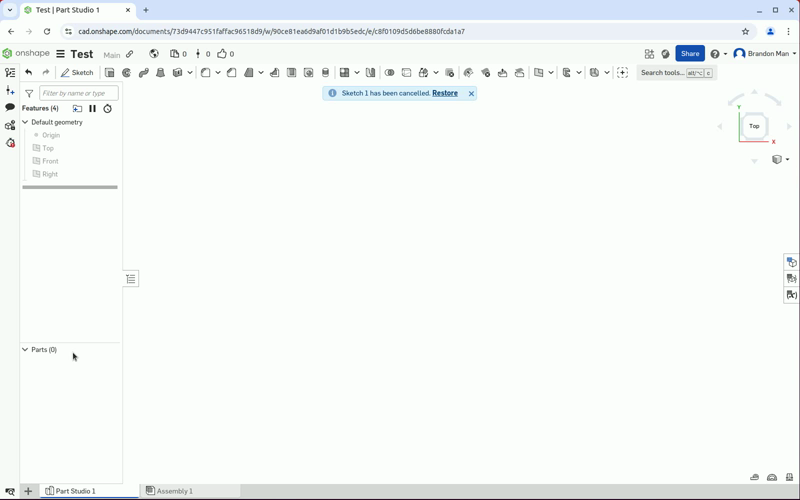
key(shift+p)
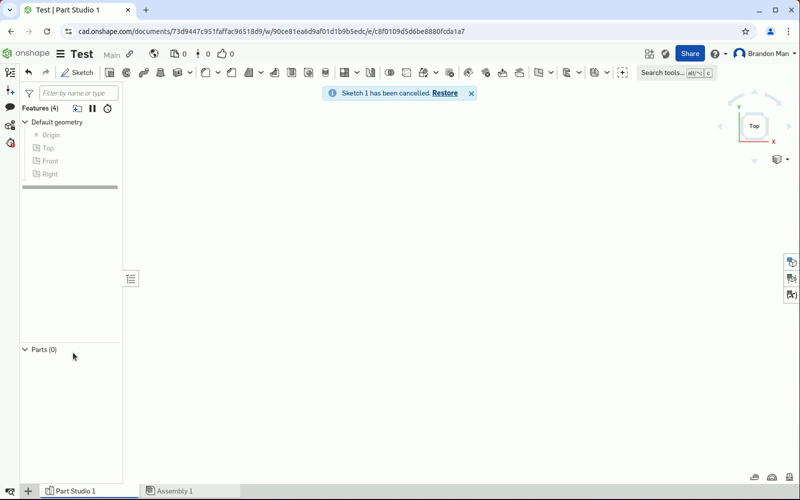
key(space)
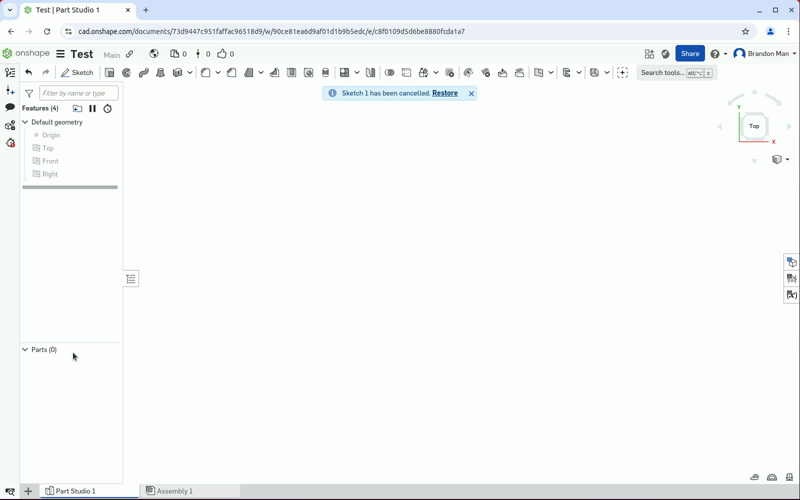
key_down(shift)
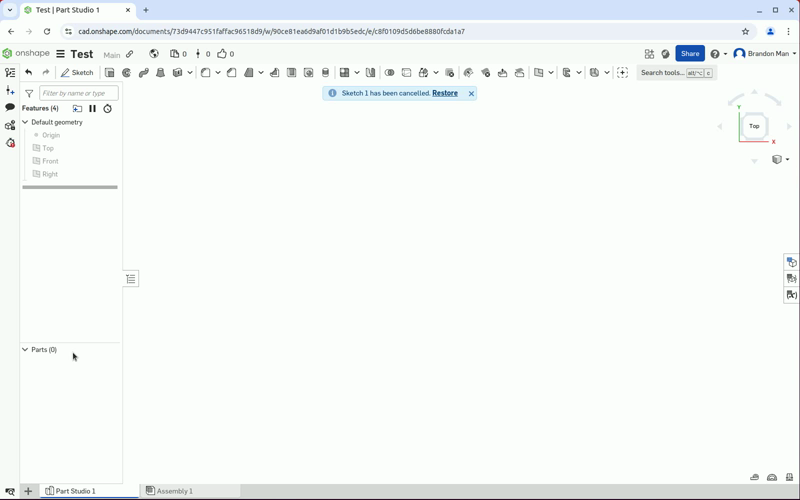
key(up)
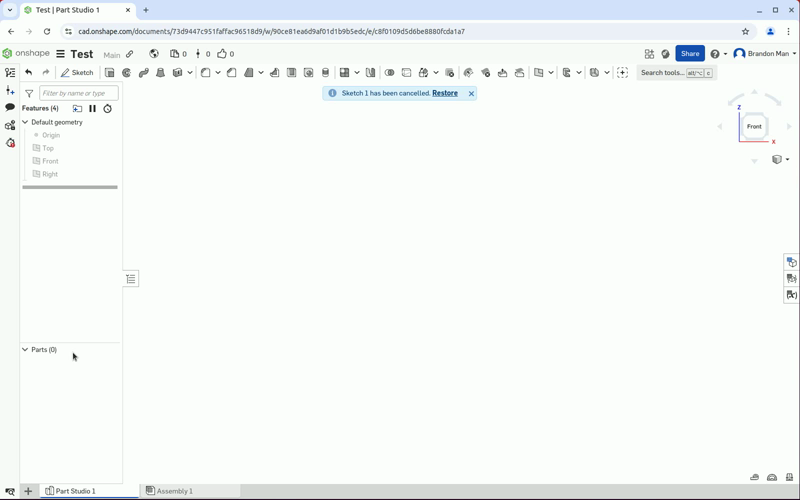
key_up(shift)
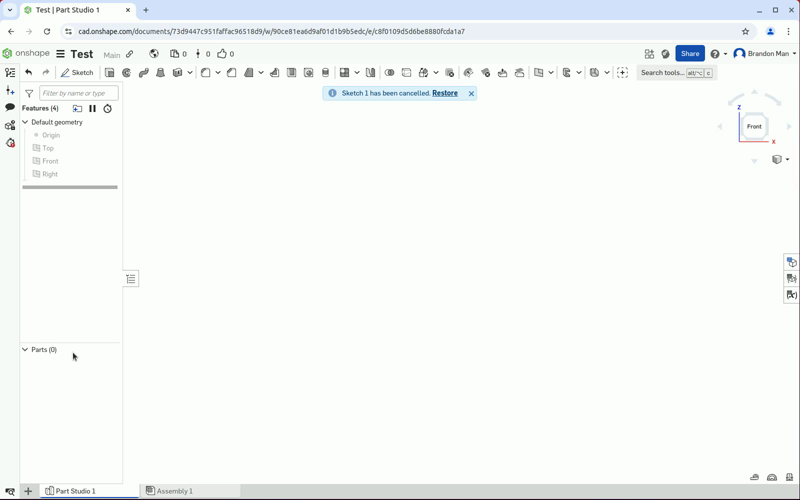
mouse_move(73, 352)
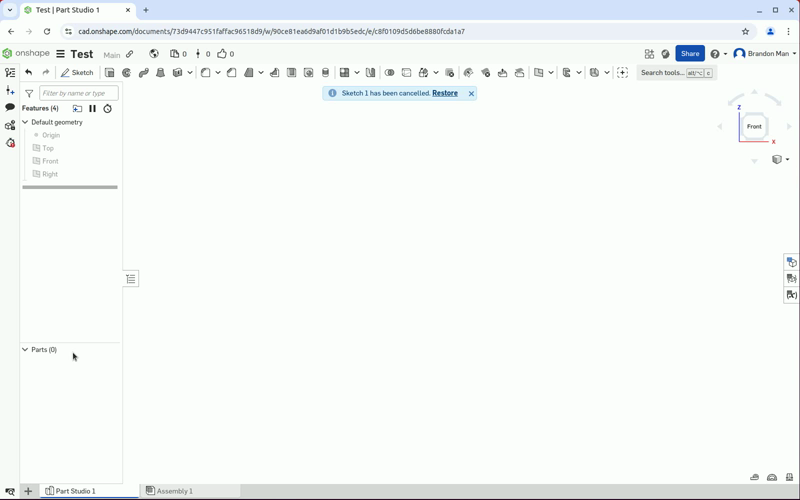
key(shift+y)
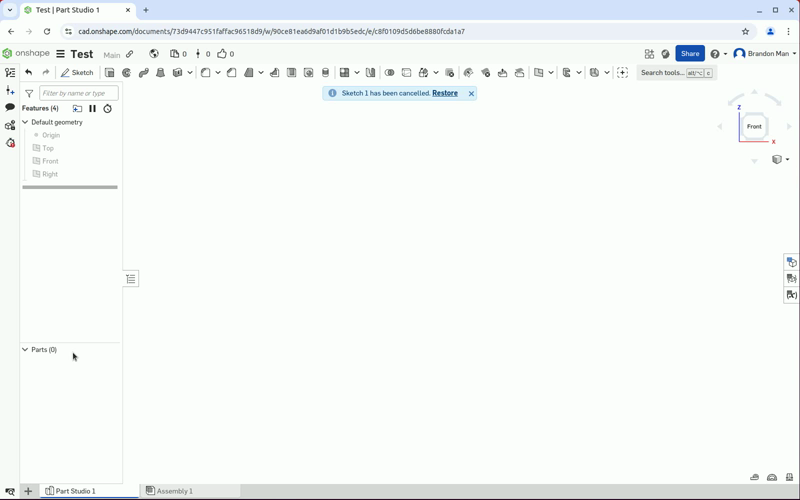
key(shift+s)
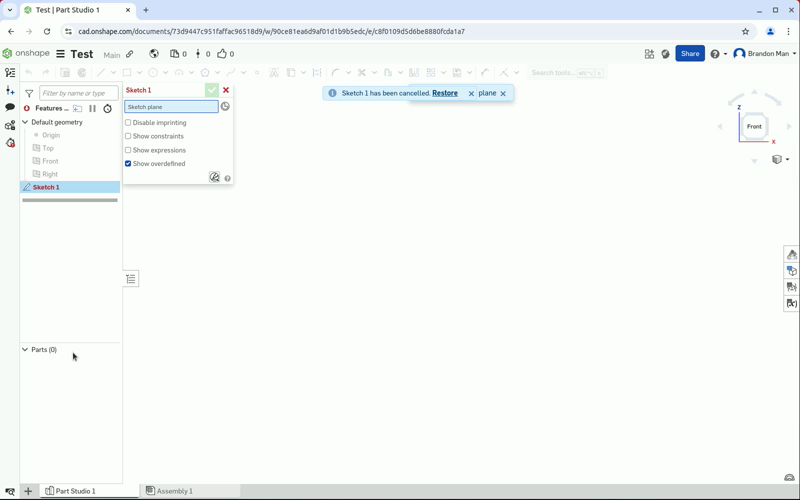
mouse_move(73, 163)
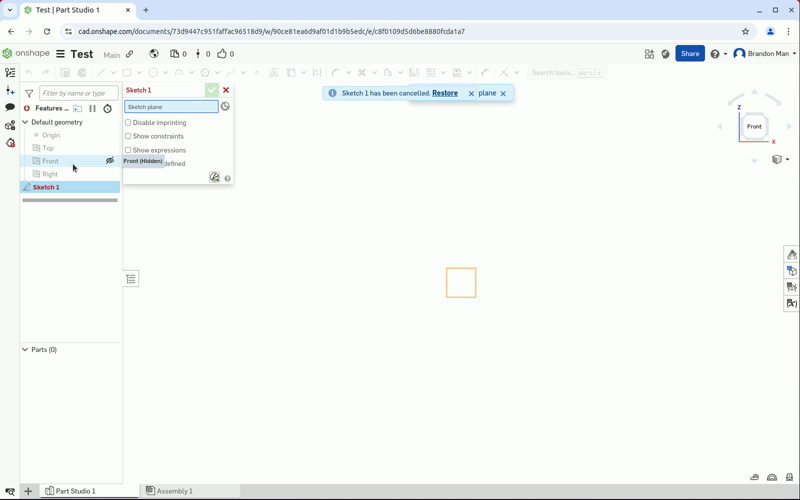
click(73, 163)
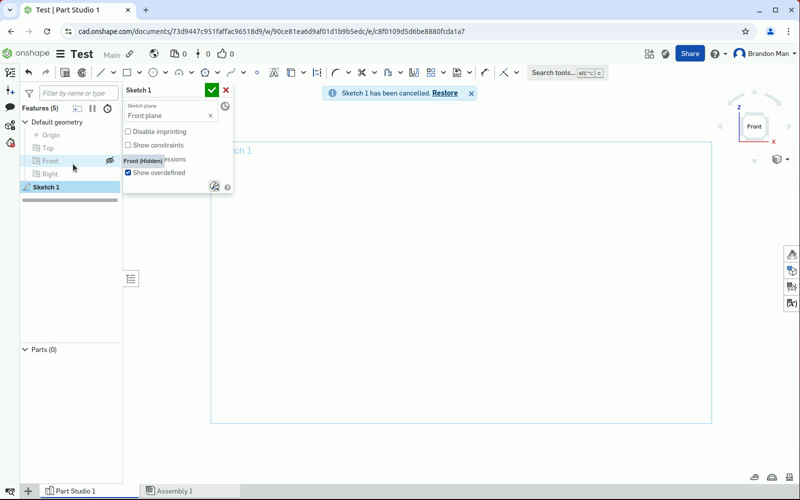
mouse_move(73, 352)
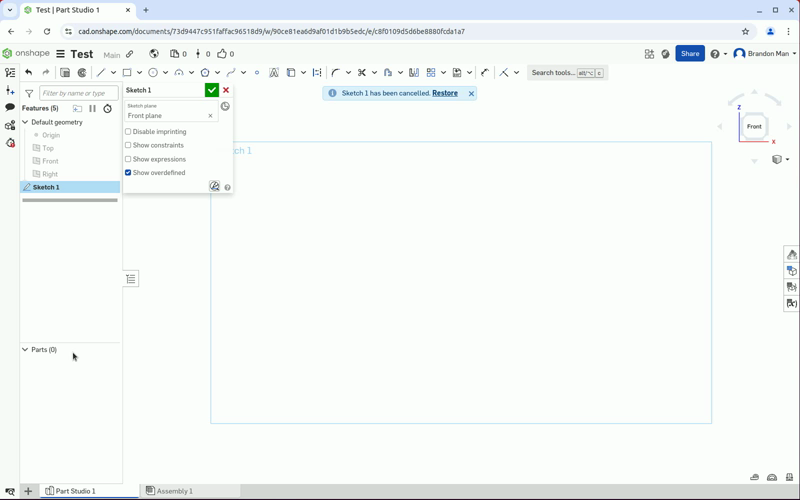
key(y)
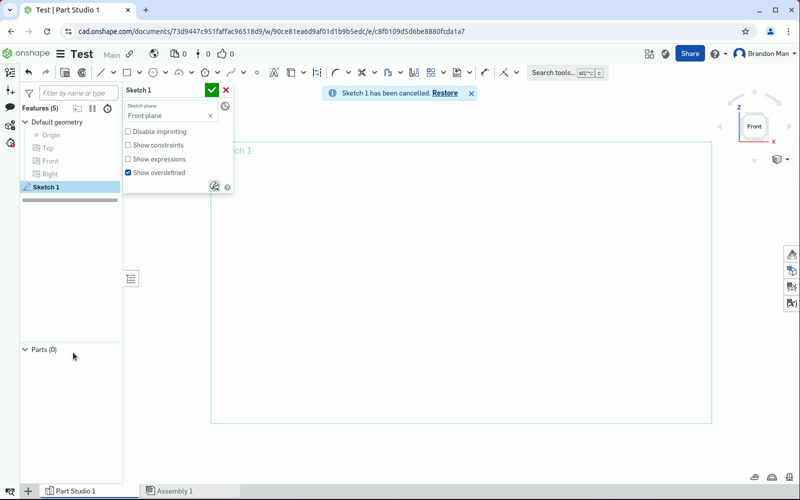
key(l)
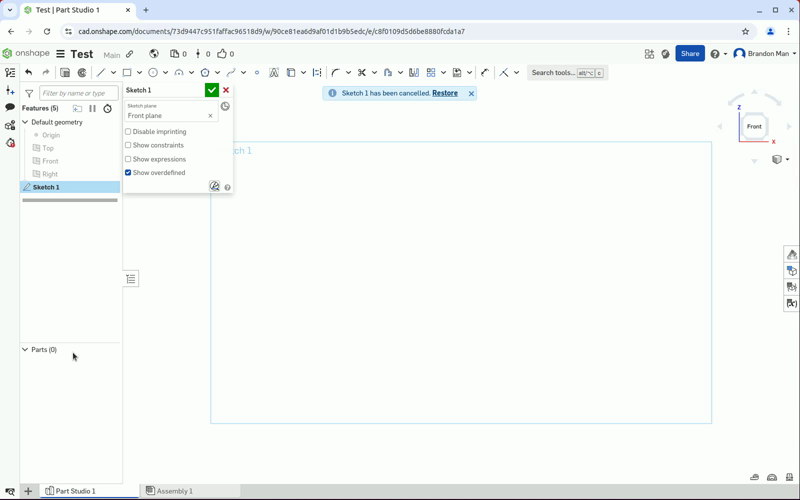
key_down(shift)
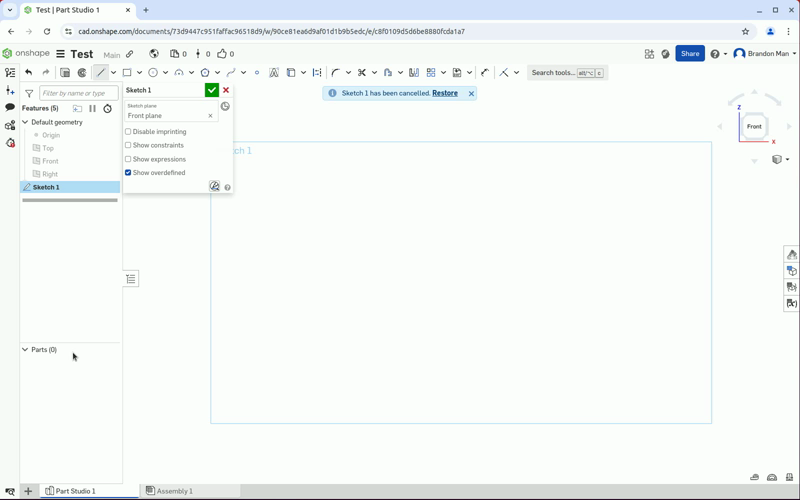
mouse_move(348, 288)
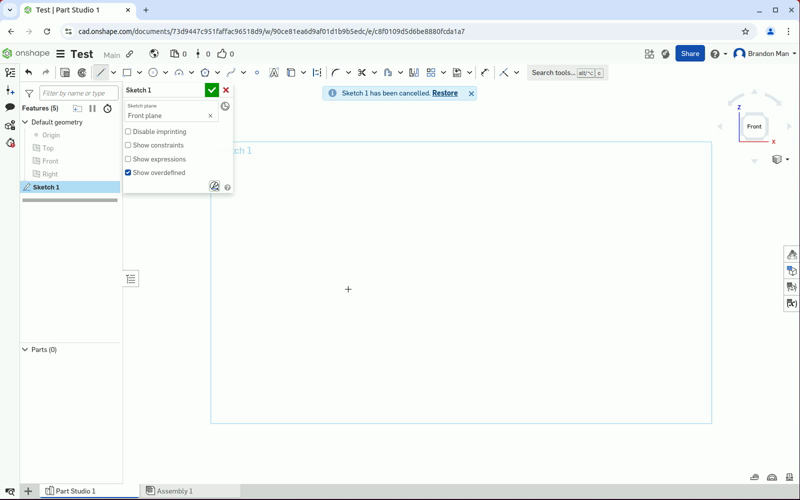
click(348, 288)
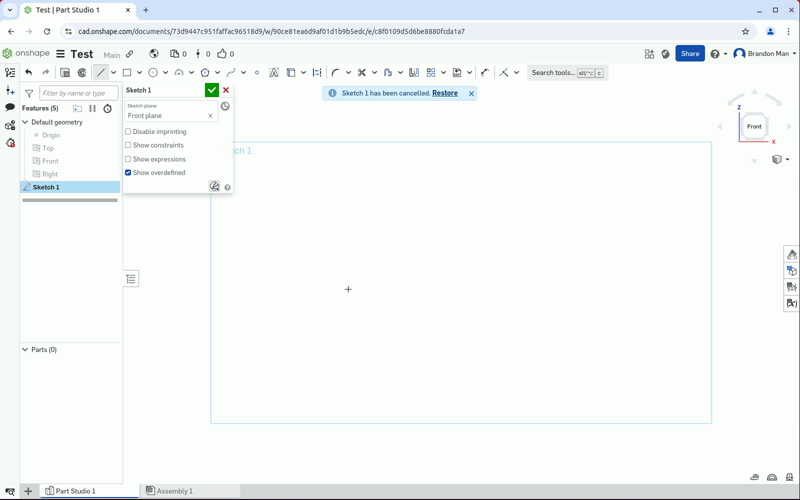
key_up(shift)
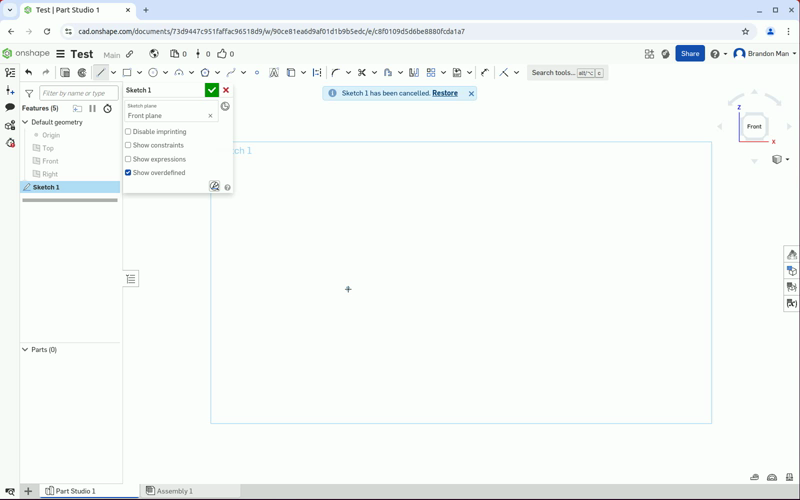
key_down(shift)
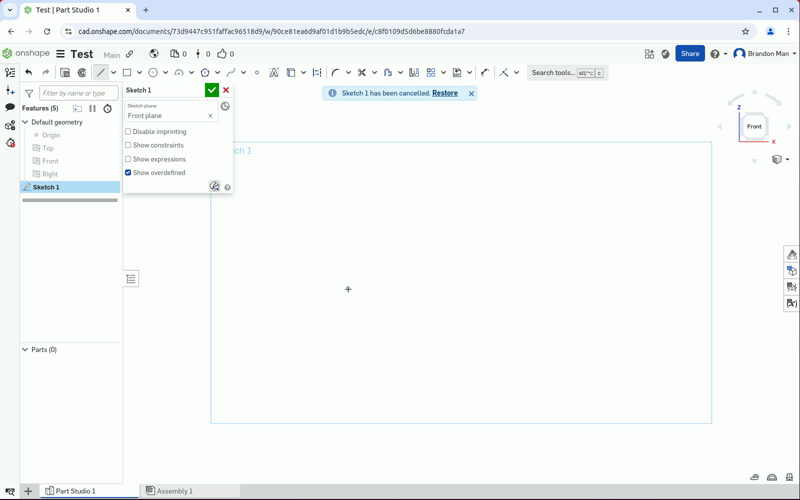
mouse_move(572, 288)
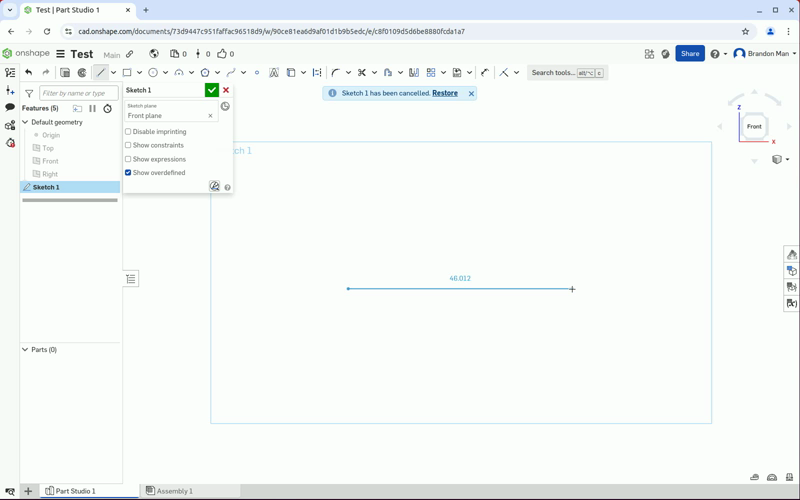
click(572, 288)
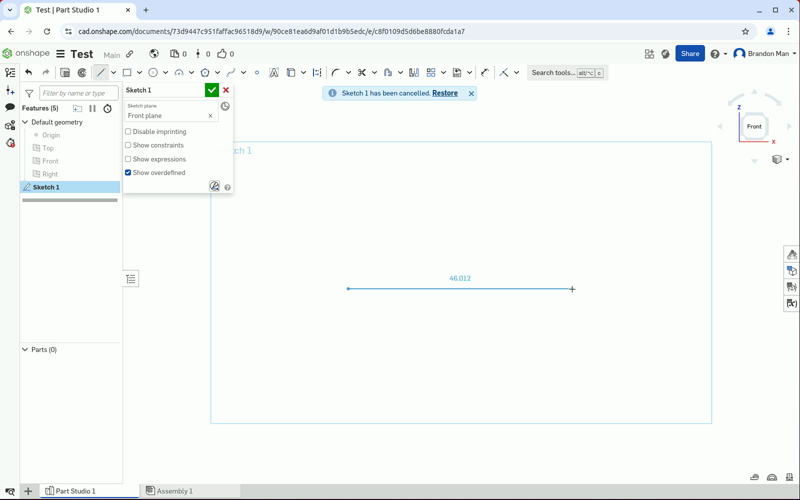
key_up(shift)
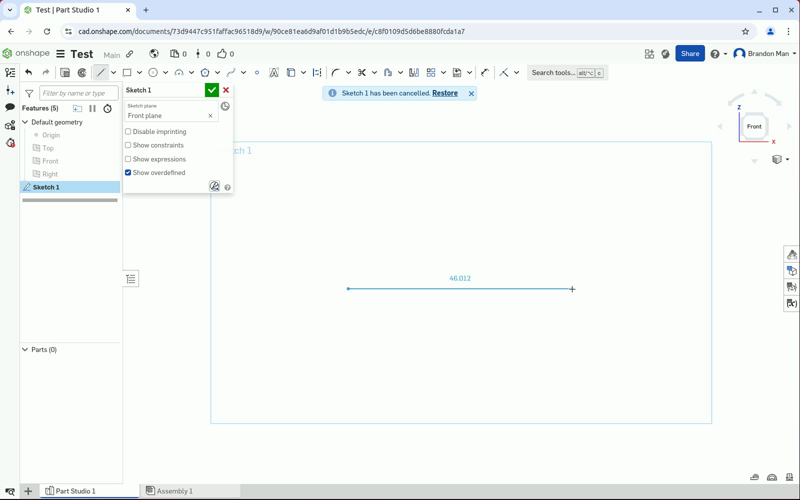
key_down(shift)
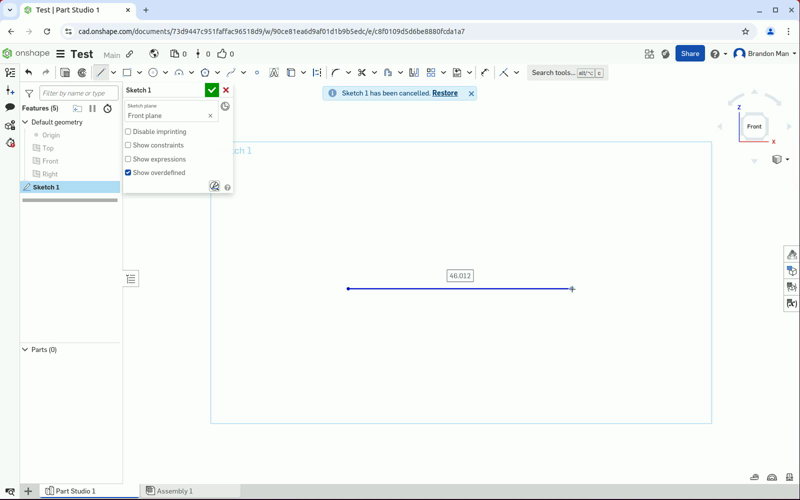
mouse_move(589, 288)
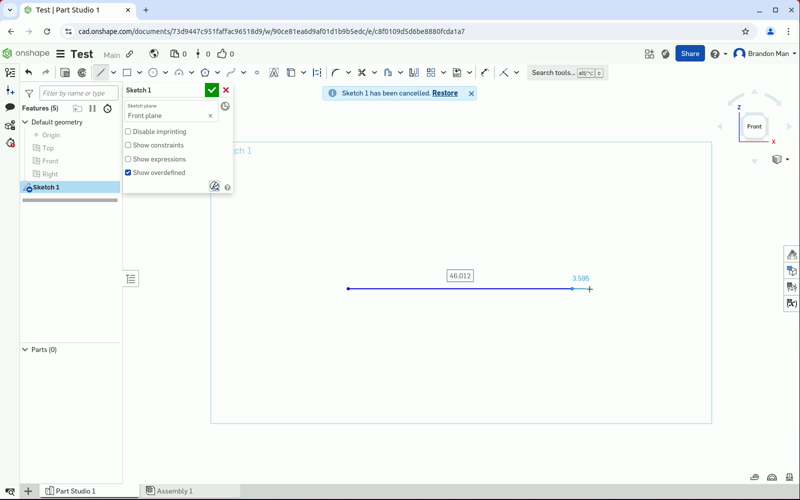
mouse_move(572, 276)
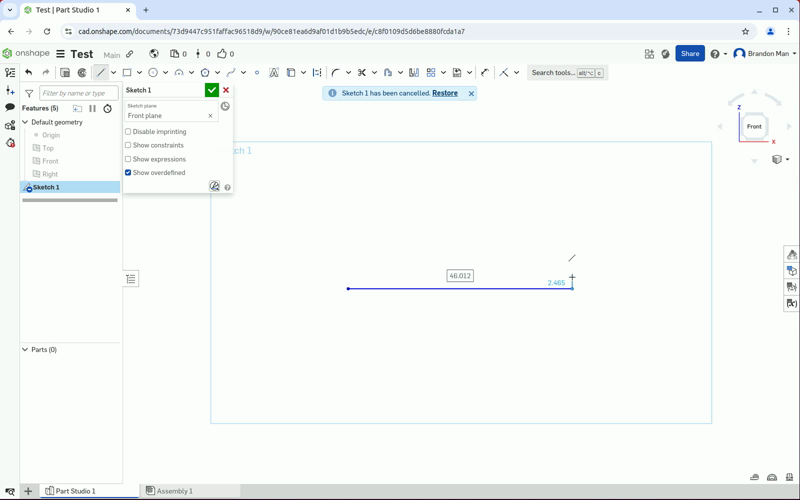
click(572, 276)
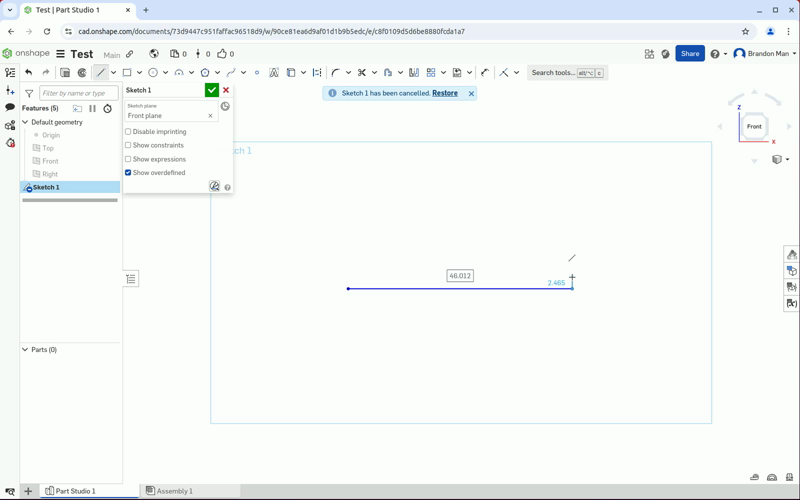
key_up(shift)
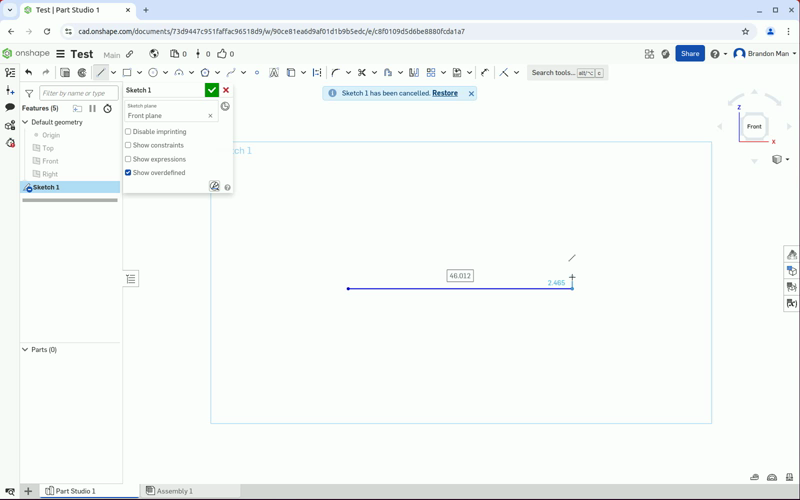
key_down(shift)
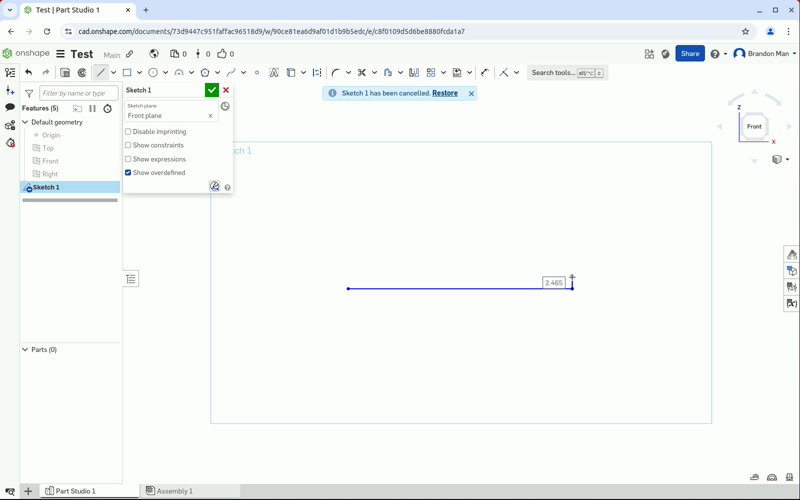
mouse_move(348, 276)
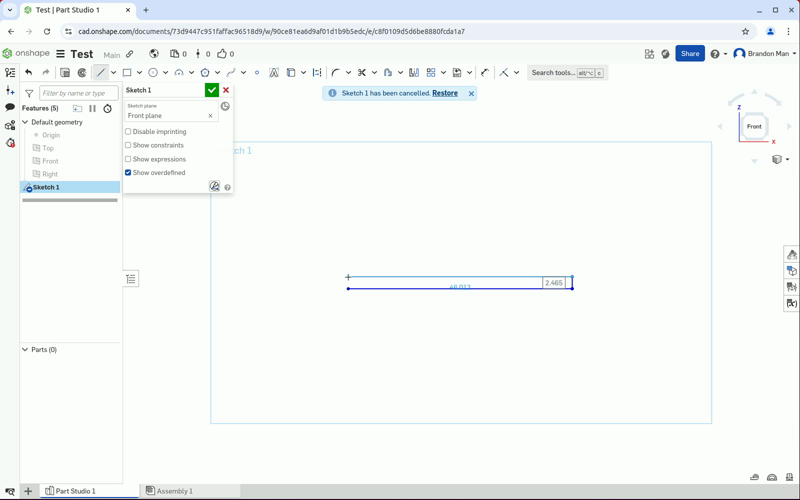
click(348, 276)
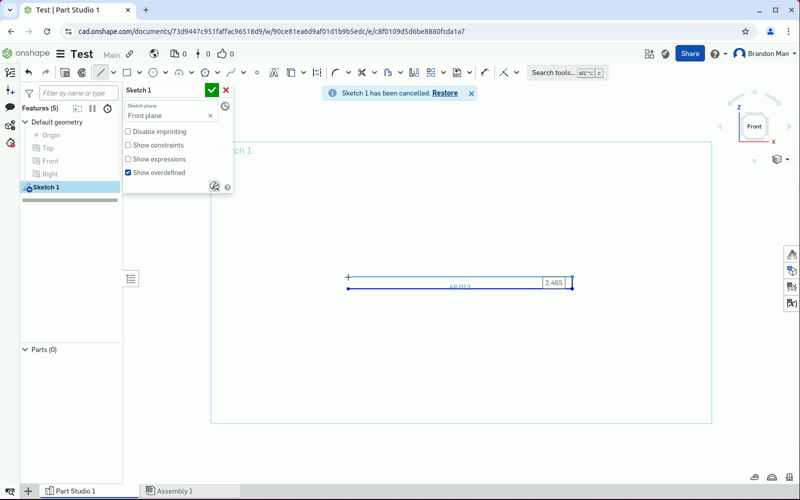
key_up(shift)
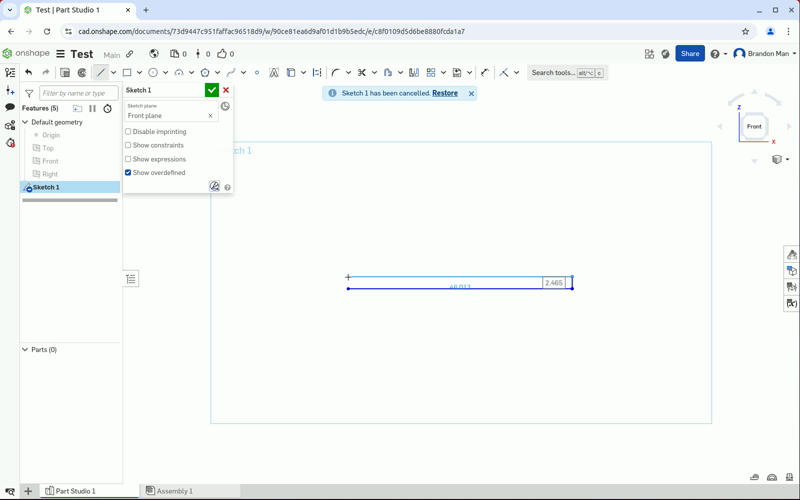
mouse_move(378, 276)
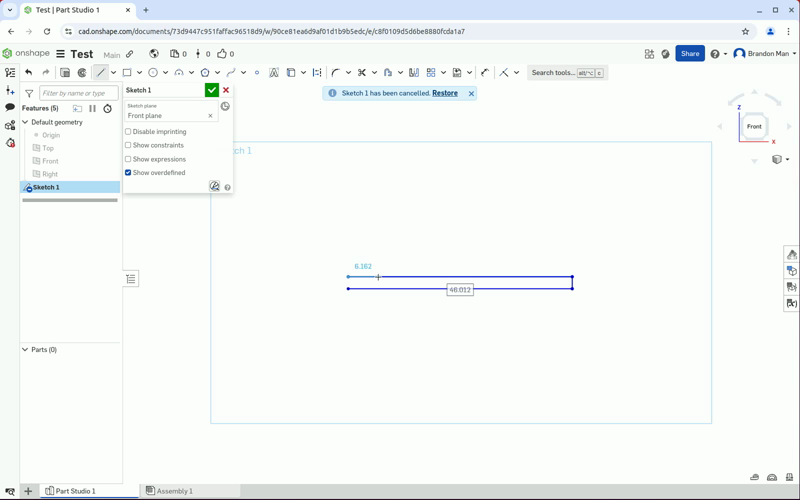
key_down(shift)
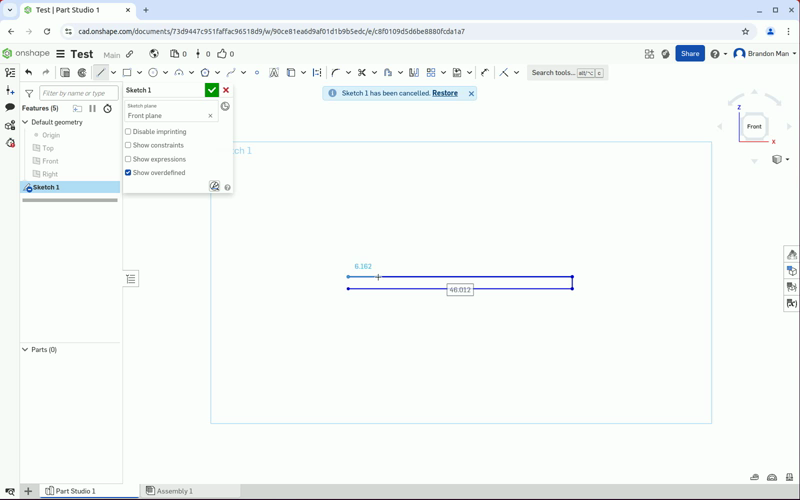
mouse_move(348, 288)
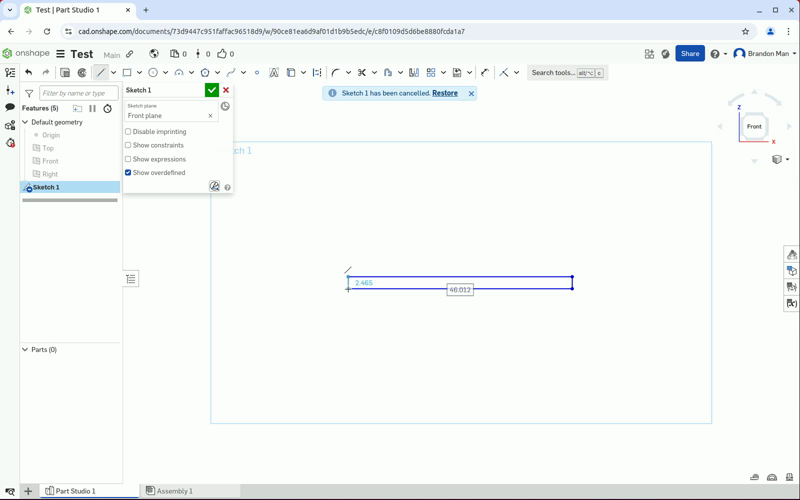
key_up(shift)
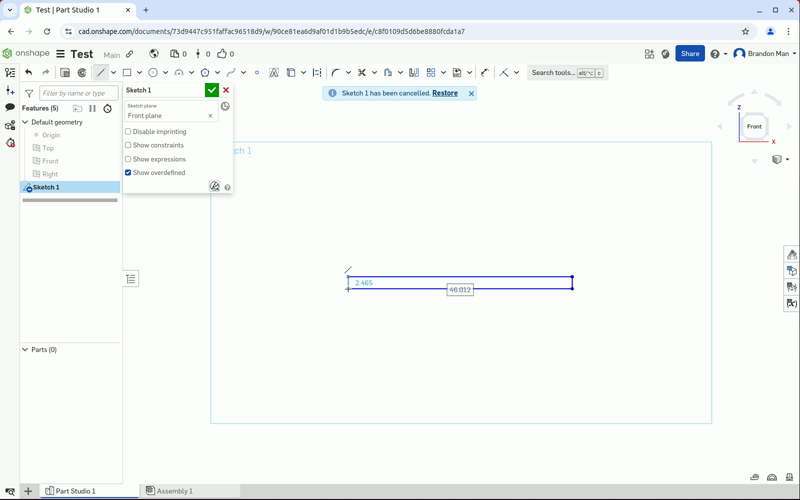
click(348, 288)
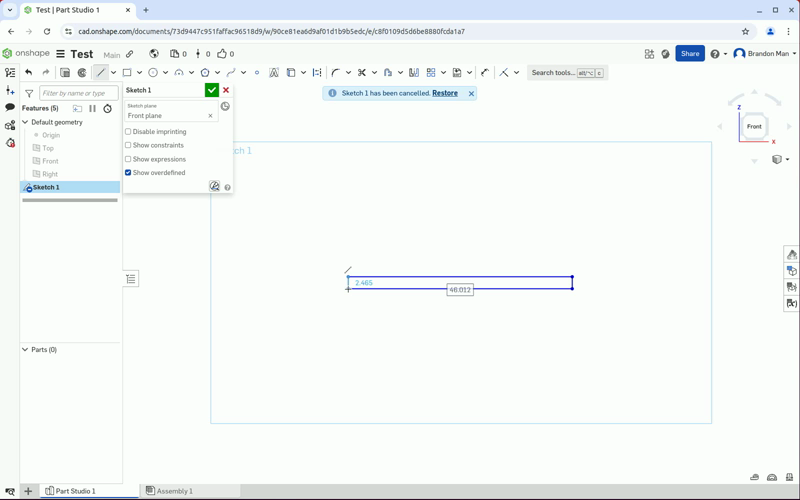
key(esc)
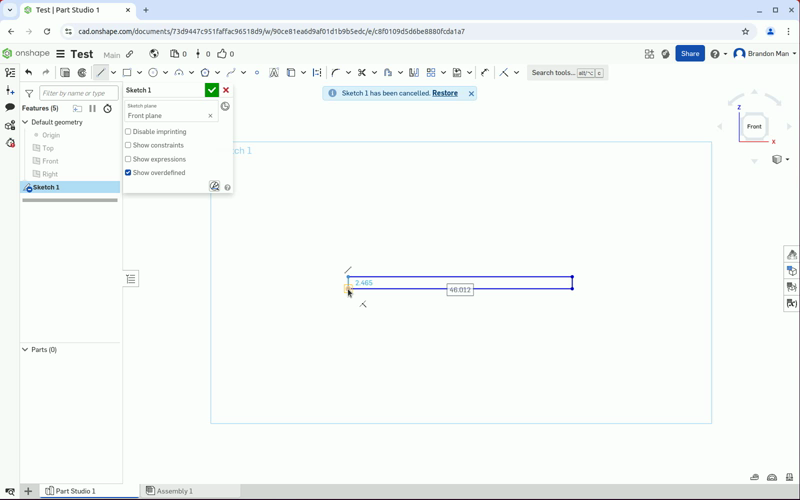
mouse_move(557, 285)
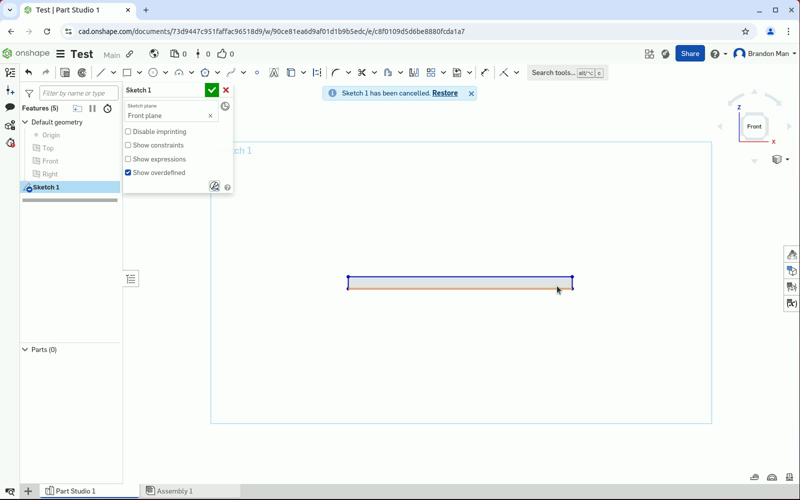
click(557, 285)
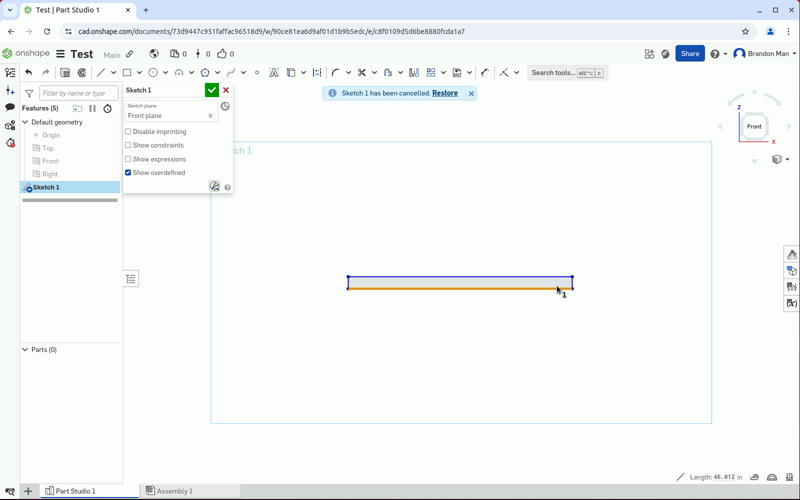
mouse_move(73, 352)
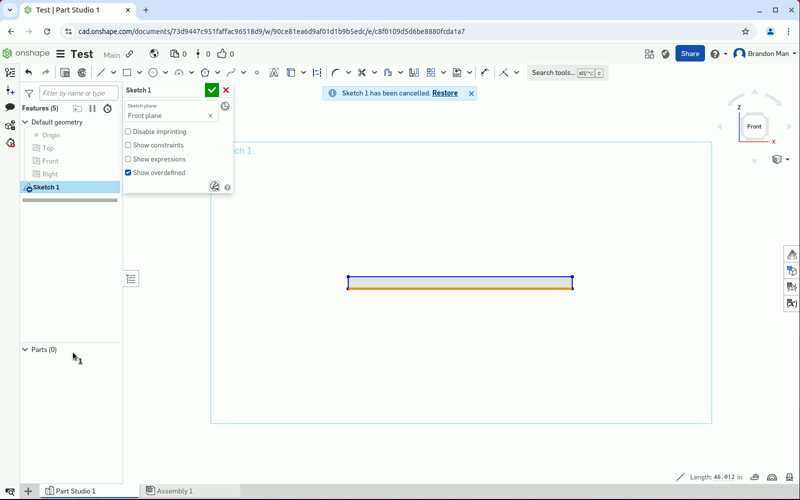
key(shift+y)
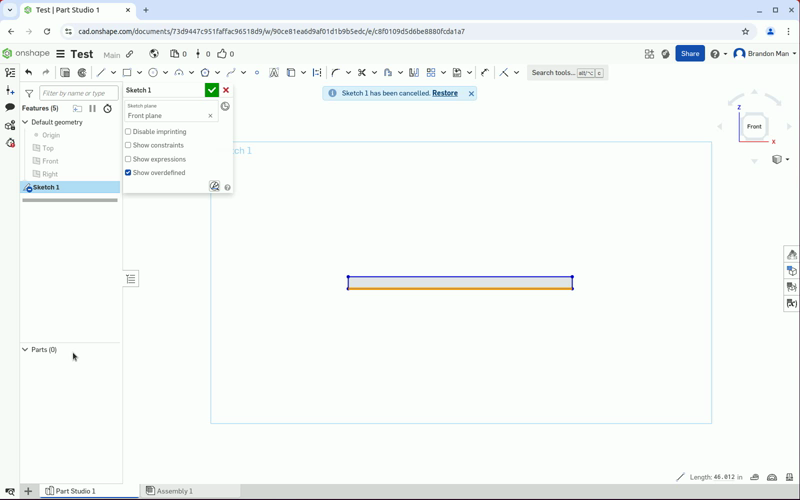
key(shift+e)
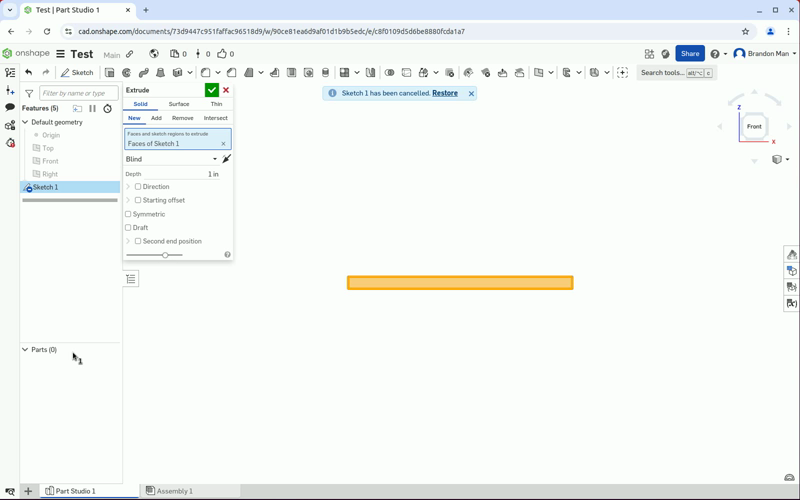
mouse_move(143, 106)
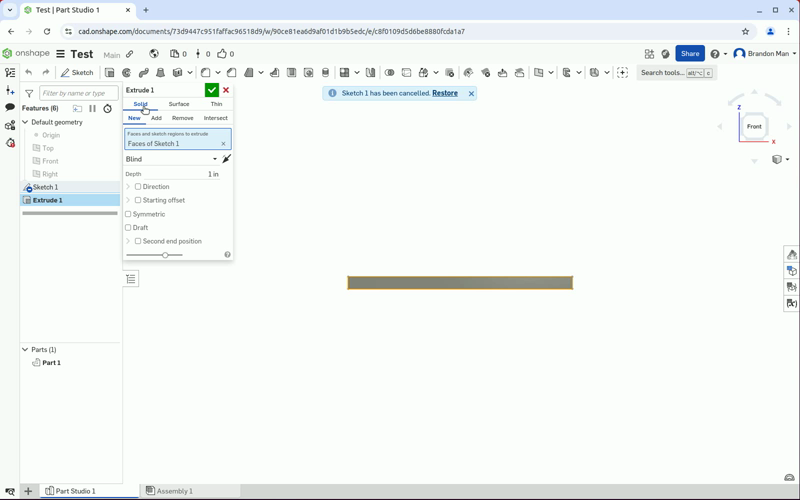
click(143, 106)
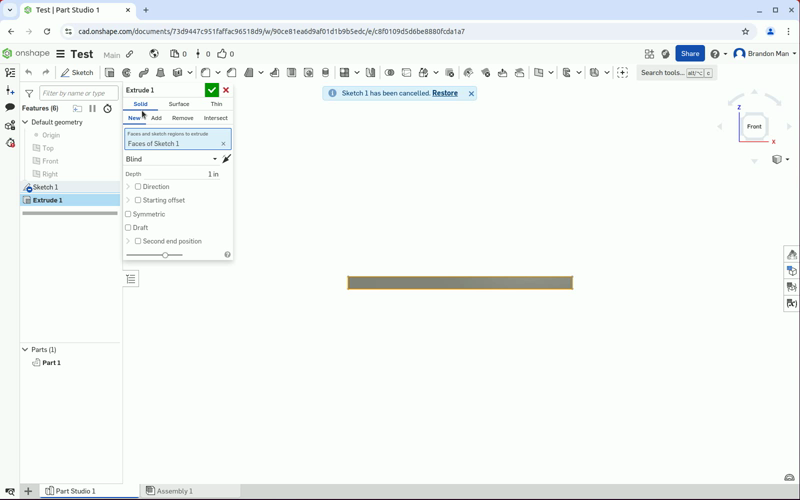
mouse_move(137, 120)
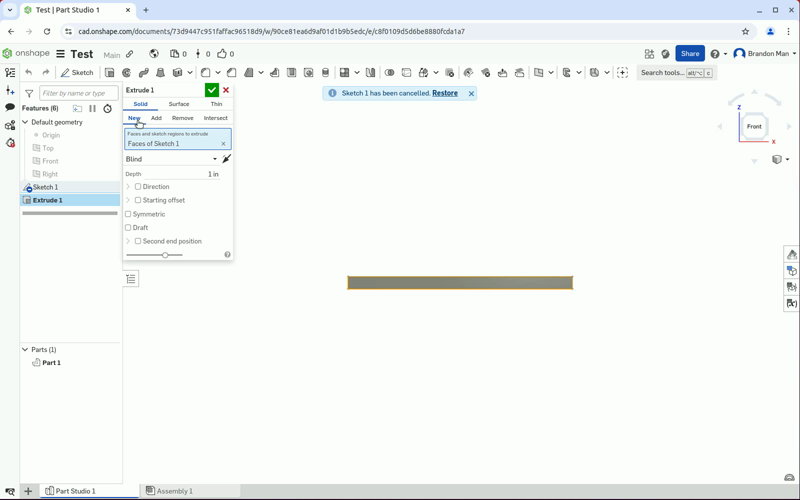
click(137, 120)
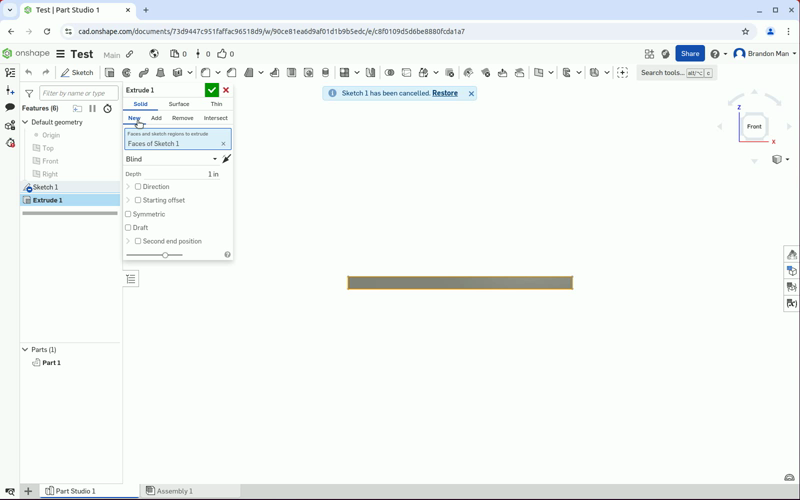
key(tab, 4)
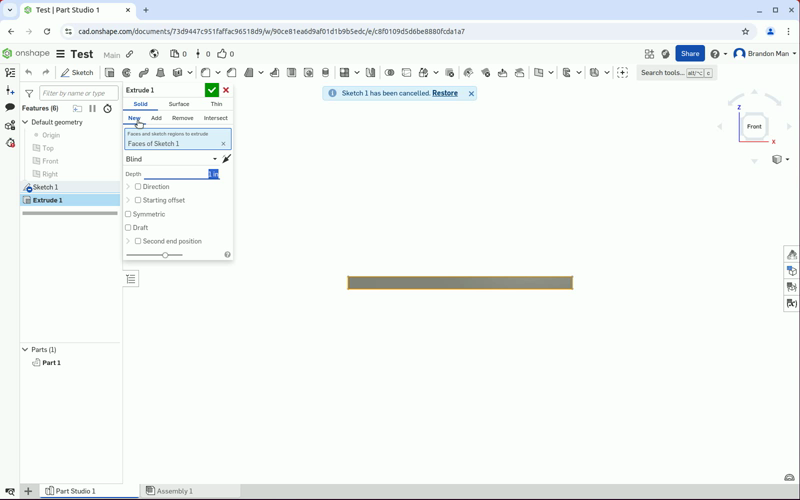
text(-9.628)
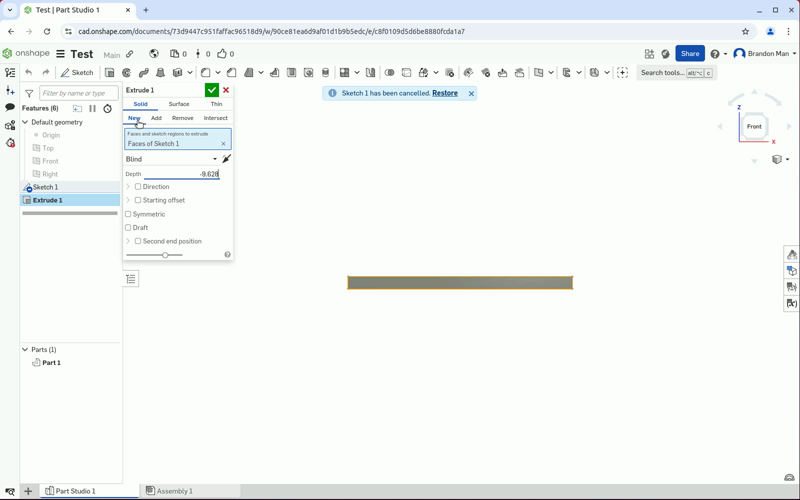
key(enter)
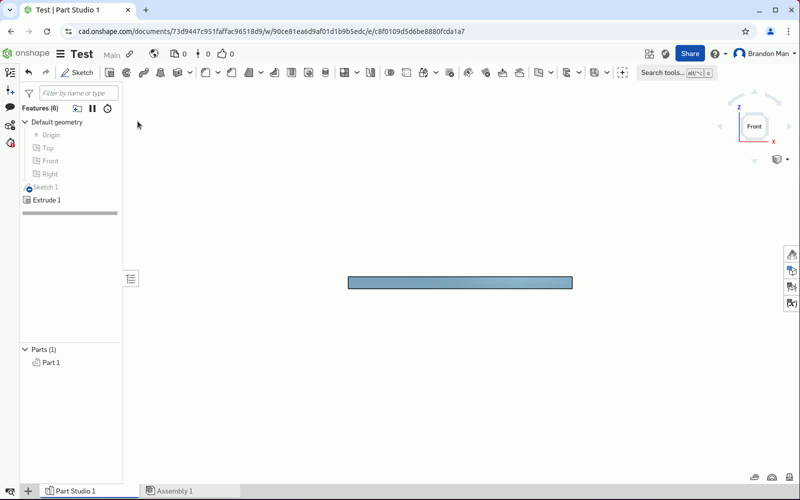
key(shift+h)
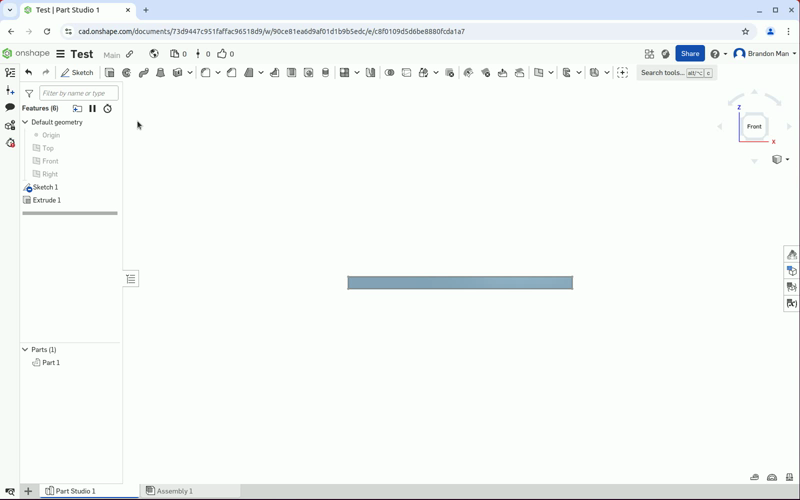
key(shift+h)
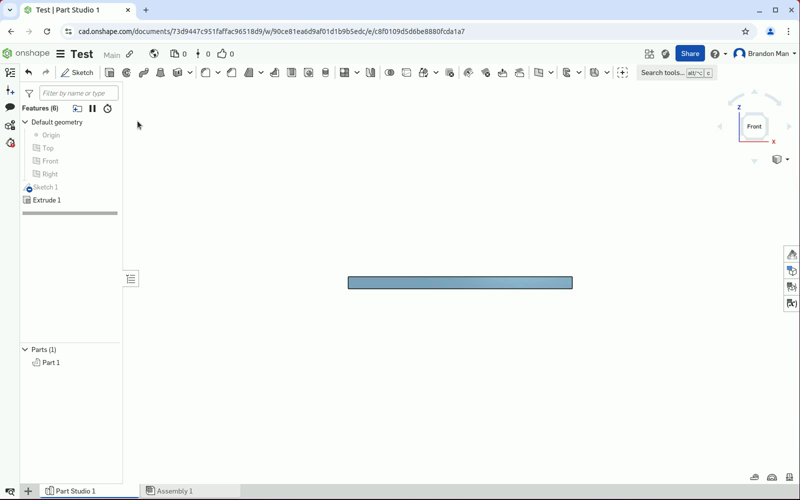
mouse_move(73, 189)
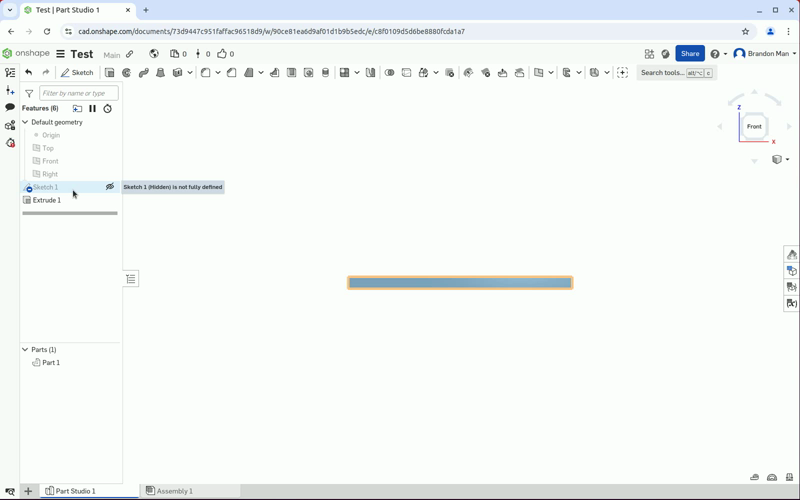
click(73, 189)
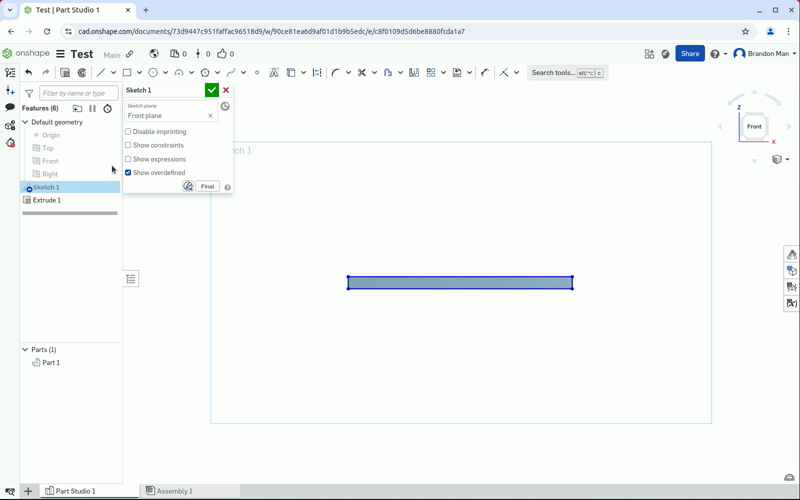
mouse_move(229, 92)
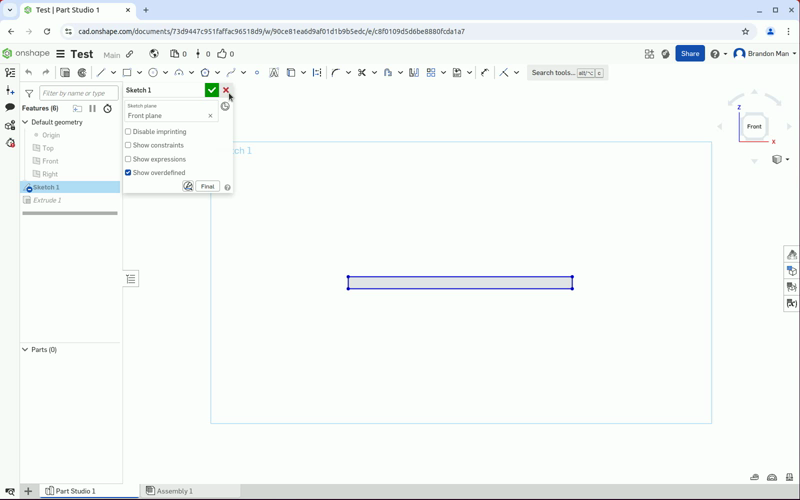
click(229, 92)
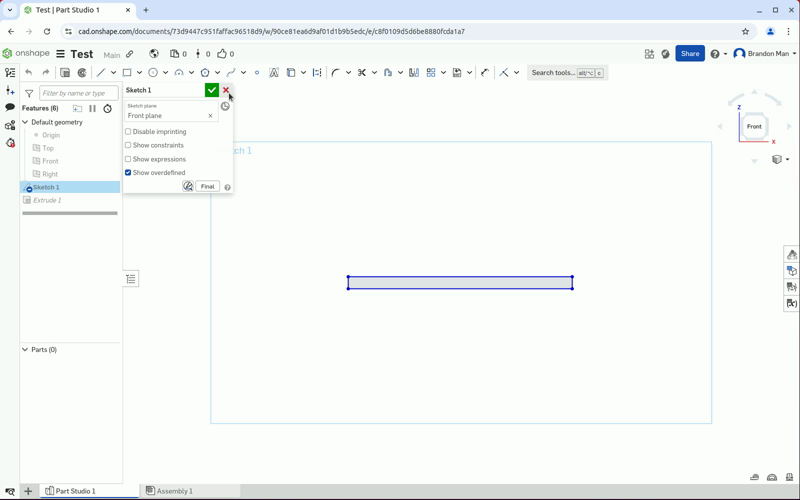
key(shift+s)
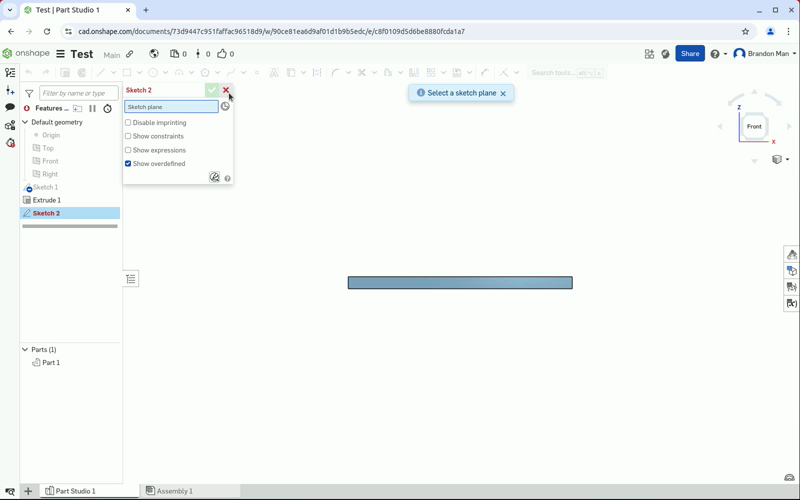
mouse_move(73, 163)
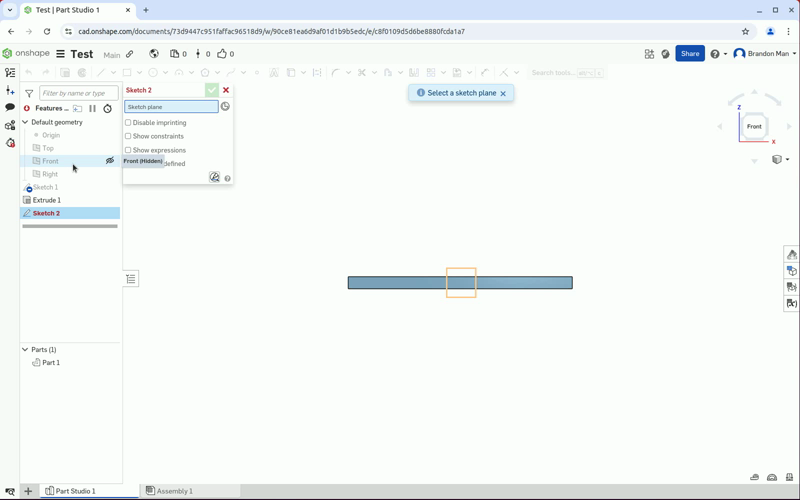
click(73, 163)
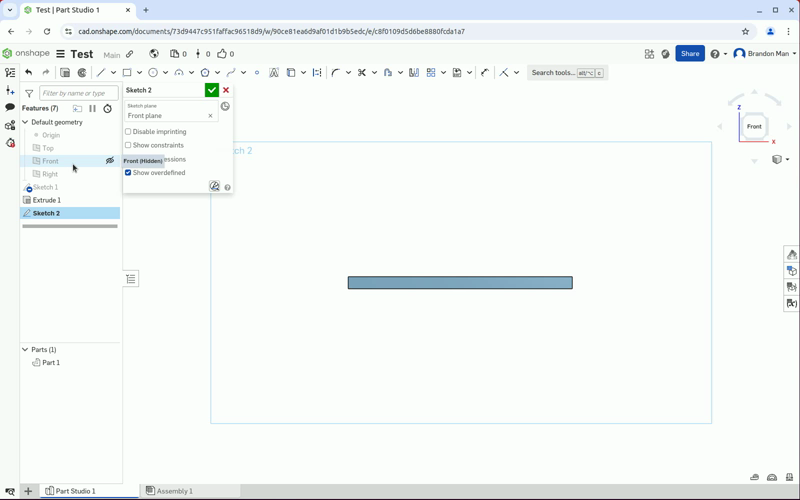
mouse_move(73, 352)
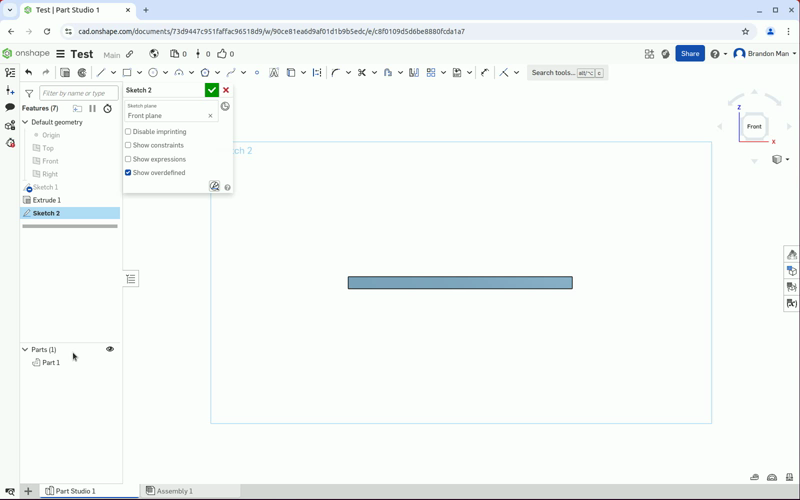
key(y)
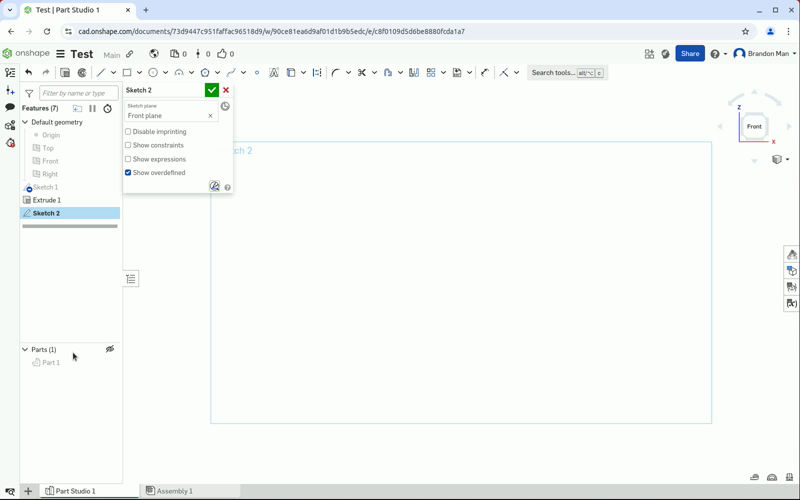
key(c)
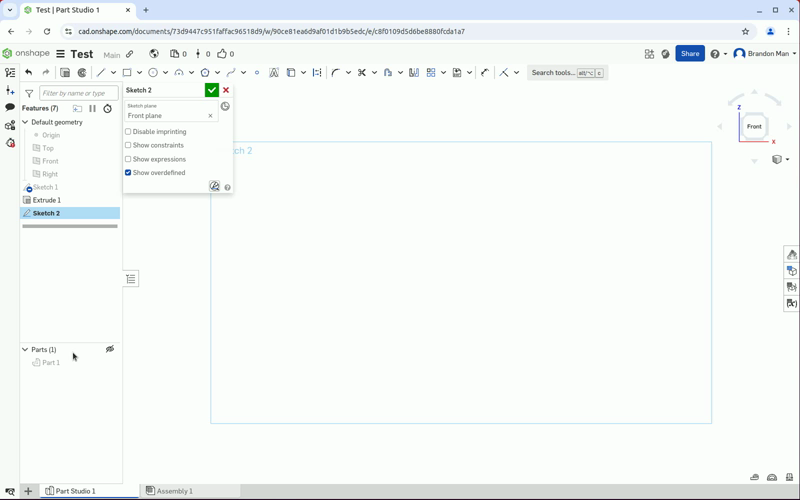
key_down(shift)
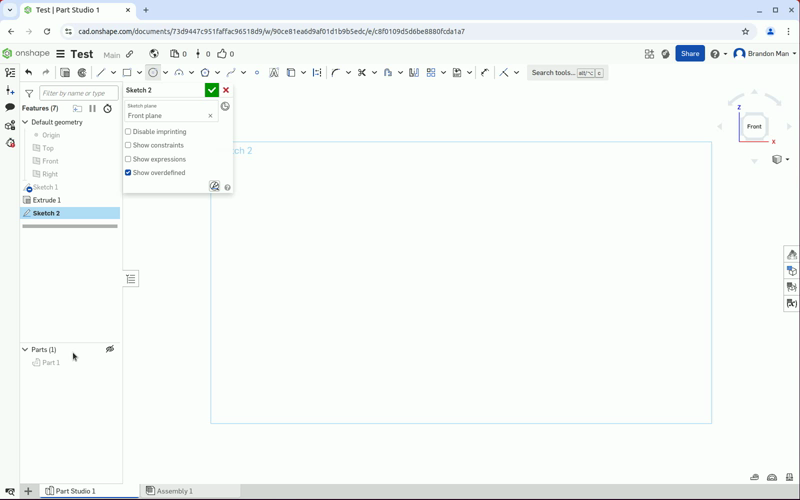
mouse_move(461, 271)
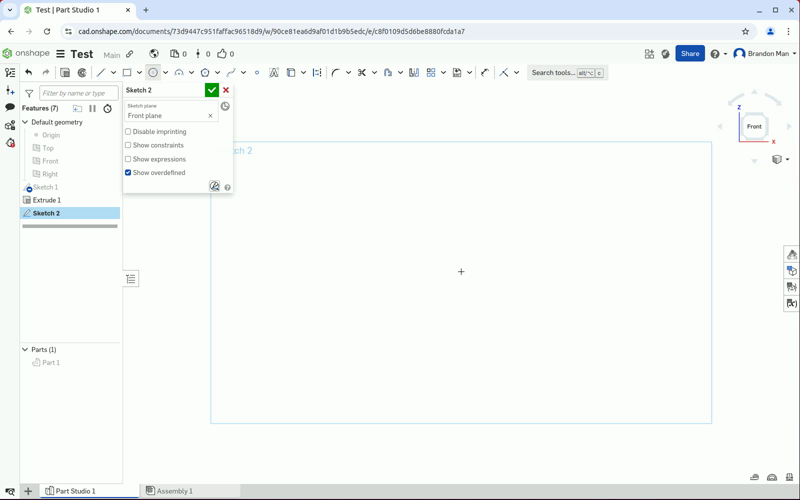
click(461, 271)
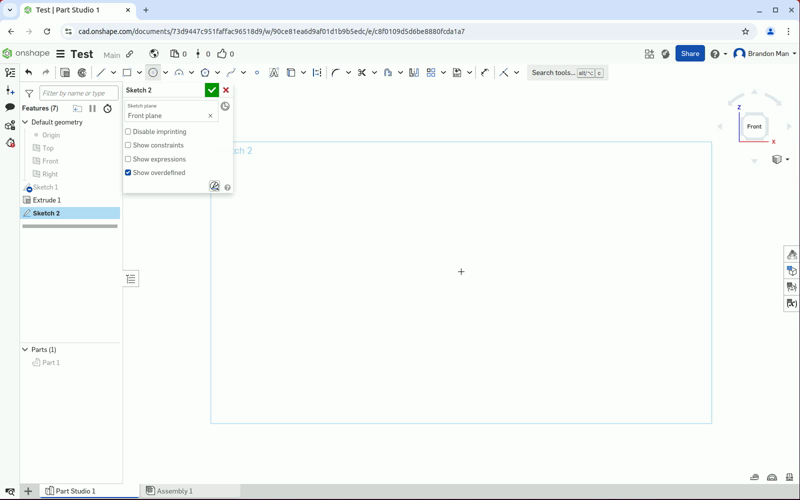
key_up(shift)
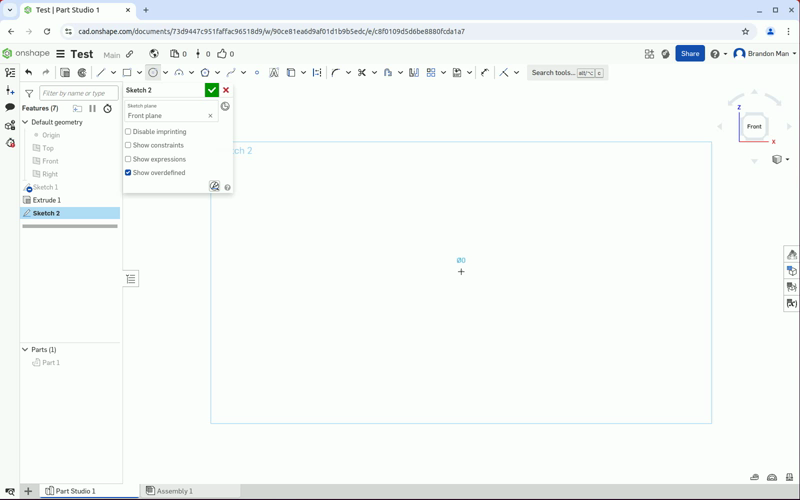
mouse_move(467, 271)
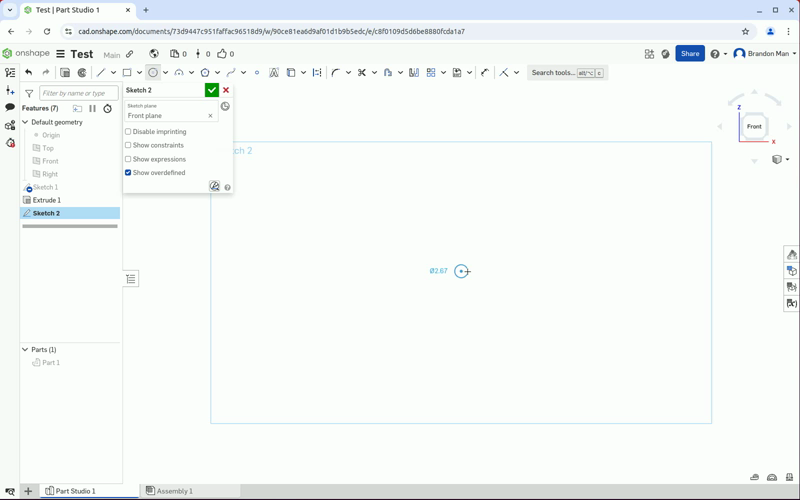
click(467, 271)
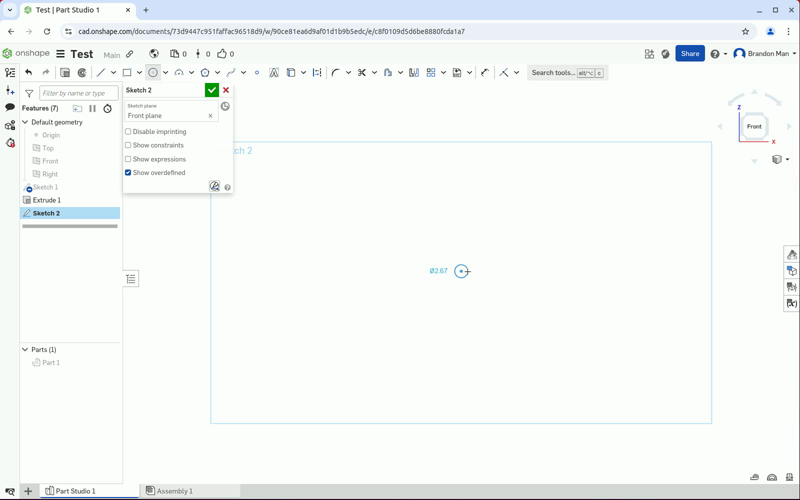
key(esc)
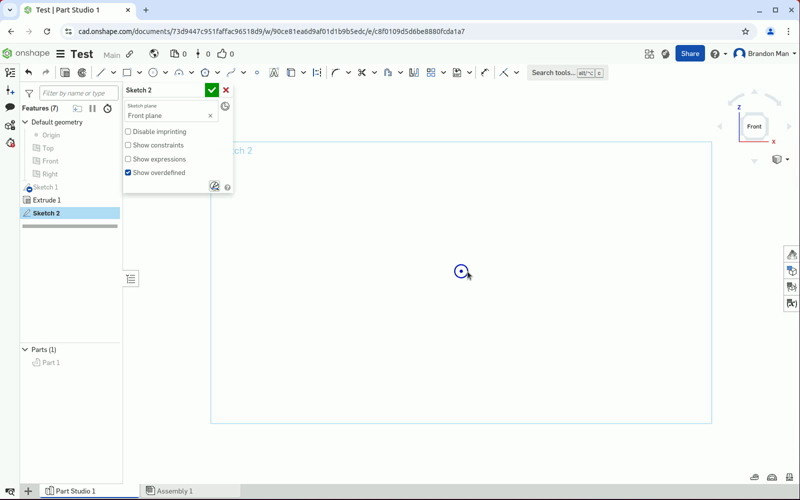
mouse_move(457, 272)
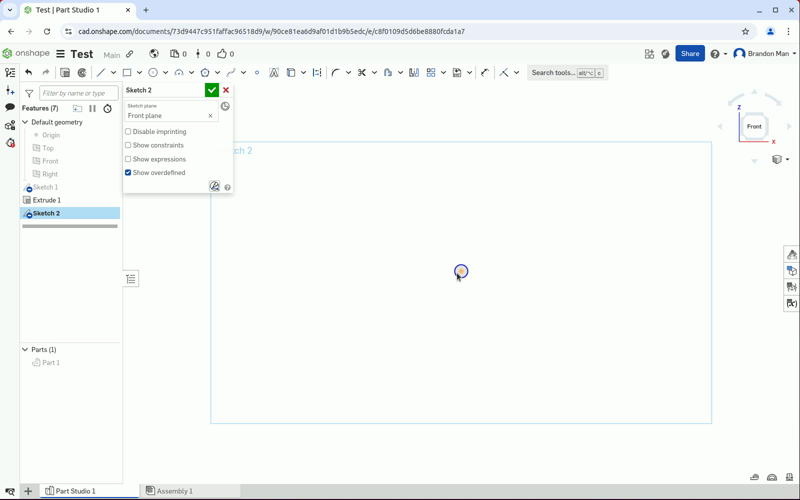
scroll(6)
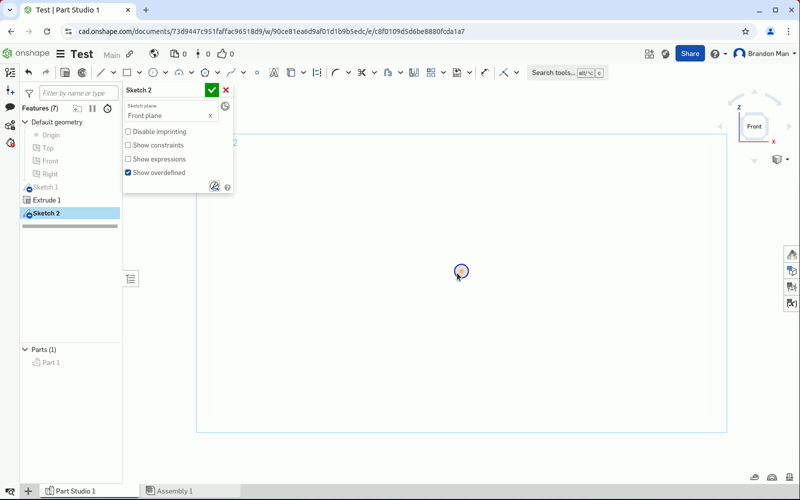
scroll(6)
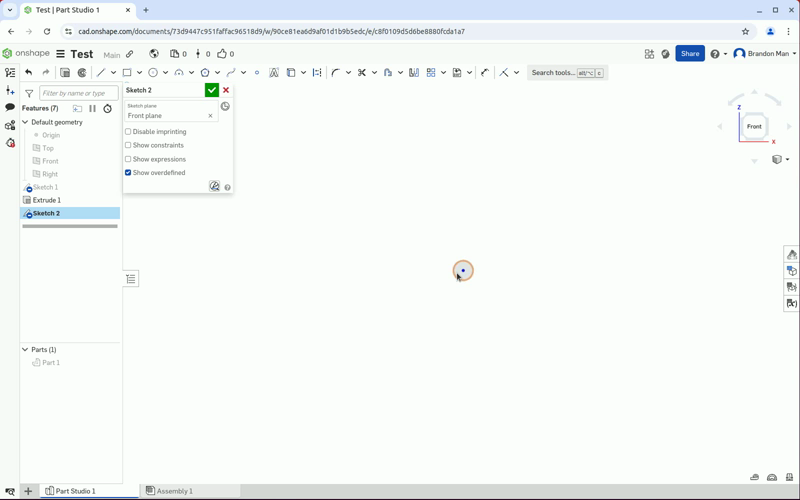
scroll(6)
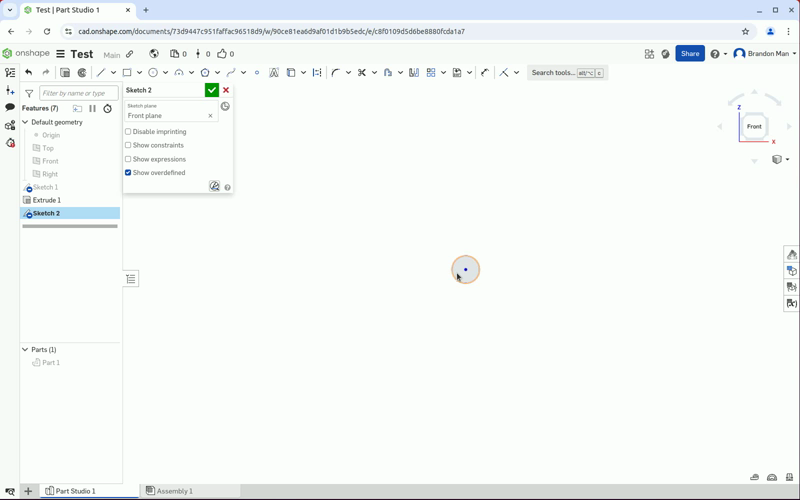
scroll(6)
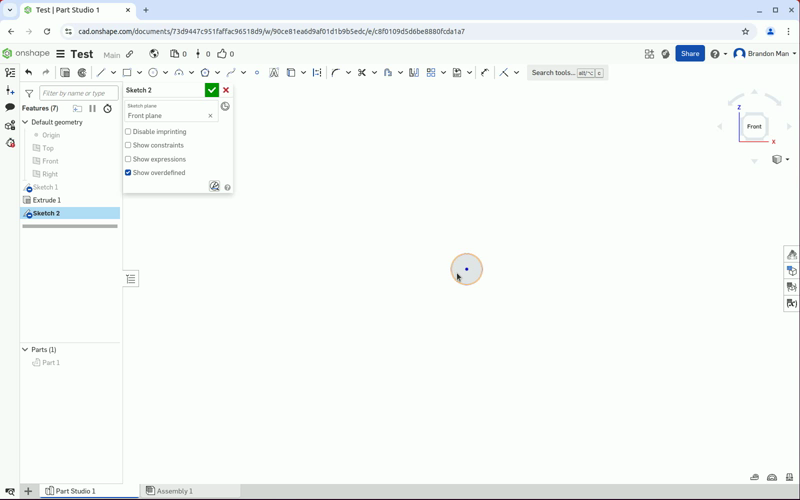
scroll(6)
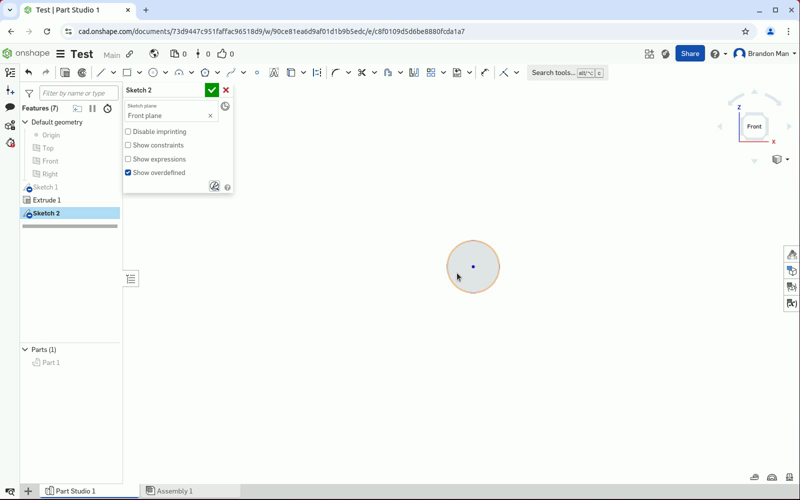
scroll(6)
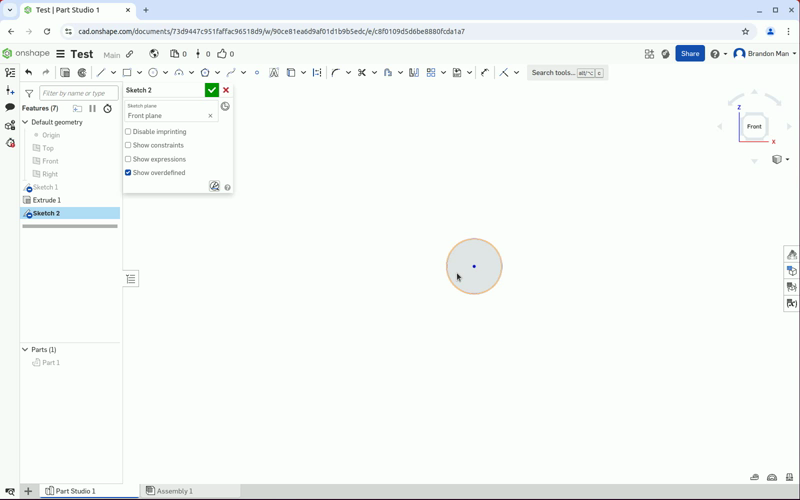
scroll(6)
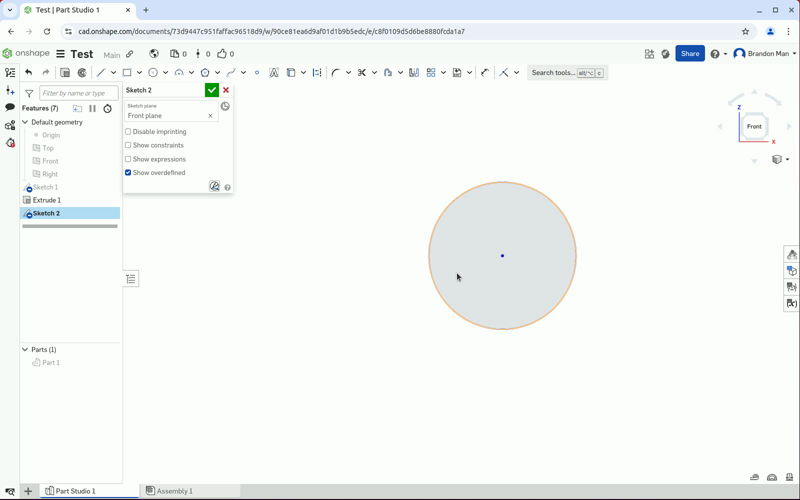
click(457, 272)
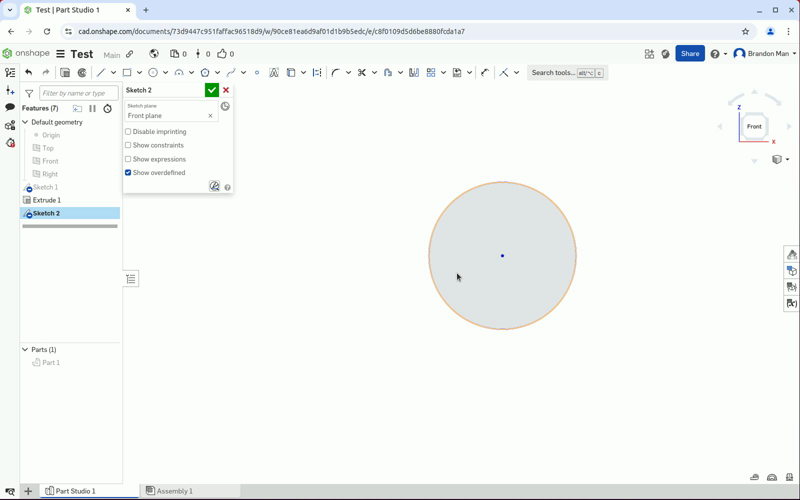
scroll(-6)
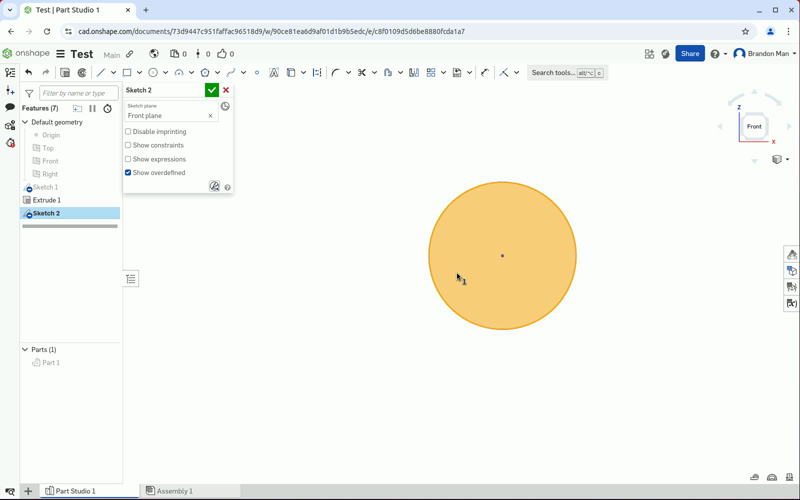
scroll(-6)
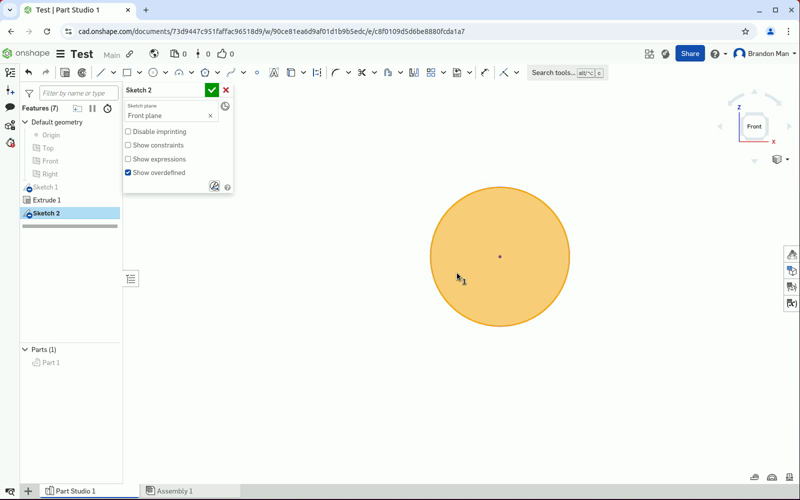
scroll(-6)
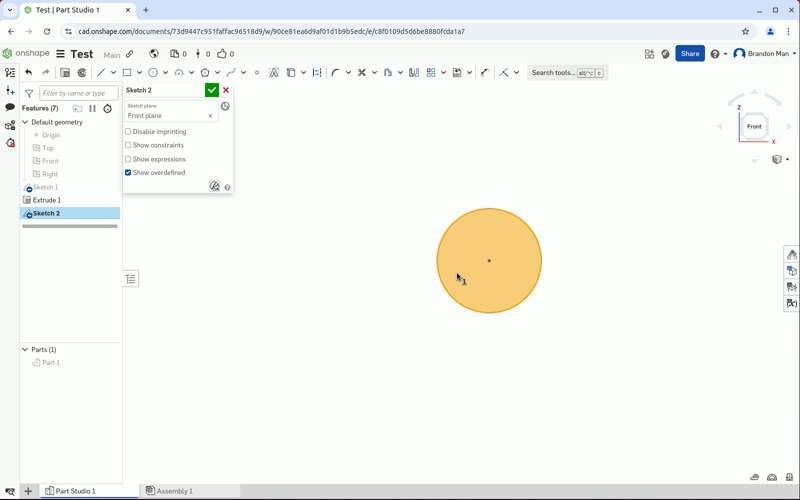
scroll(-6)
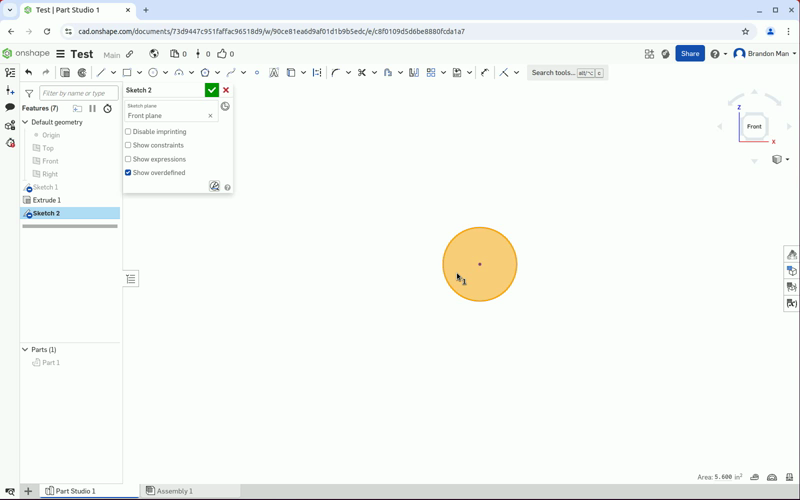
scroll(-6)
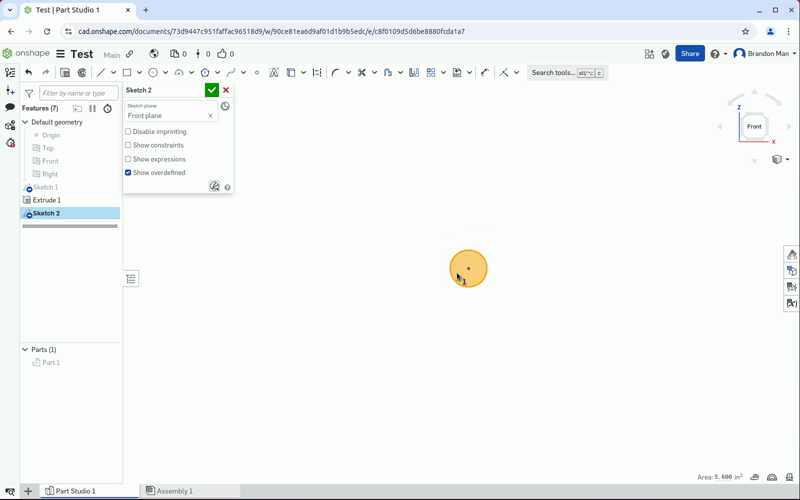
scroll(-6)
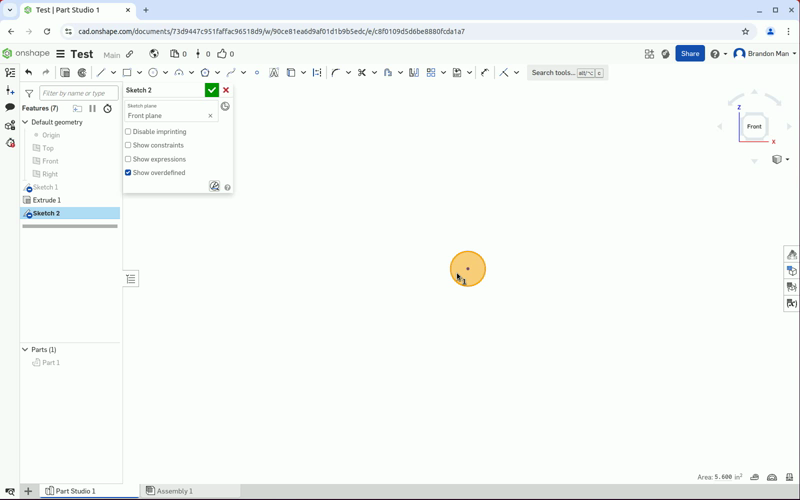
scroll(-6)
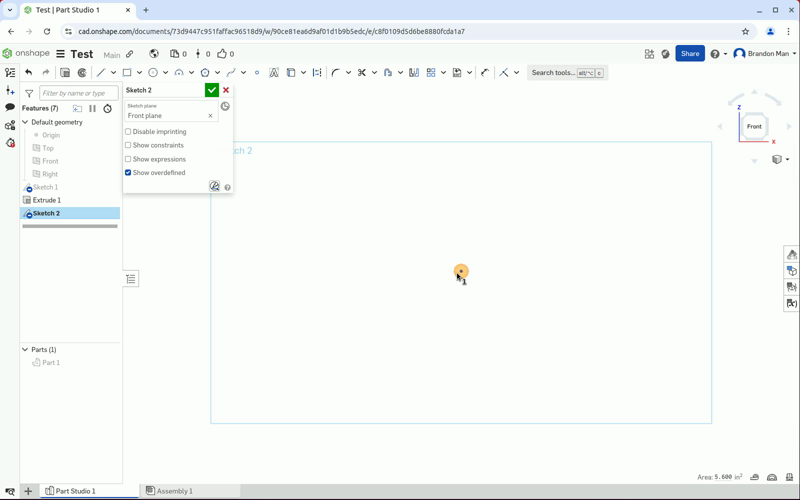
mouse_move(73, 352)
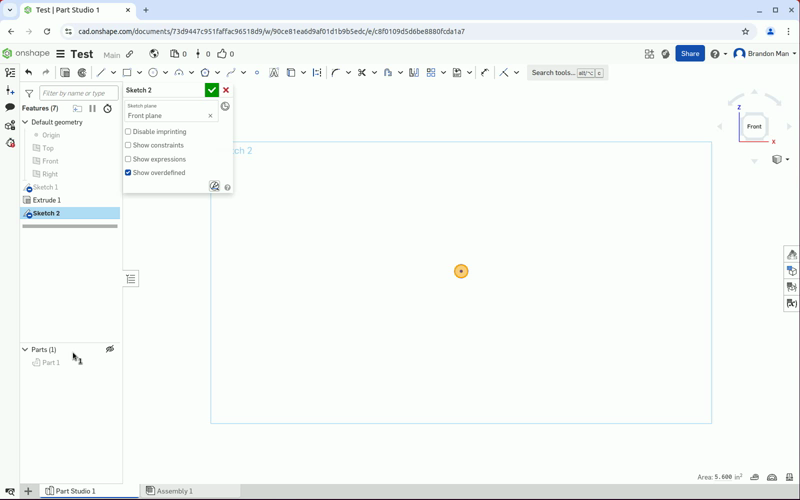
key(shift+y)
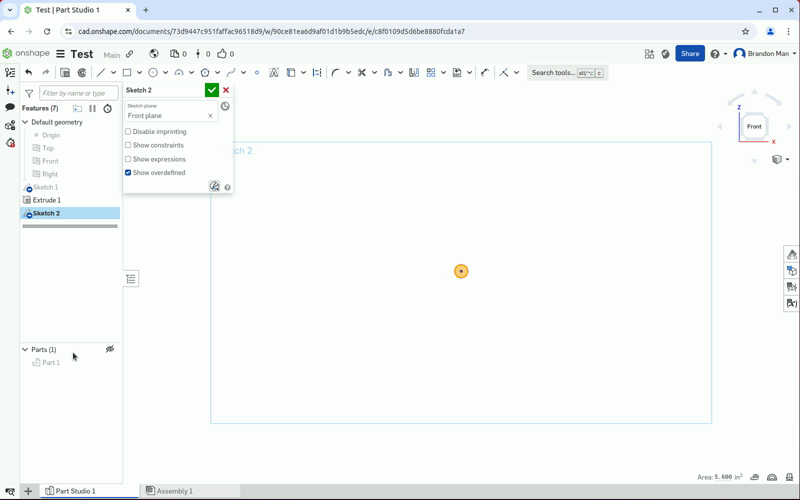
key(shift+e)
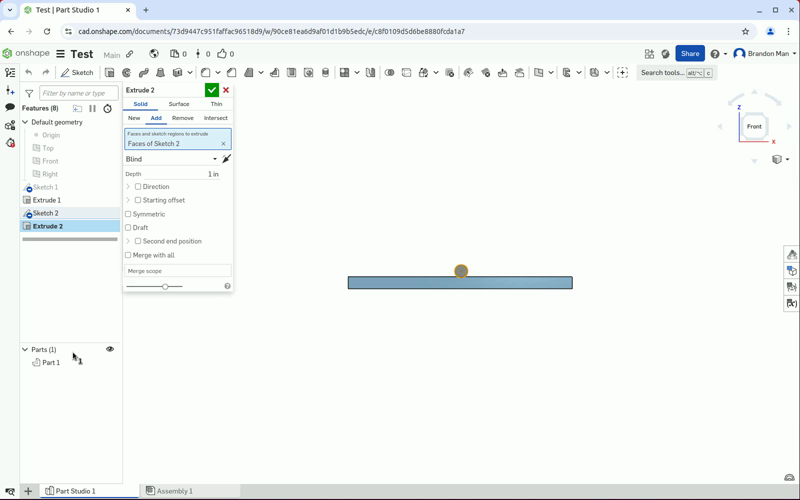
mouse_move(143, 106)
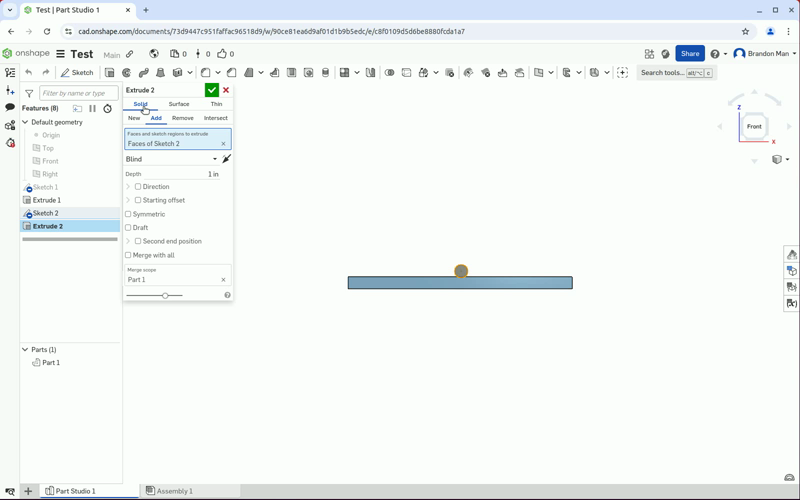
click(143, 106)
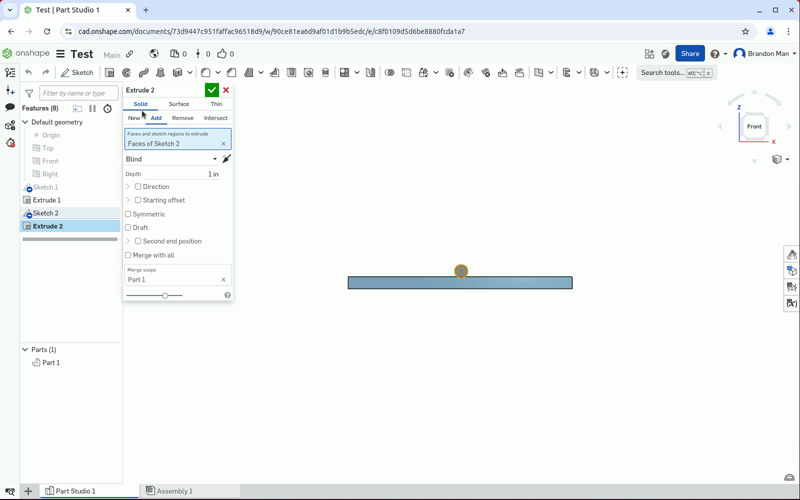
mouse_move(137, 120)
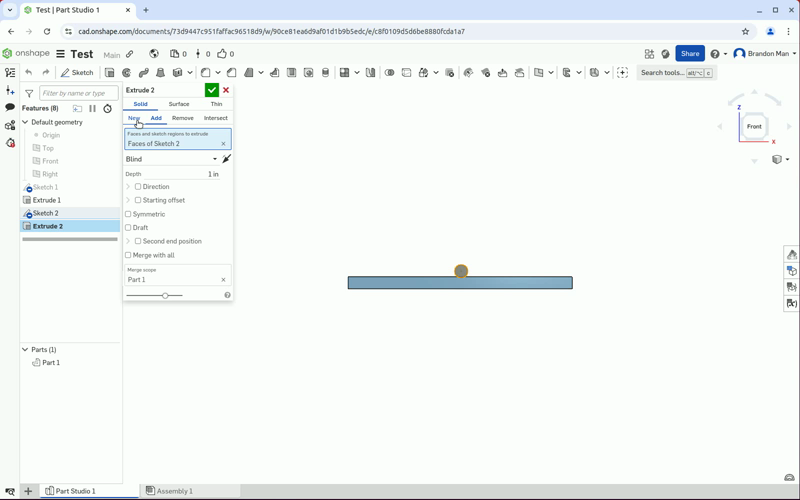
click(137, 120)
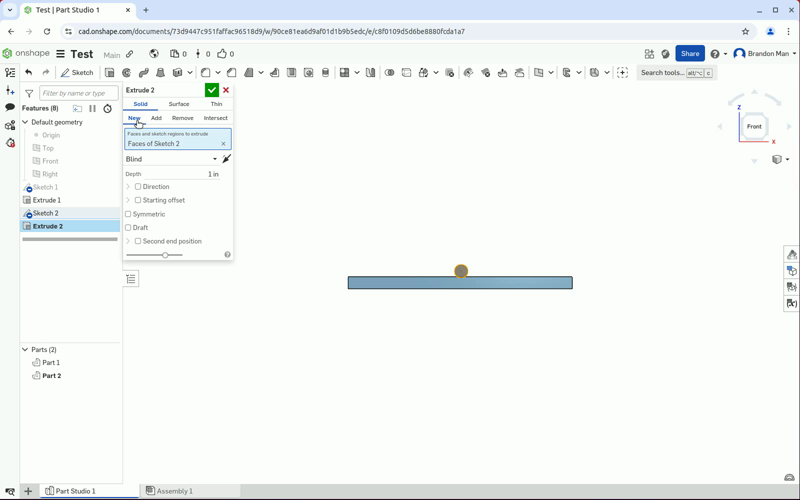
key(tab, 4)
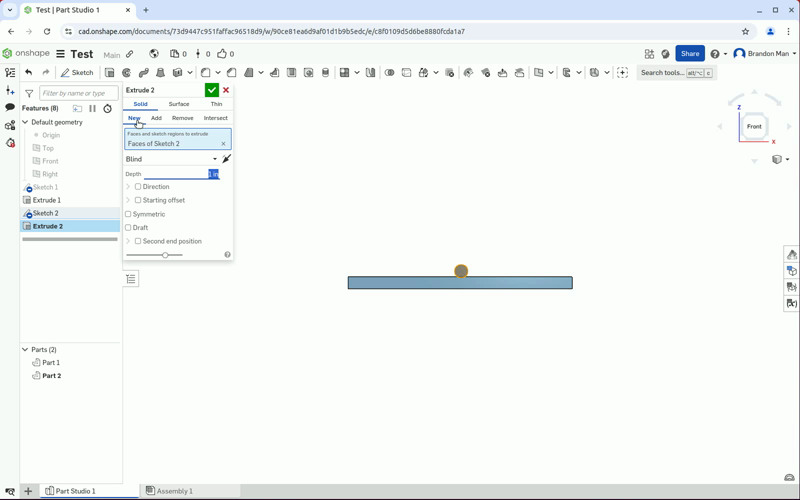
text(-9.628)
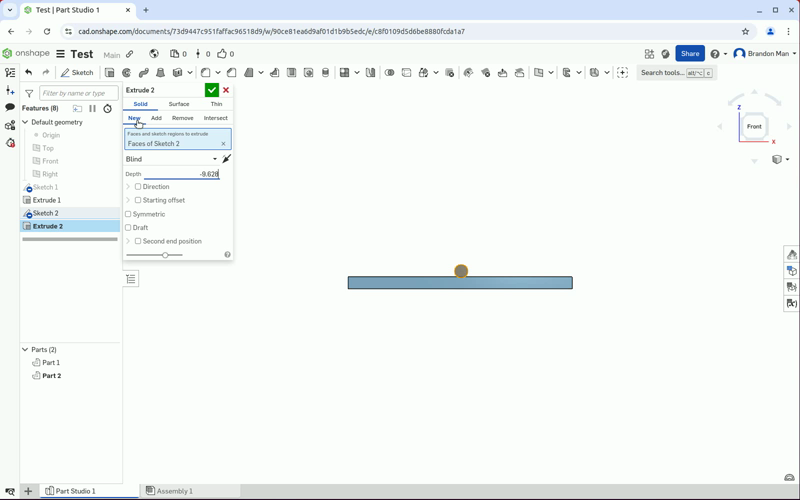
key(enter)
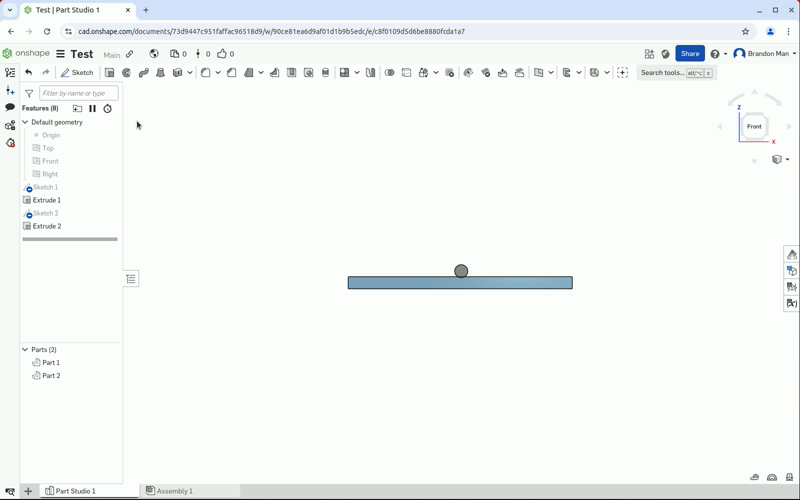
key(shift+h)
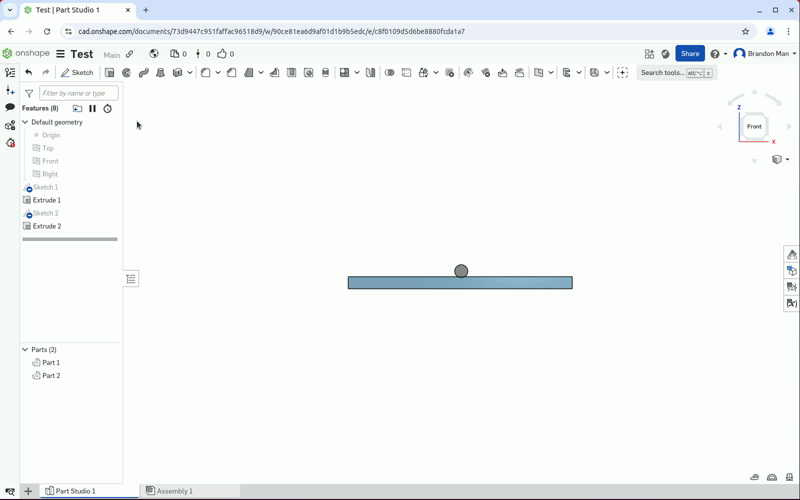
key(shift+h)
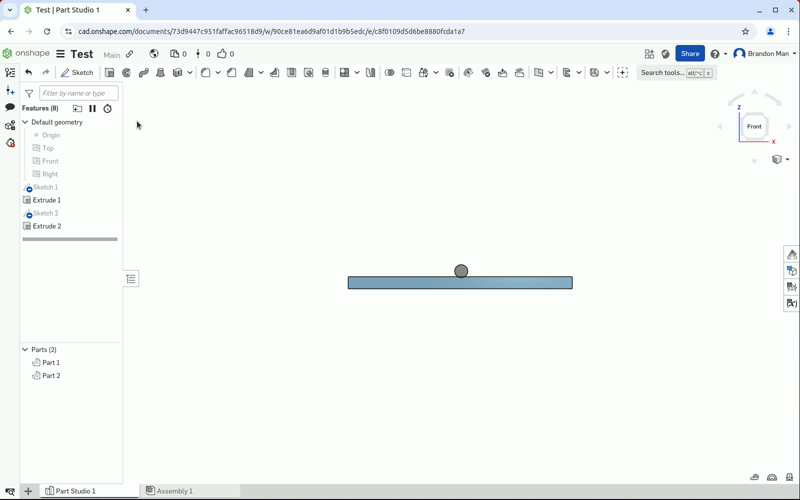
mouse_move(73, 189)
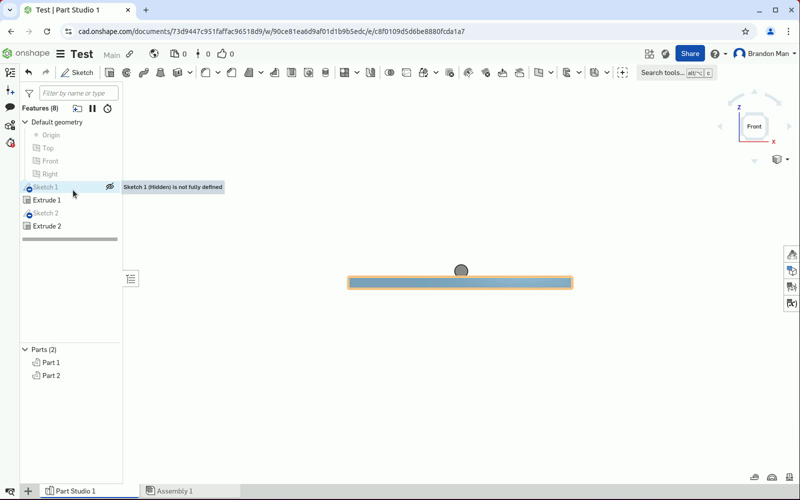
click(73, 189)
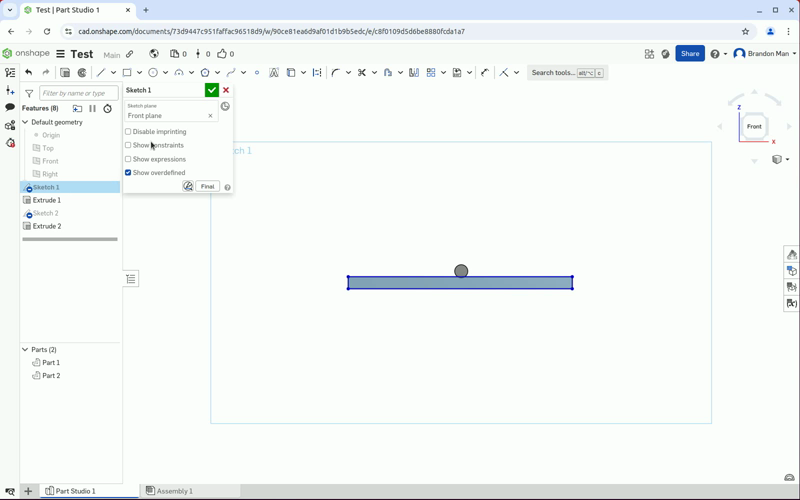
mouse_move(229, 92)
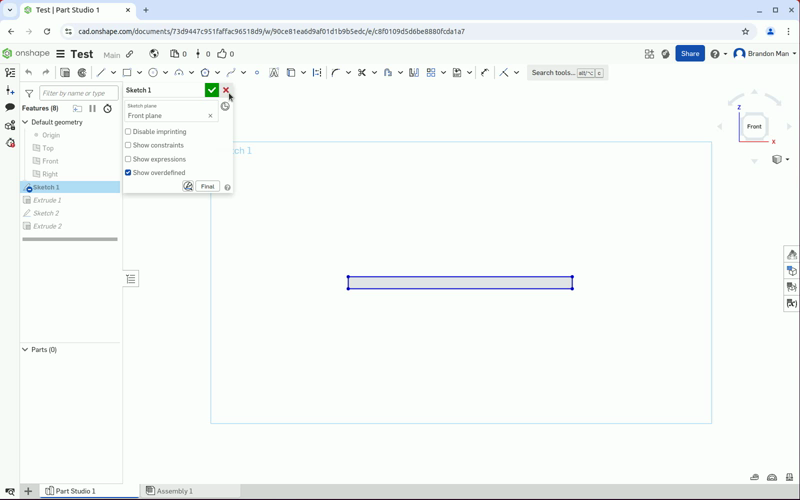
click(229, 92)
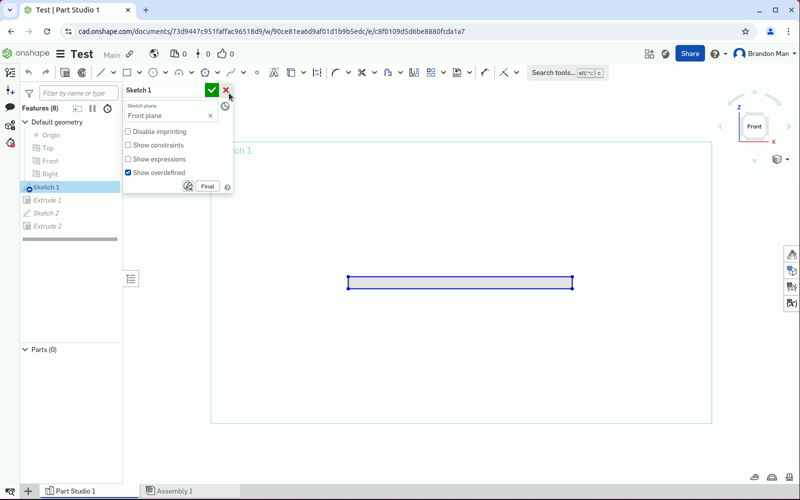
key(shift+s)
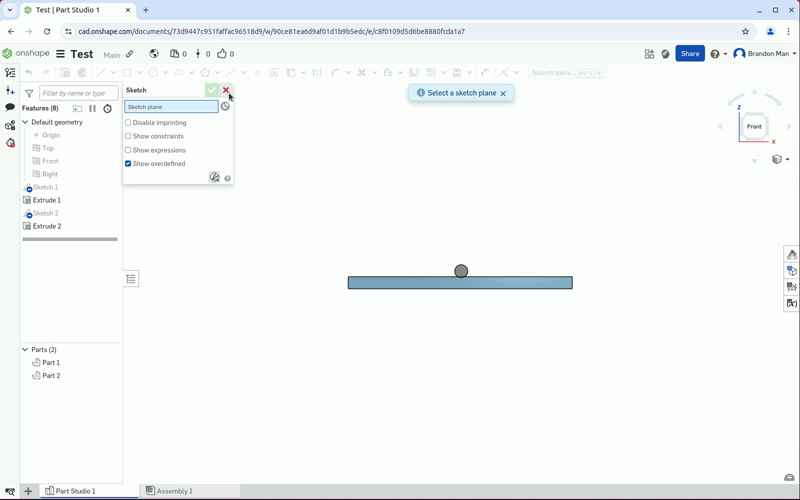
mouse_move(73, 163)
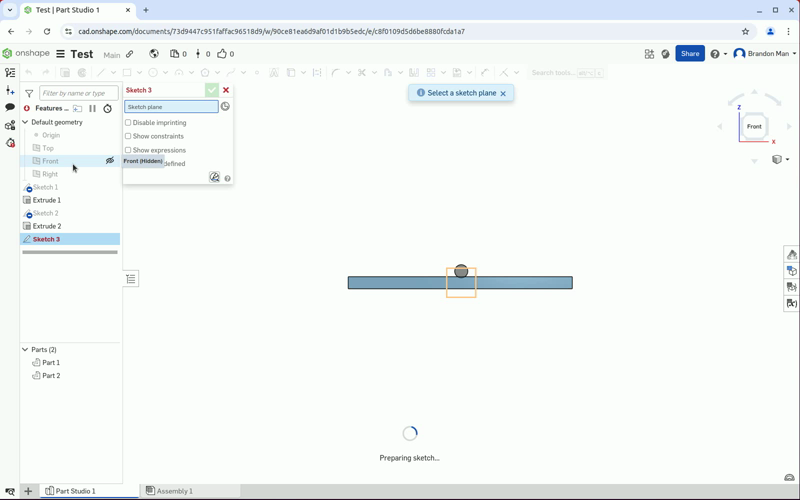
click(73, 163)
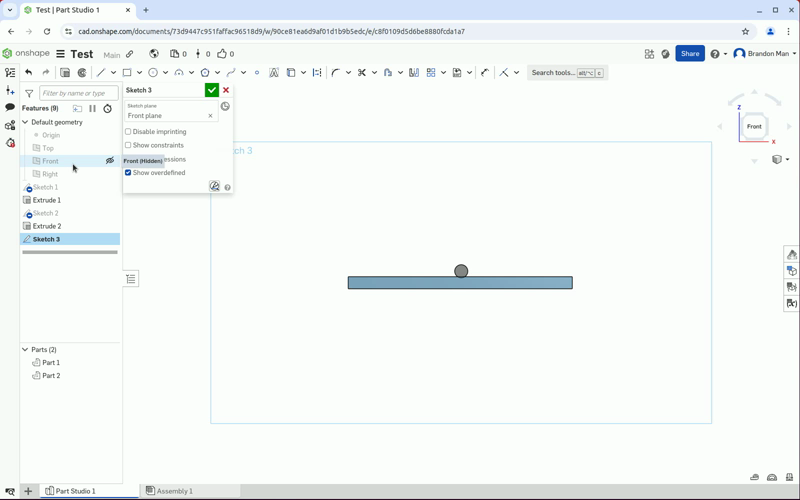
mouse_move(73, 352)
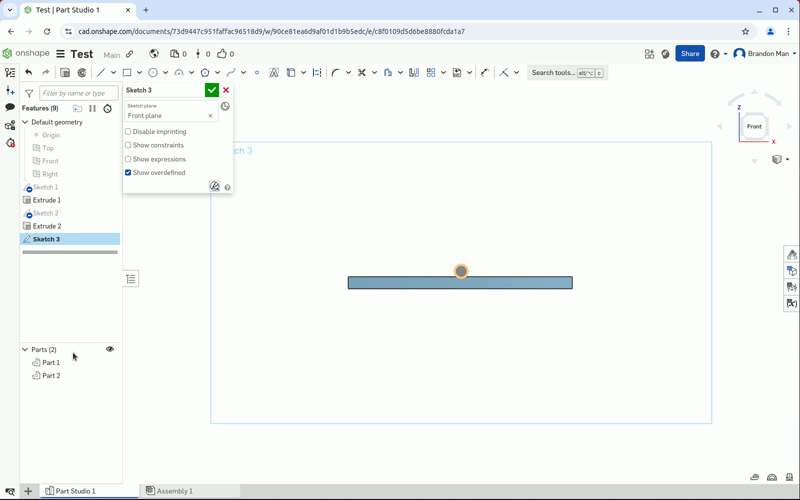
key(y)
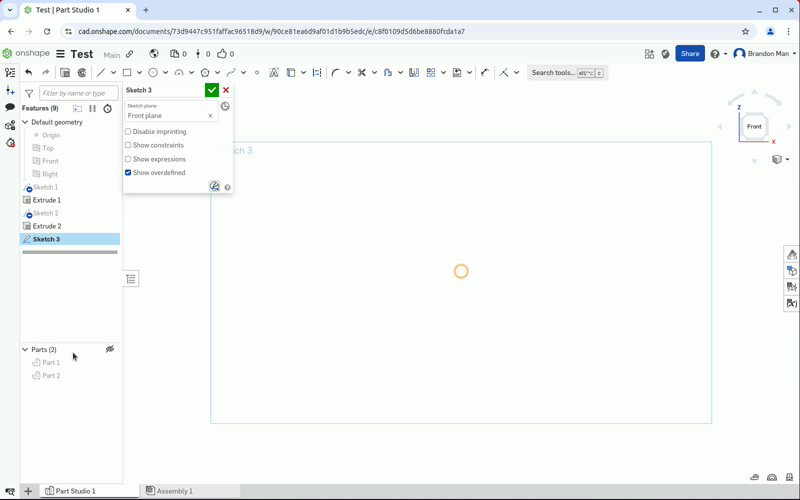
key(l)
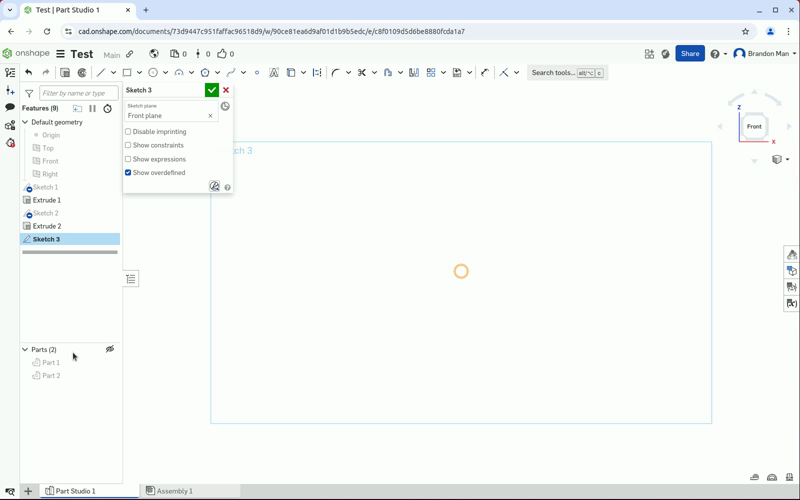
key_down(shift)
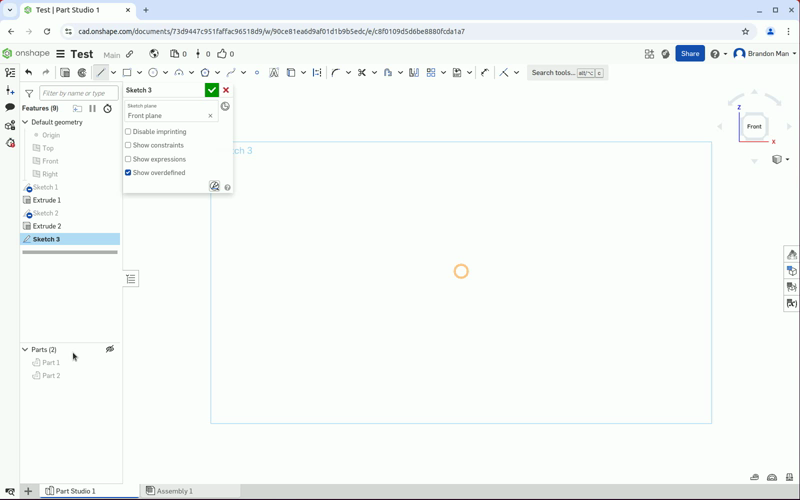
mouse_move(353, 299)
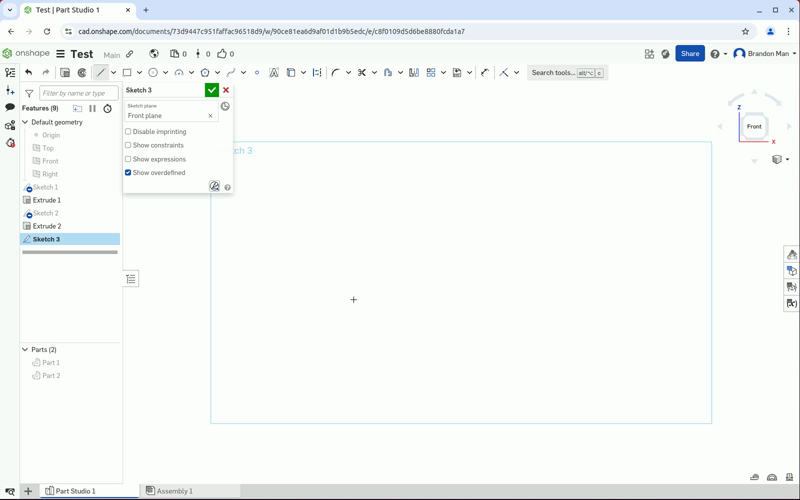
click(353, 299)
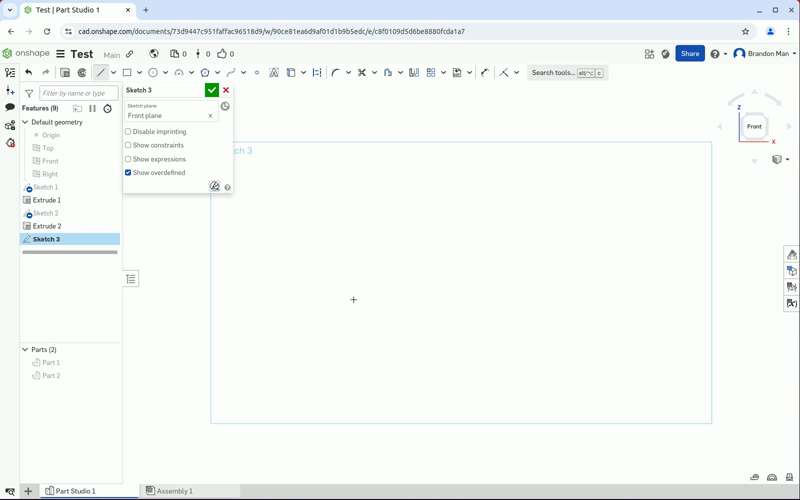
key_up(shift)
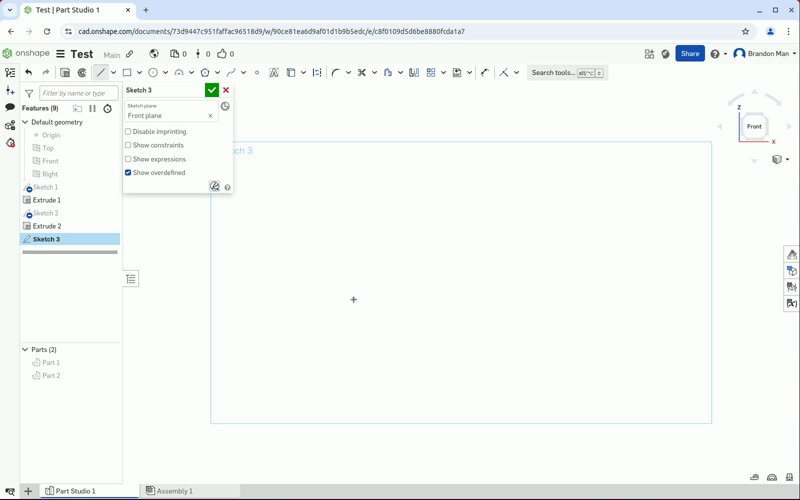
key_down(shift)
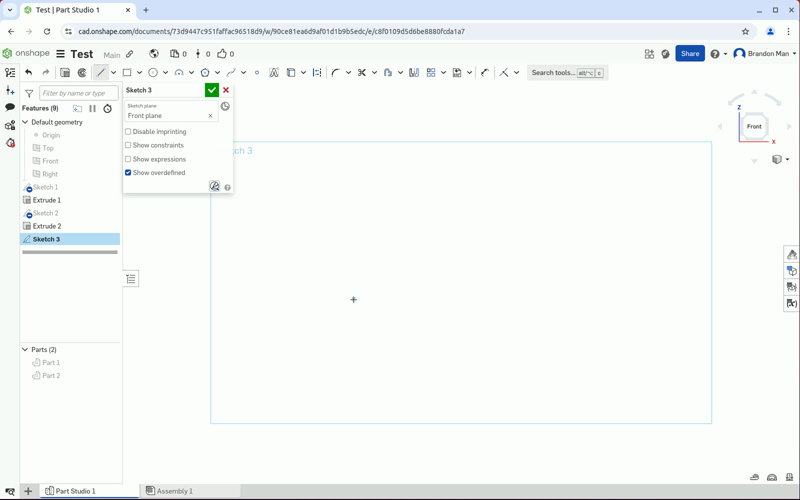
mouse_move(383, 299)
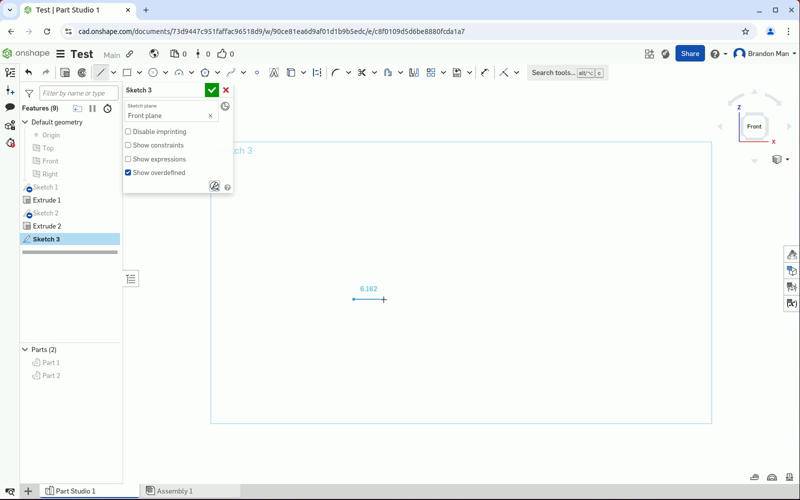
mouse_move(366, 299)
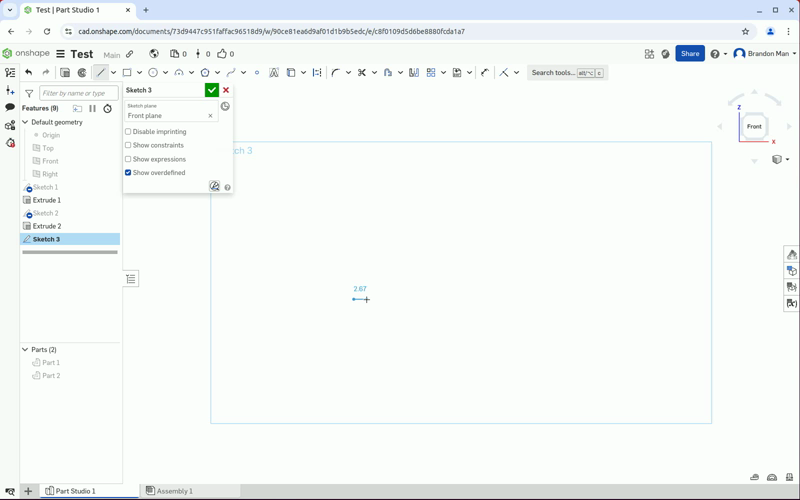
click(366, 299)
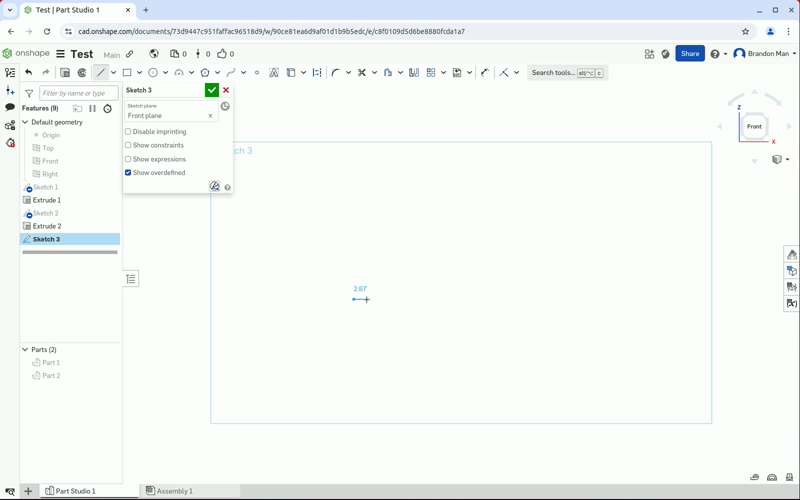
key_up(shift)
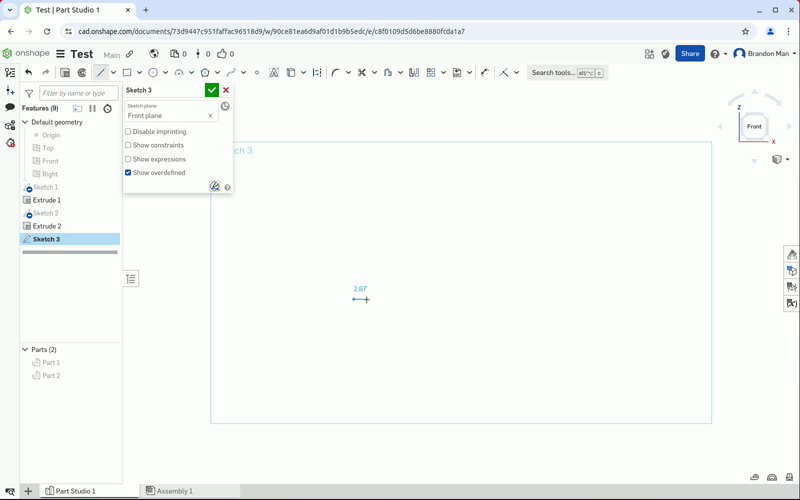
key_down(shift)
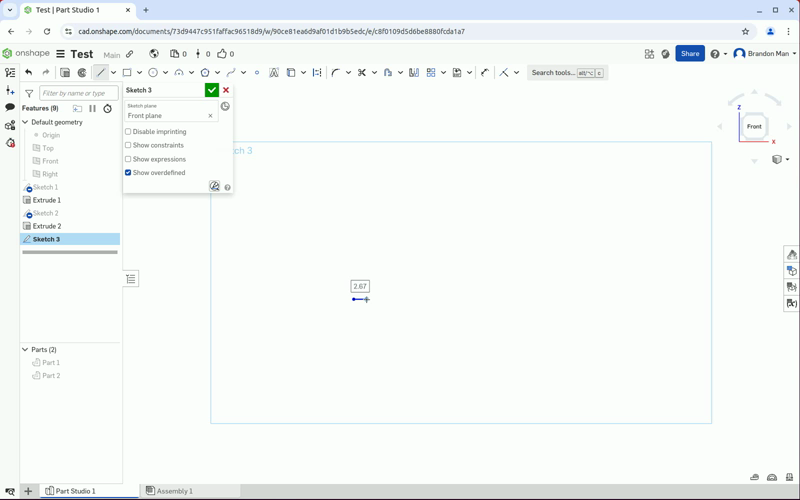
mouse_move(396, 299)
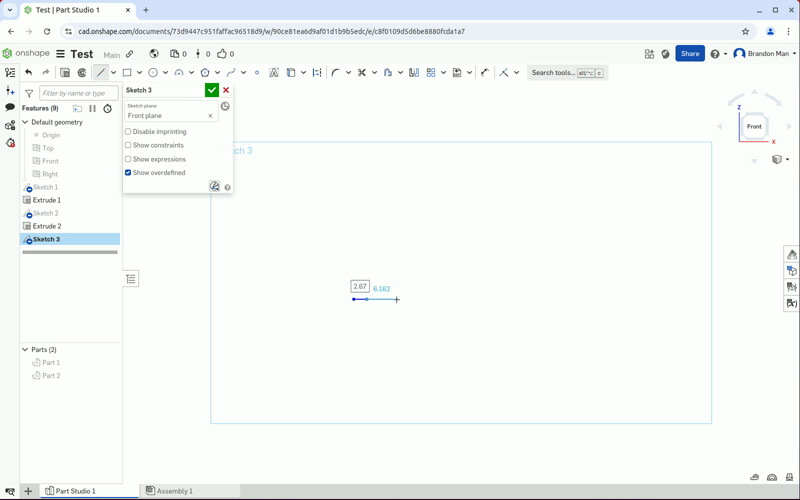
mouse_move(360, 288)
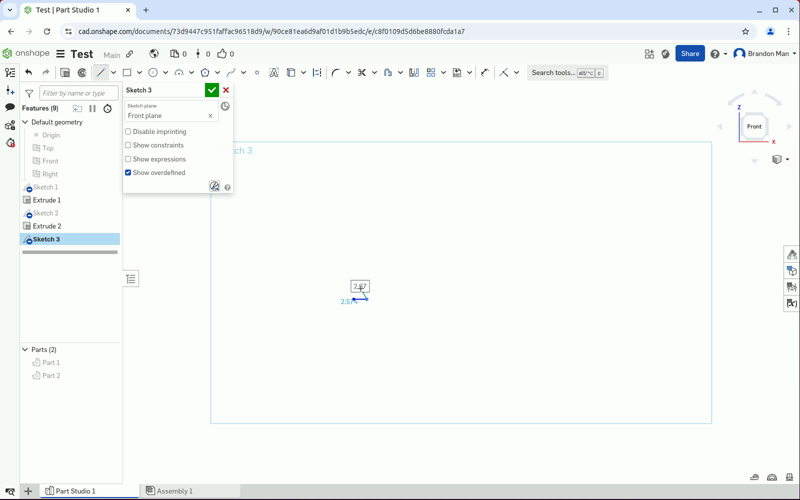
click(360, 288)
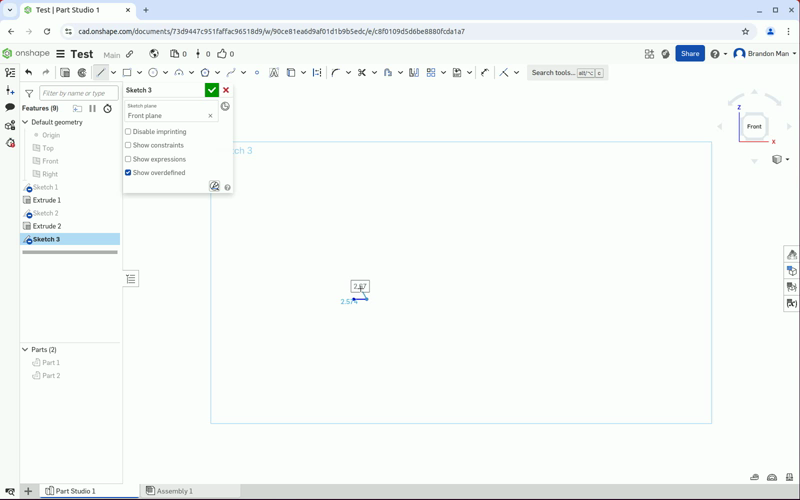
key_up(shift)
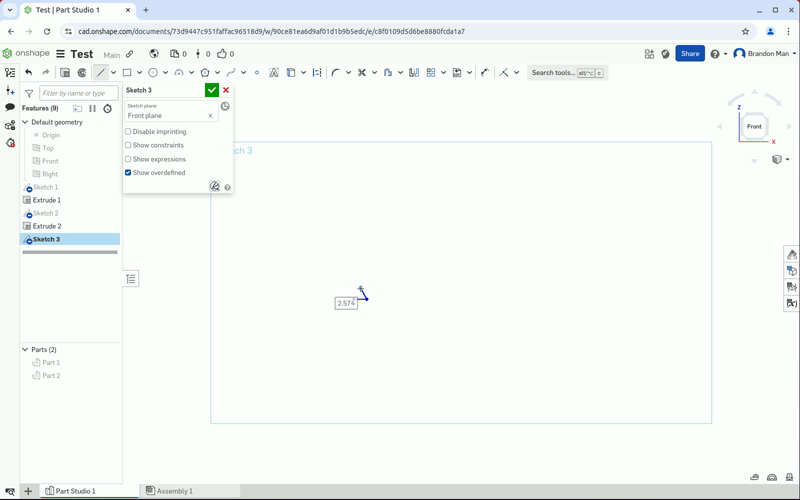
mouse_move(390, 288)
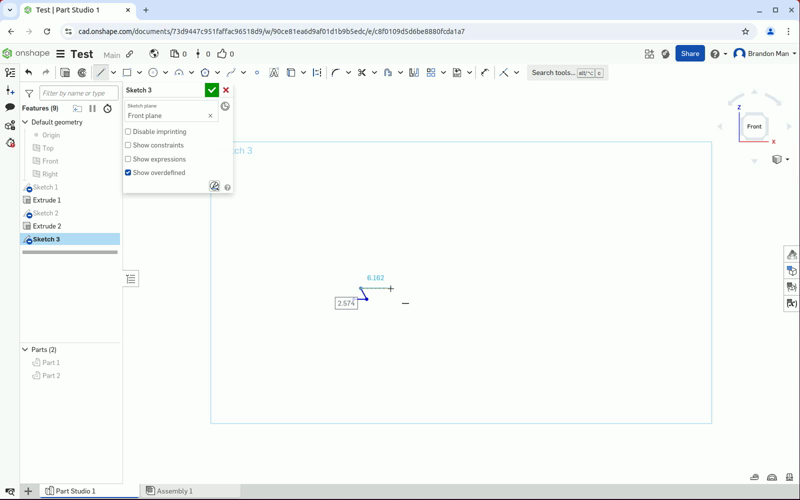
key_down(shift)
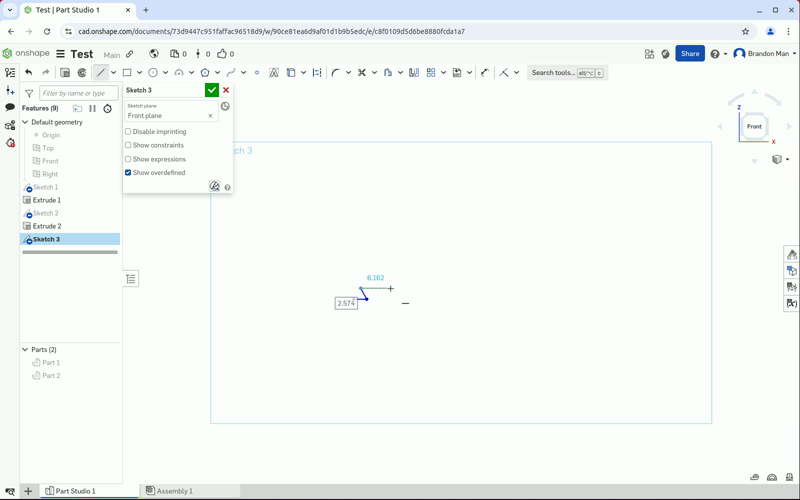
mouse_move(353, 299)
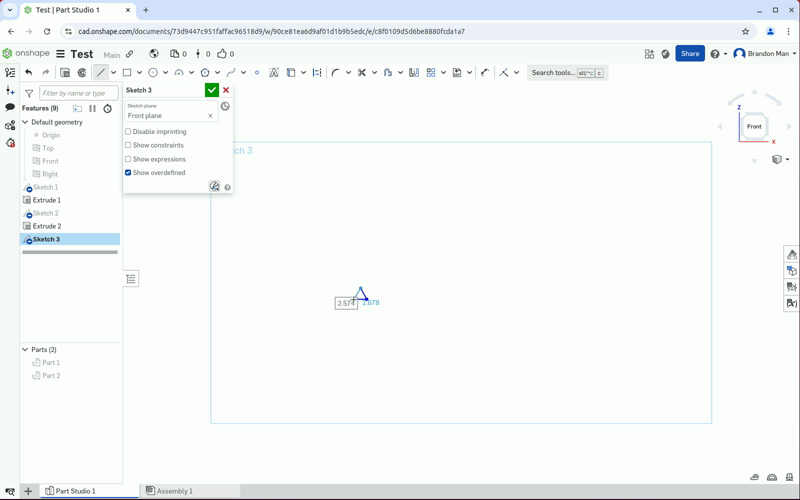
key_up(shift)
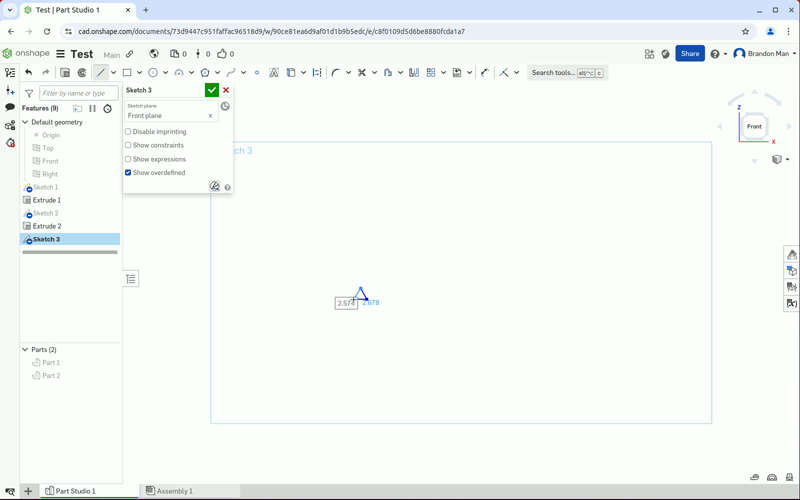
click(353, 299)
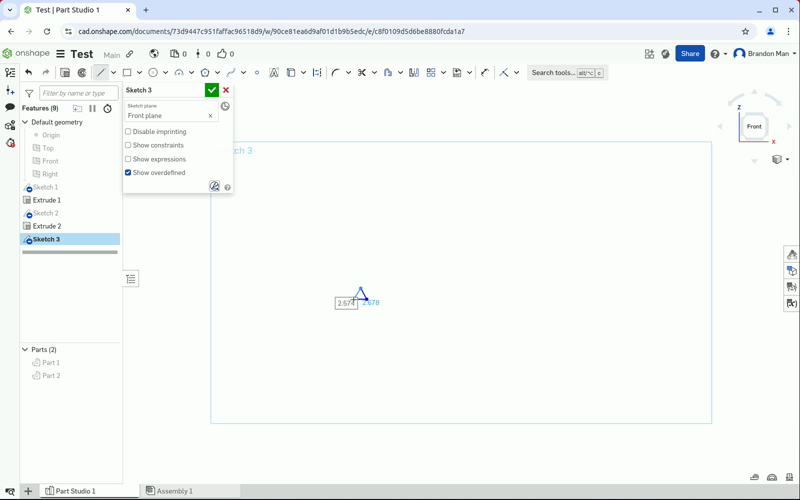
key(esc)
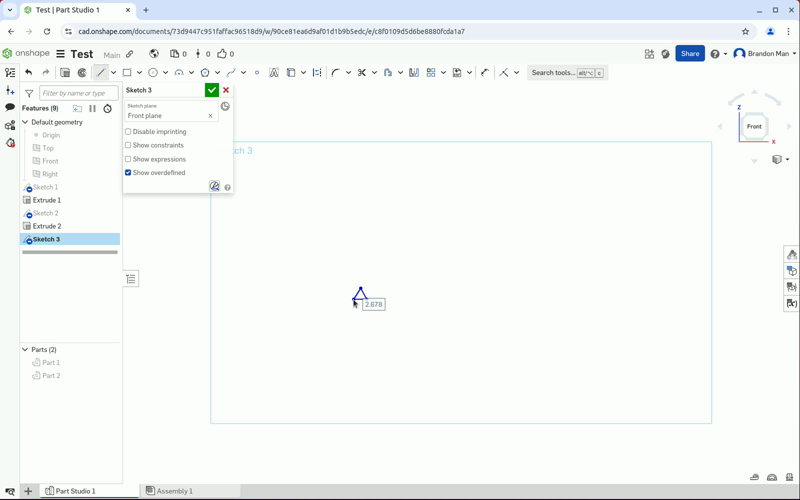
mouse_move(359, 295)
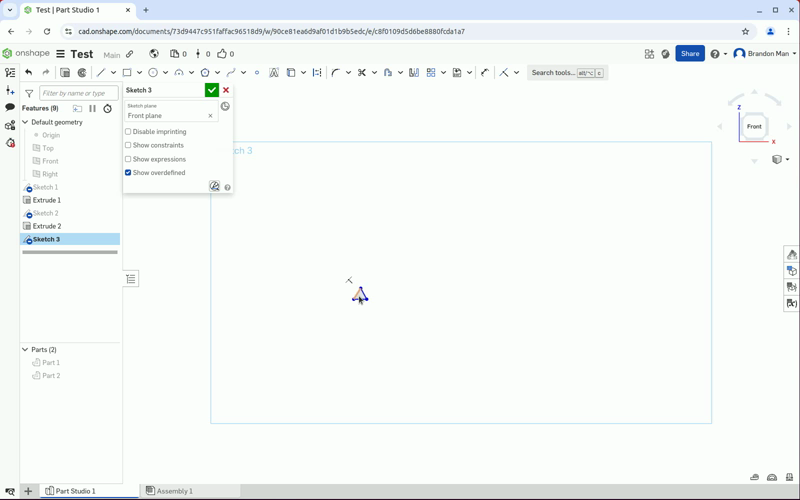
scroll(6)
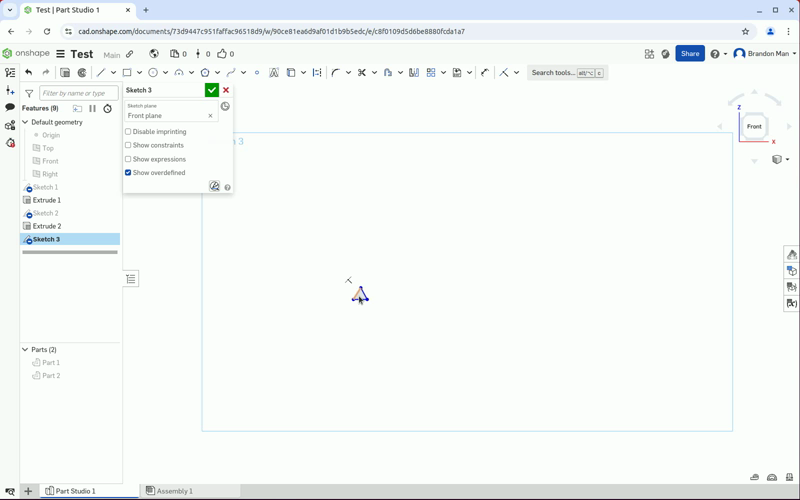
scroll(6)
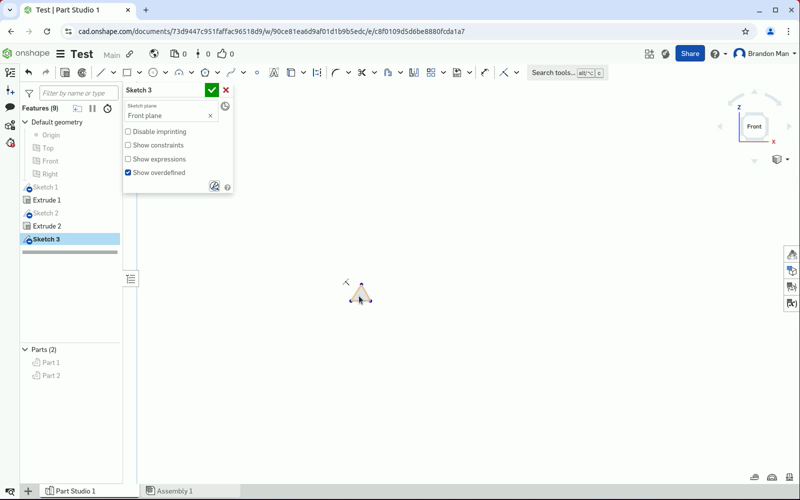
scroll(6)
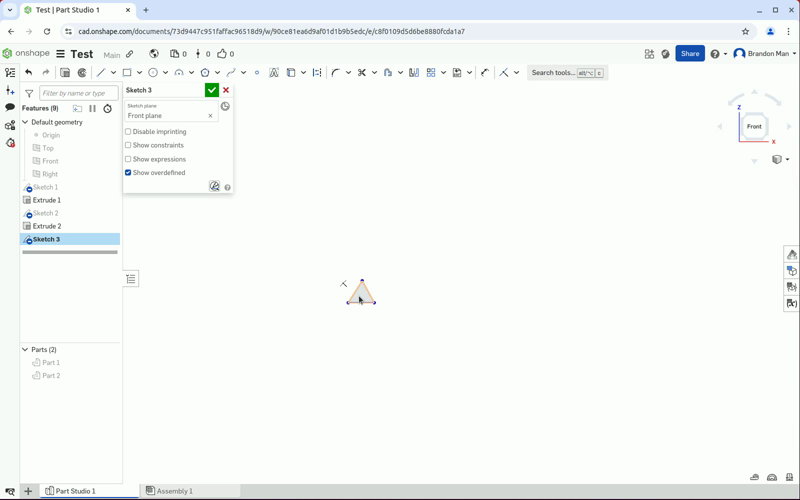
scroll(6)
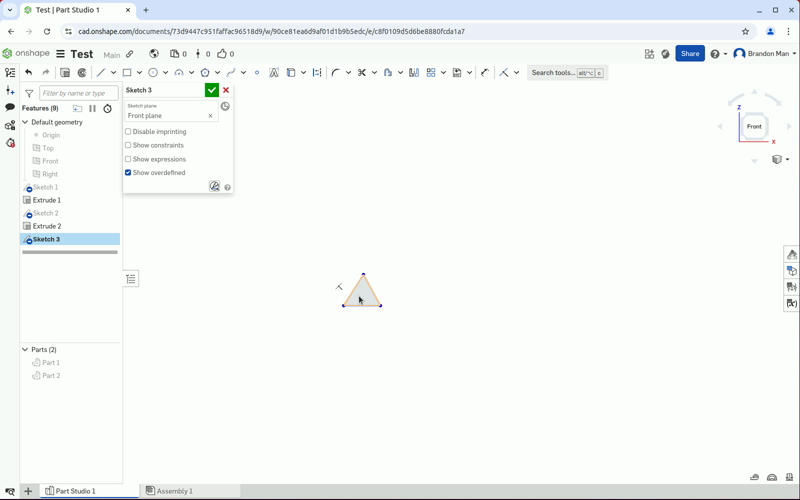
scroll(6)
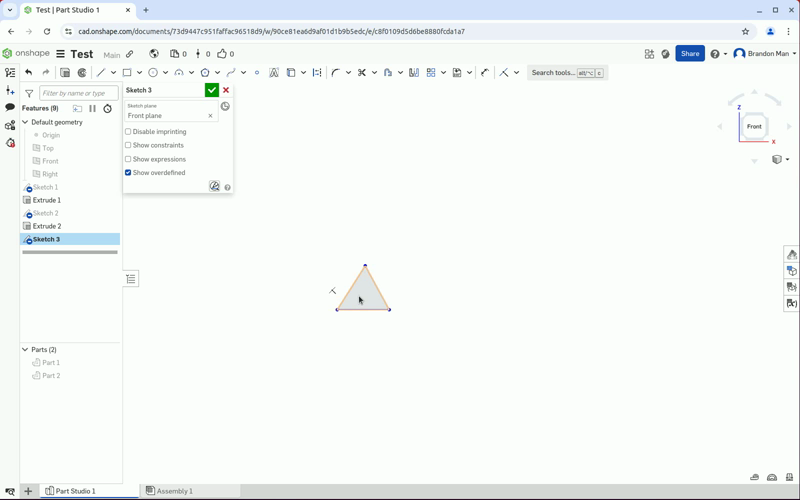
scroll(6)
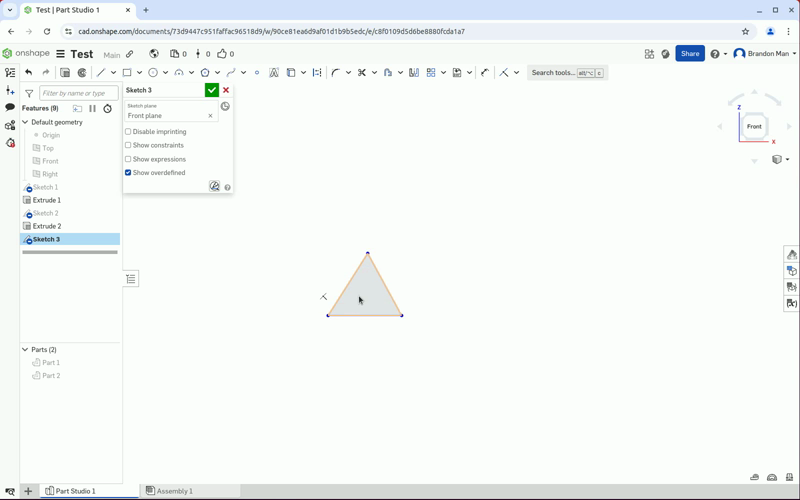
scroll(6)
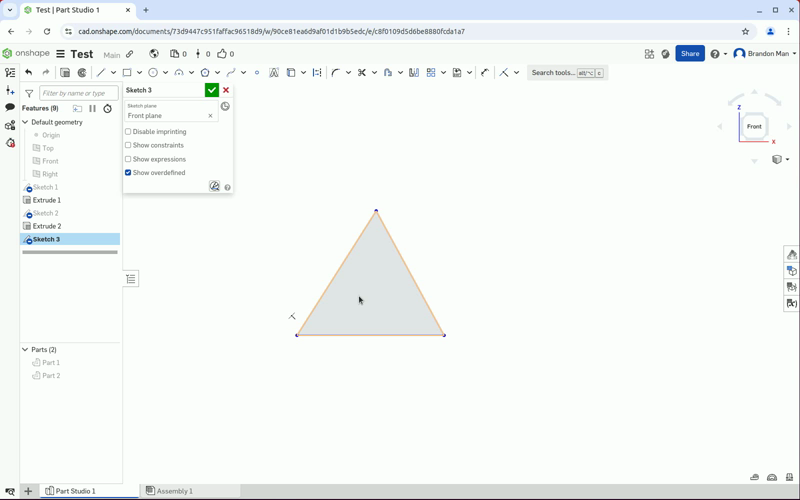
click(359, 295)
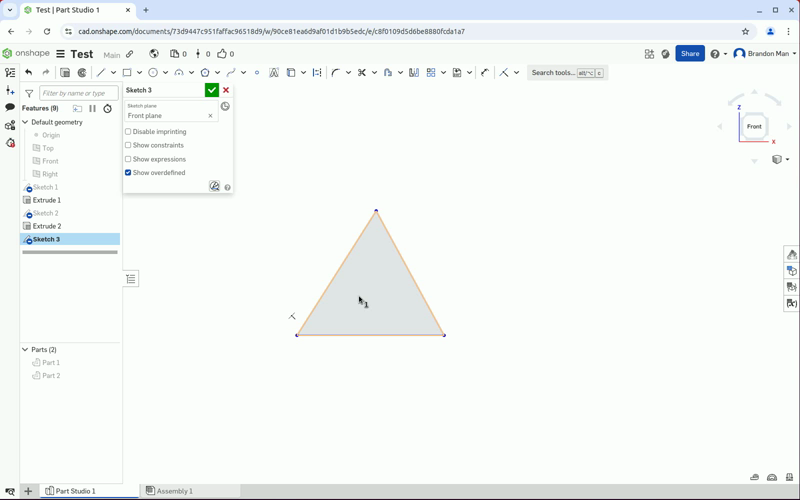
scroll(-6)
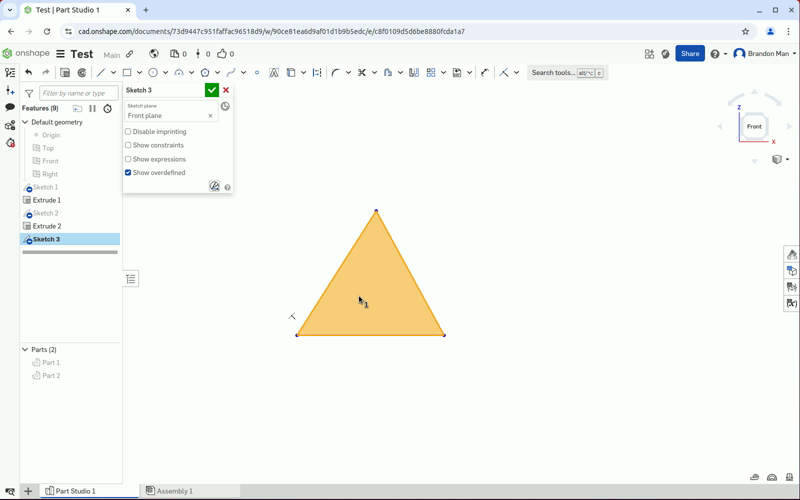
scroll(-6)
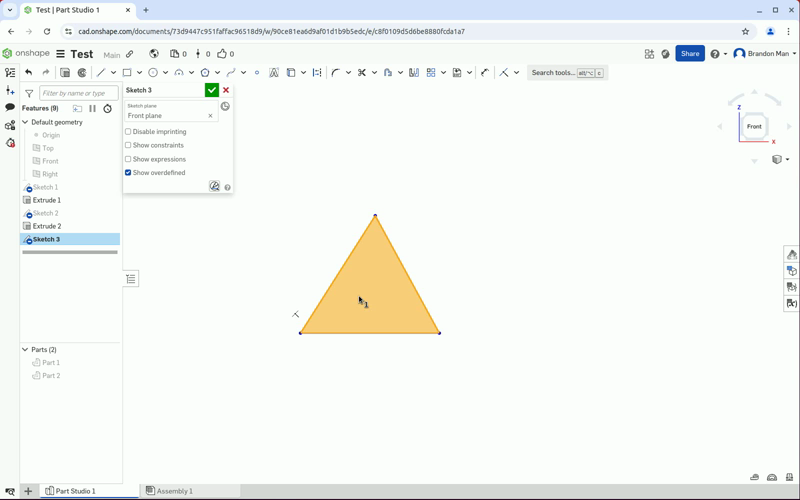
scroll(-6)
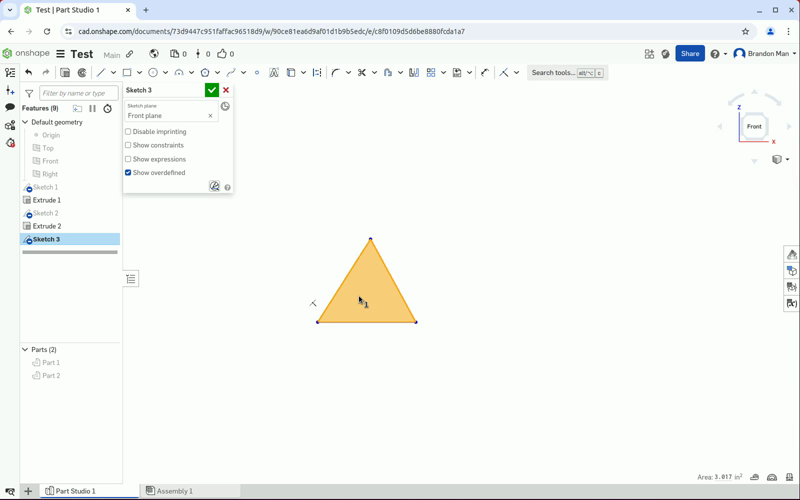
scroll(-6)
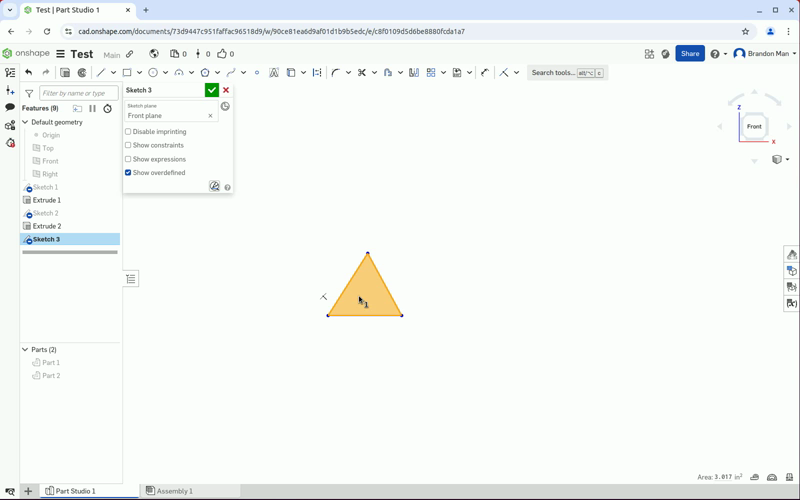
scroll(-6)
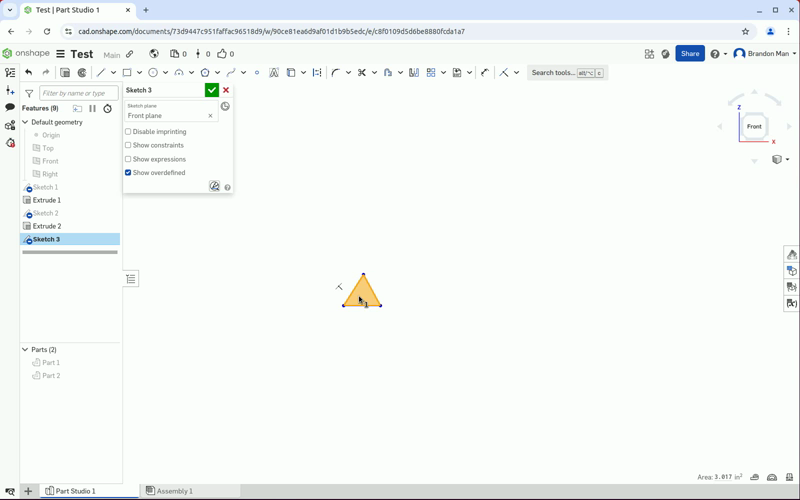
scroll(-6)
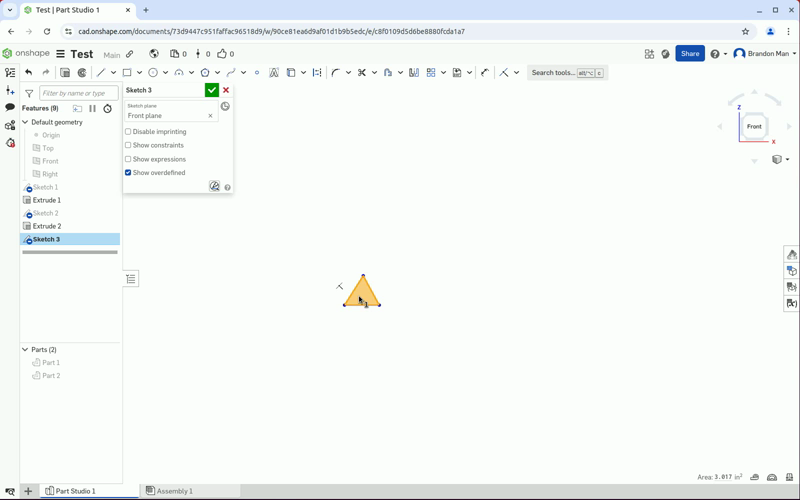
scroll(-6)
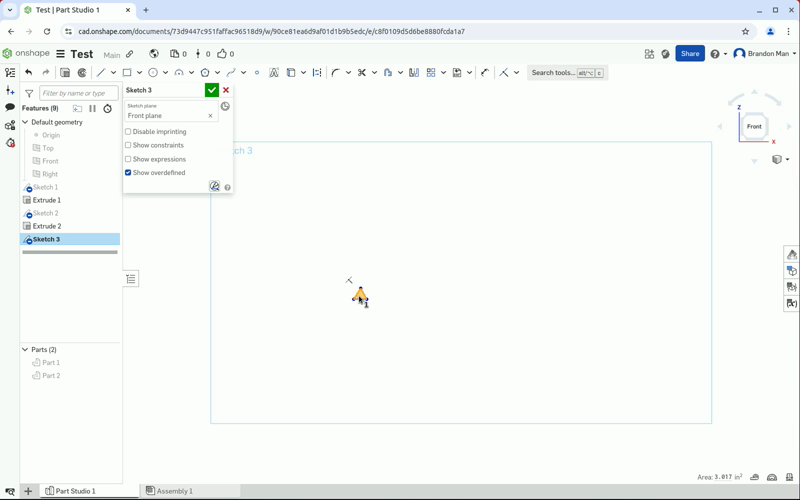
mouse_move(73, 352)
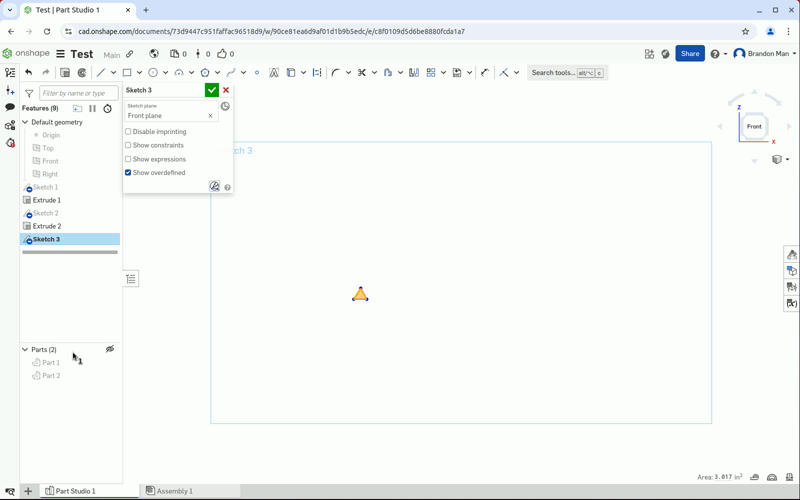
key(shift+y)
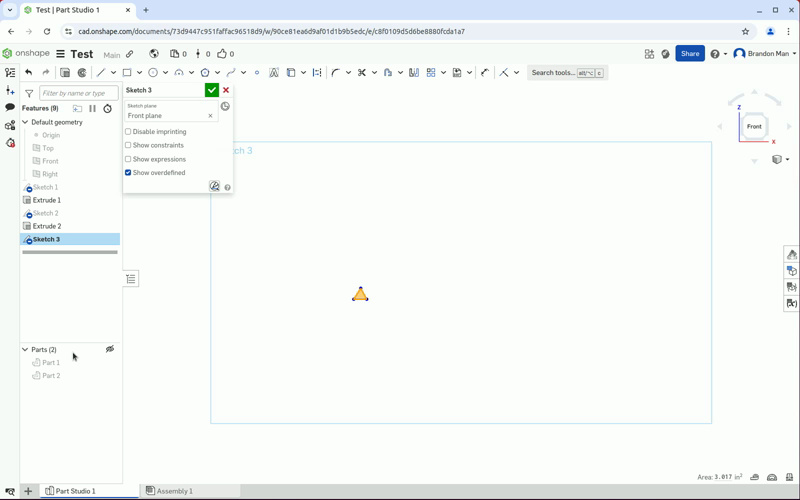
key(shift+e)
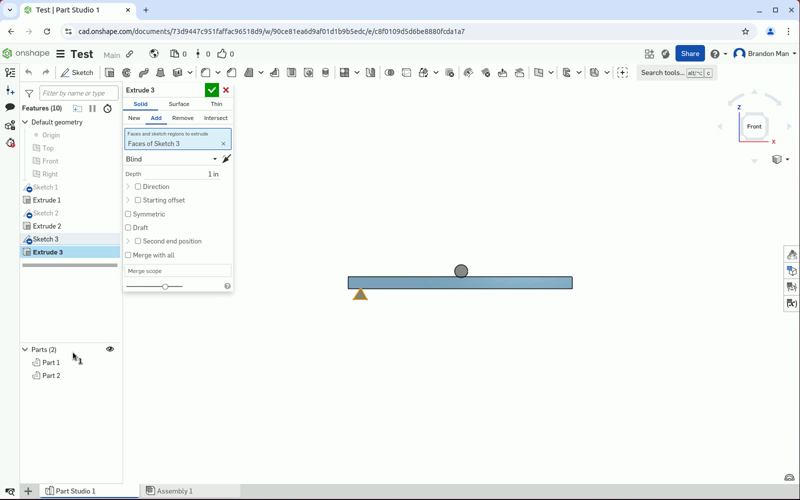
mouse_move(143, 106)
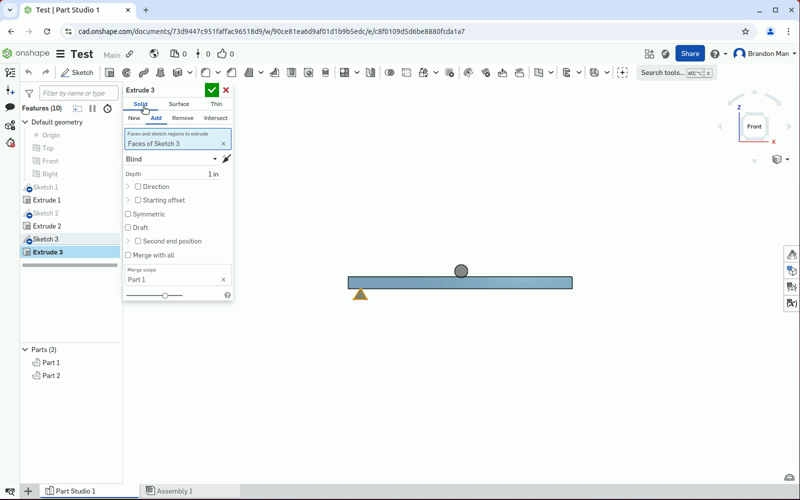
click(143, 106)
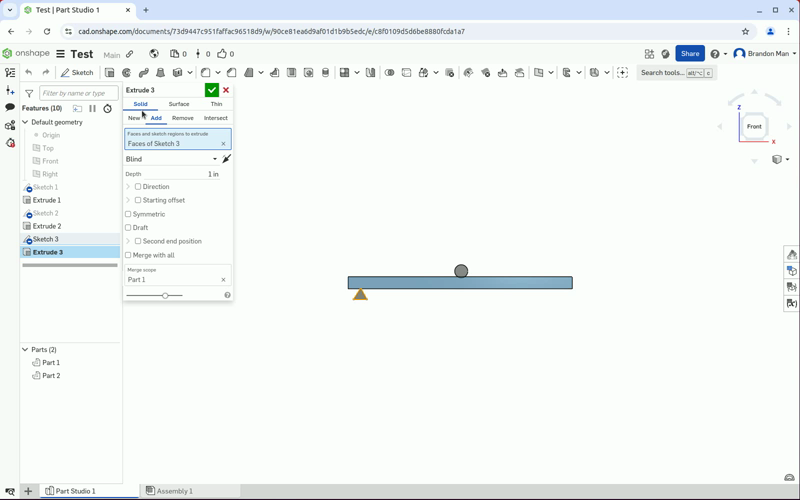
mouse_move(137, 120)
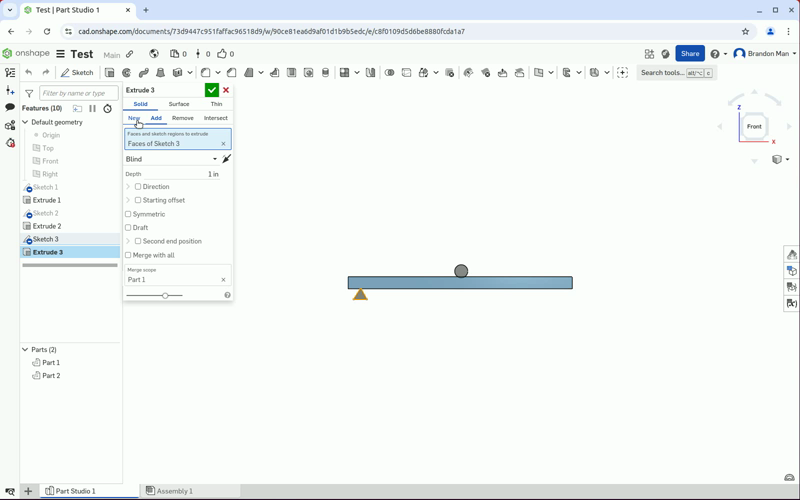
click(137, 120)
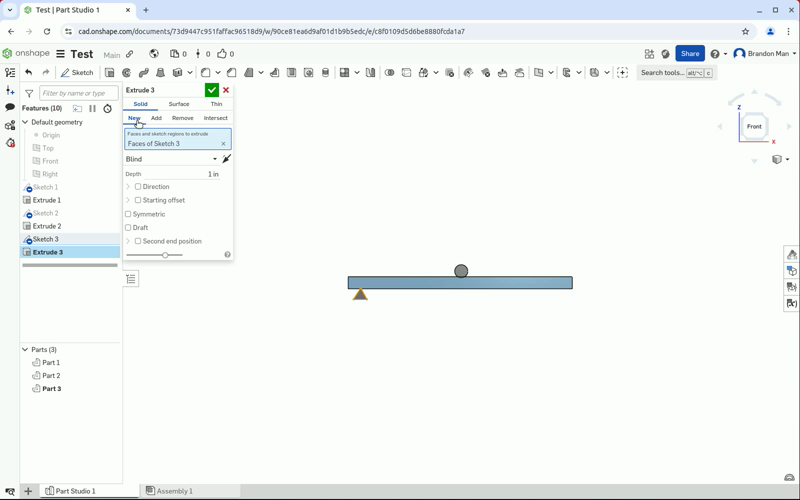
key(tab, 4)
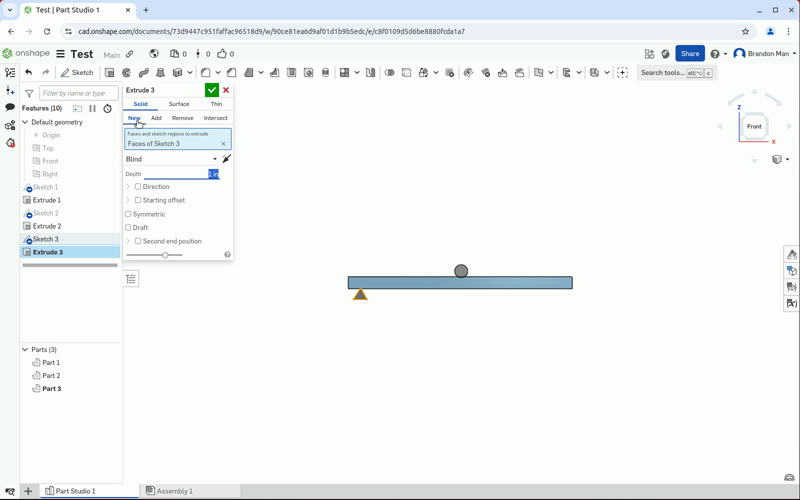
text(-9.628)
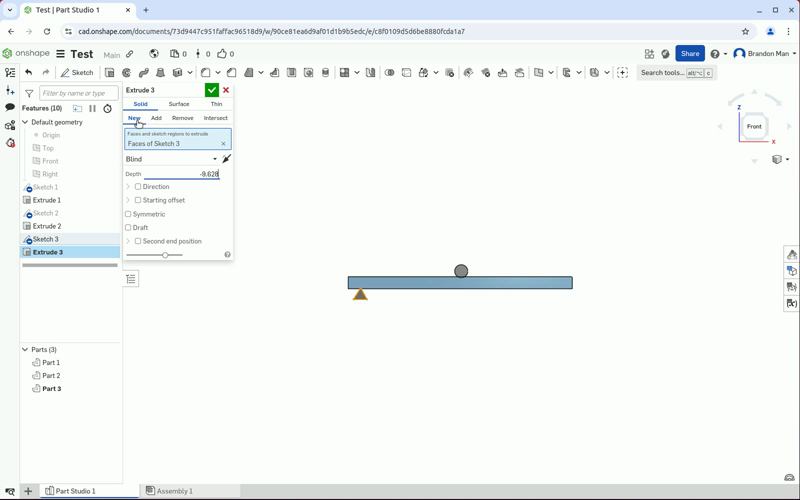
key(enter)
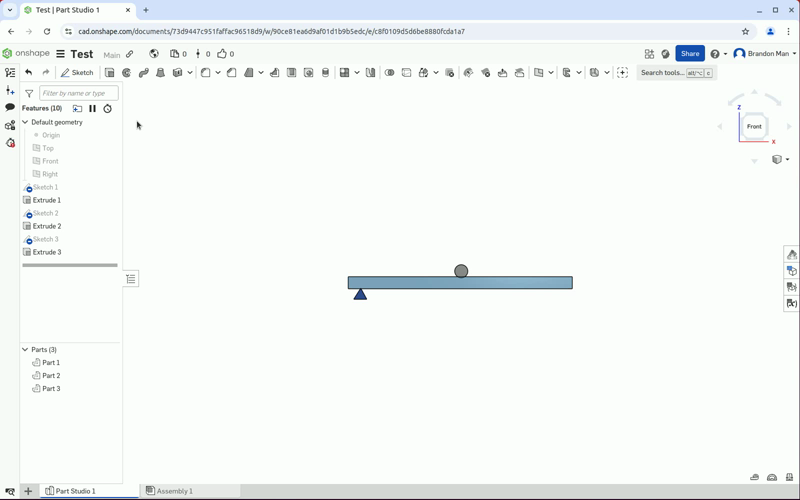
key(shift+h)
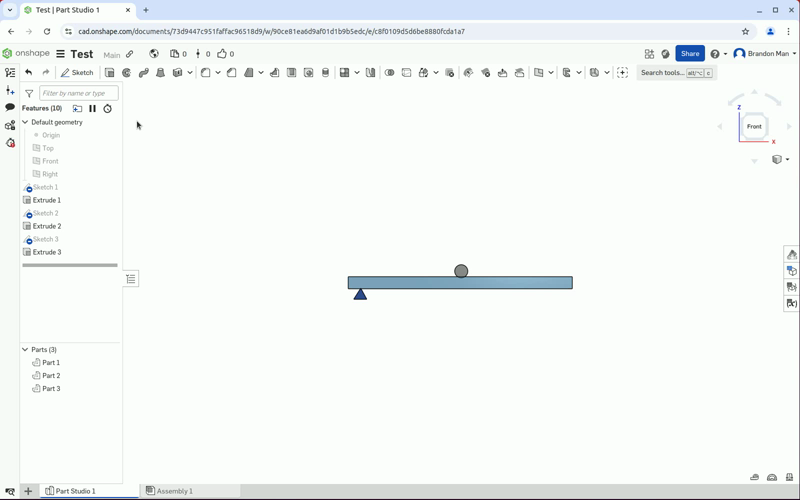
key(shift+h)
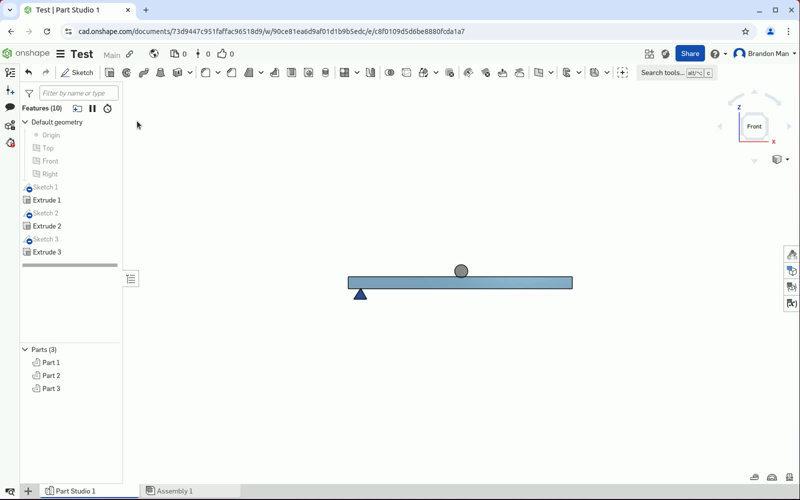
mouse_move(73, 189)
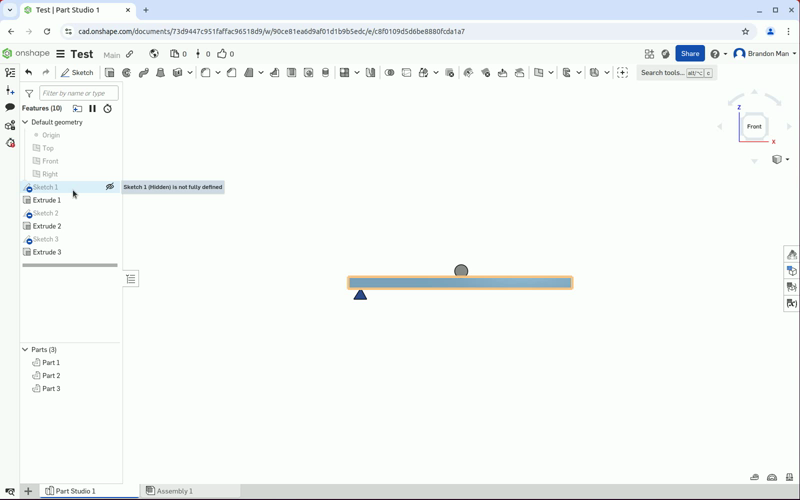
click(73, 189)
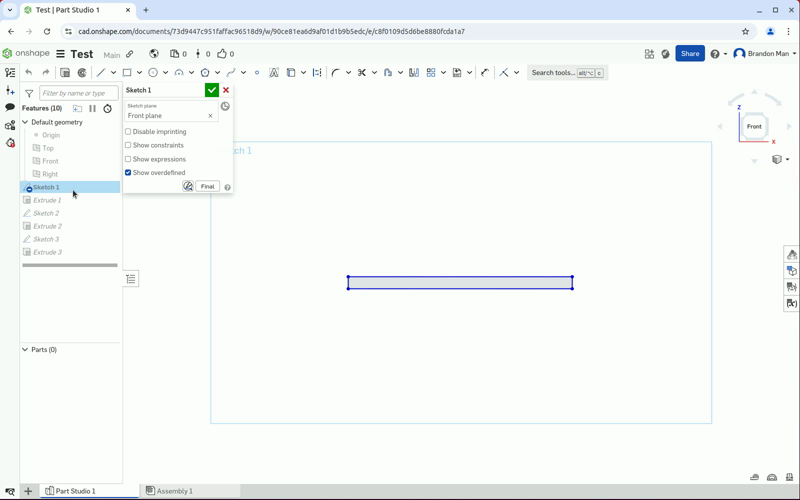
mouse_move(229, 92)
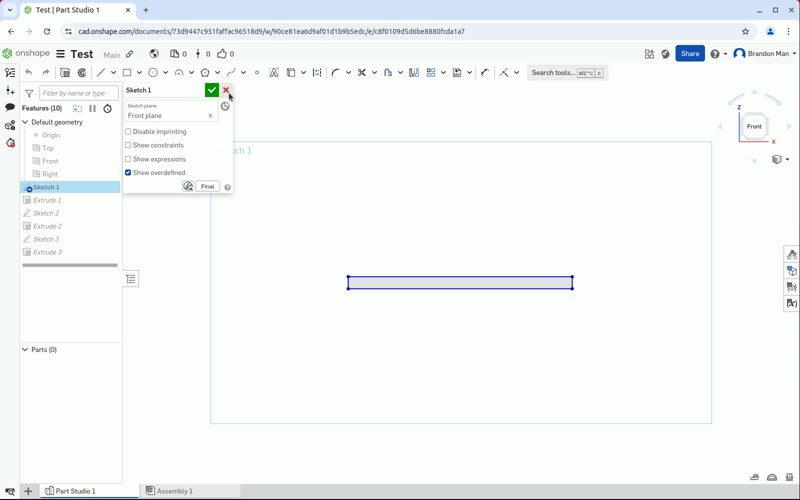
click(229, 92)
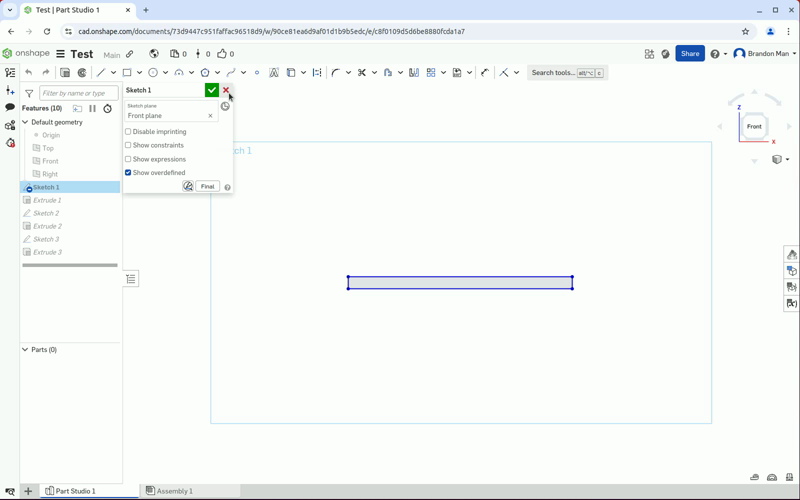
key(shift+s)
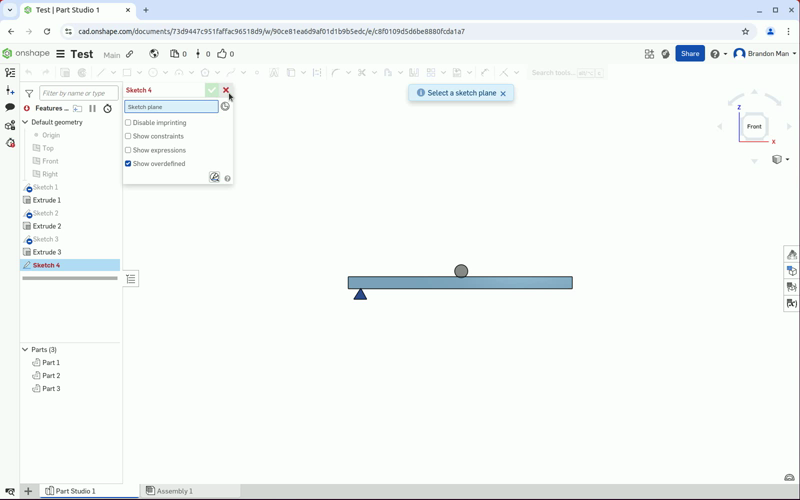
mouse_move(73, 163)
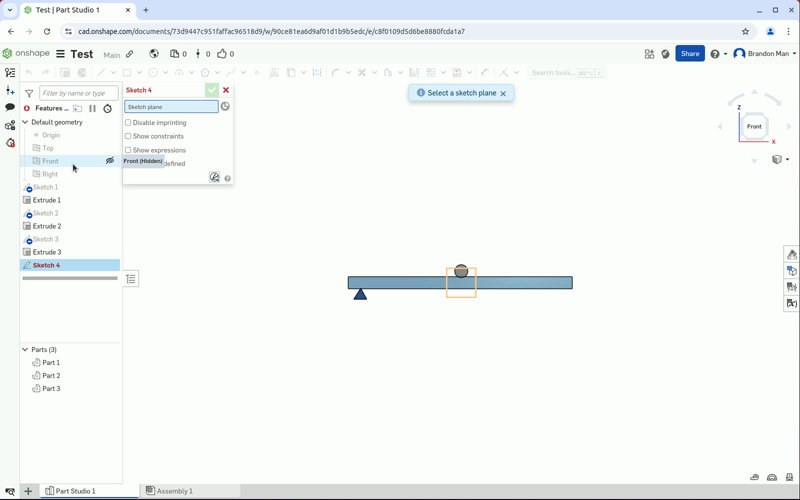
click(73, 163)
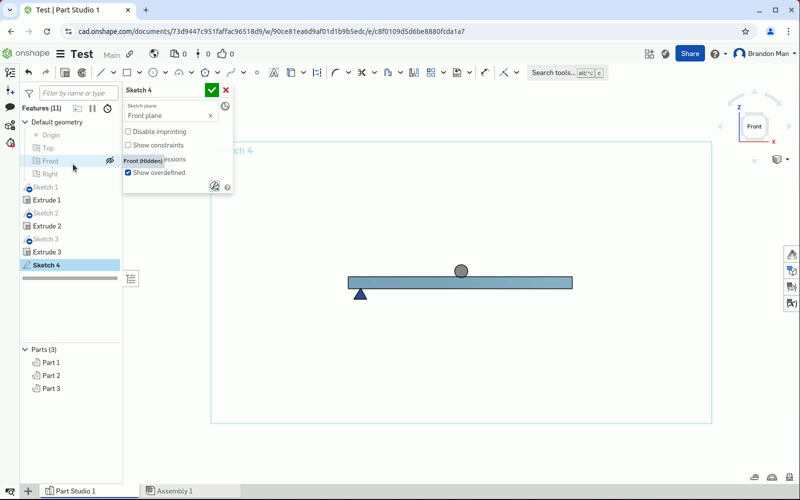
mouse_move(73, 352)
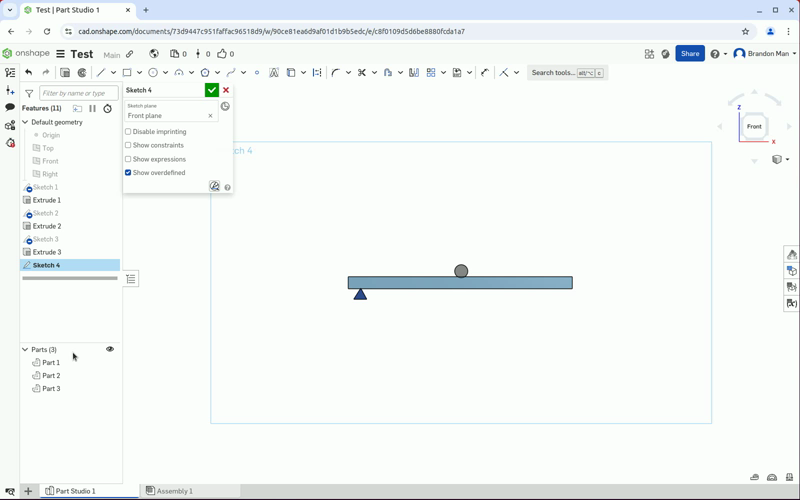
key(y)
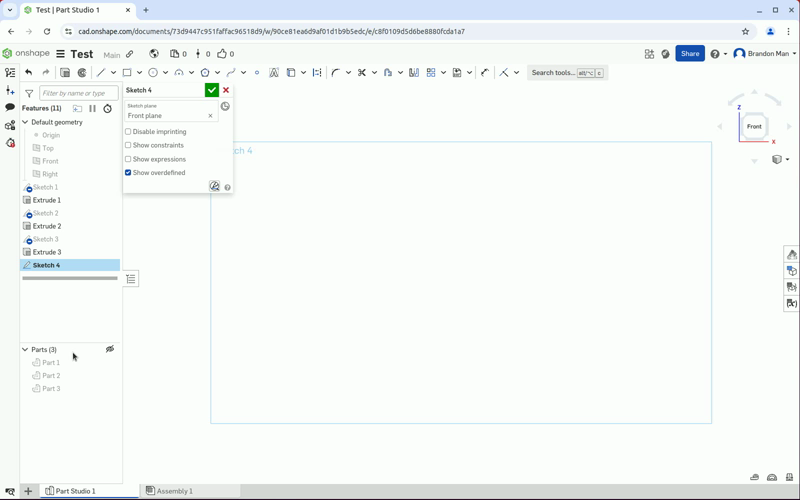
key(l)
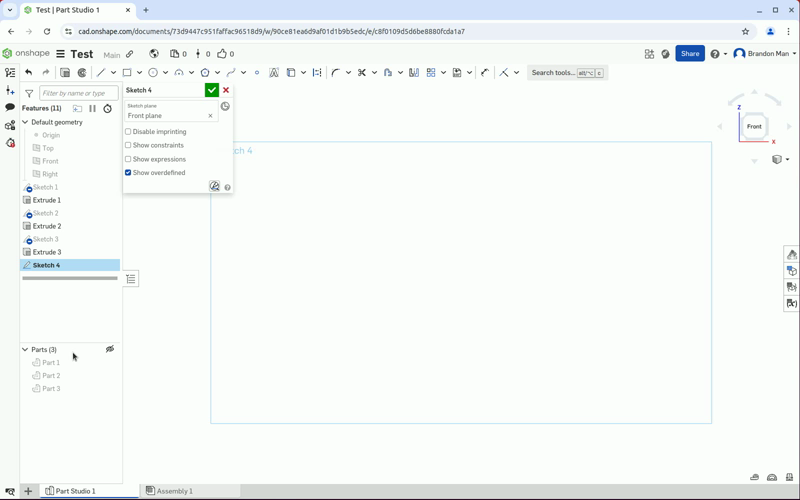
key_down(shift)
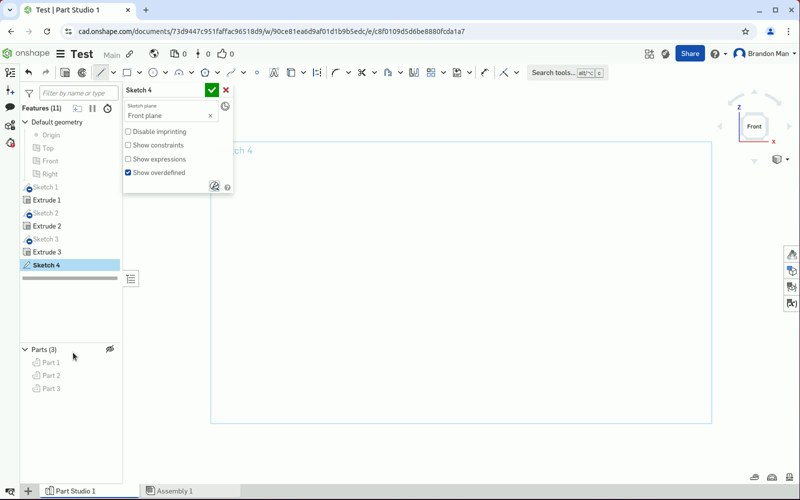
mouse_move(555, 299)
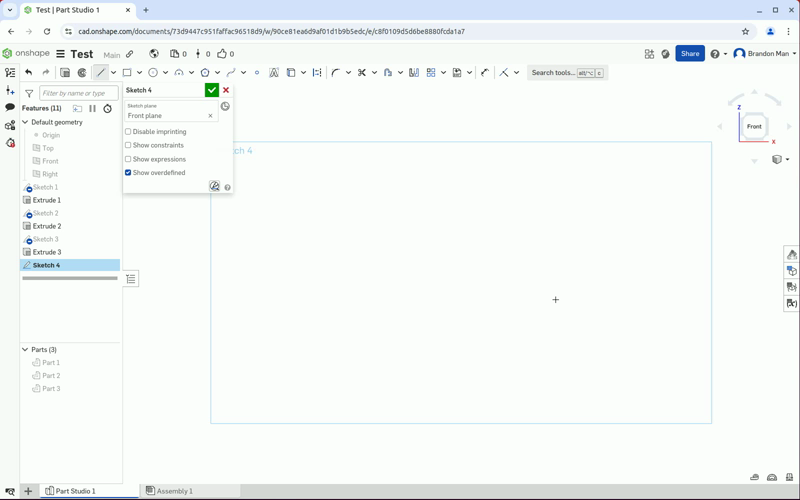
click(555, 299)
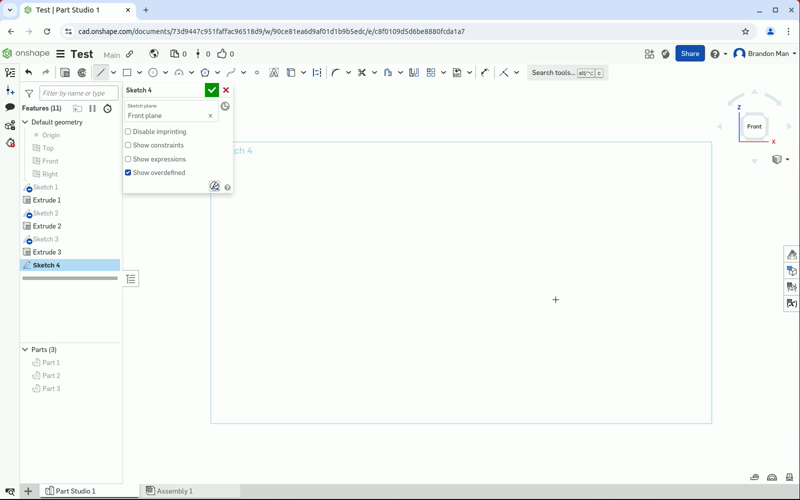
key_up(shift)
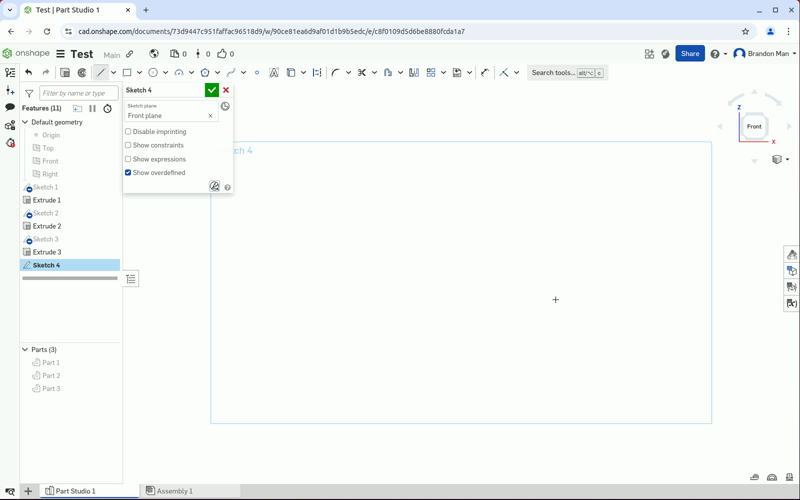
key_down(shift)
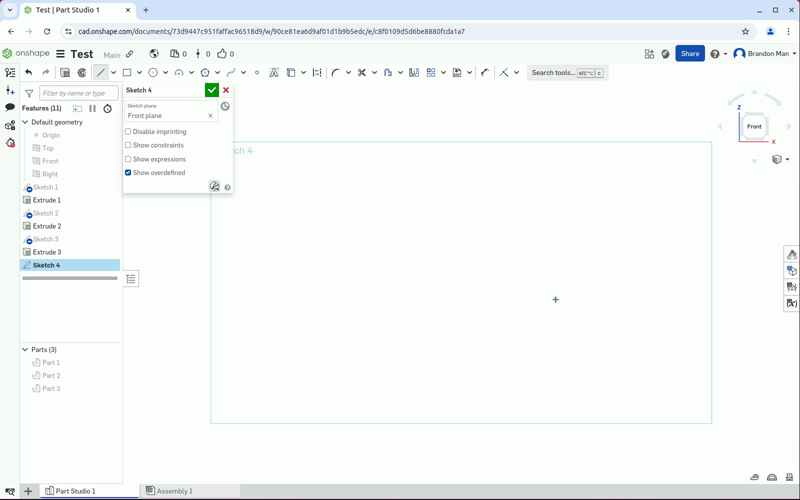
mouse_move(585, 299)
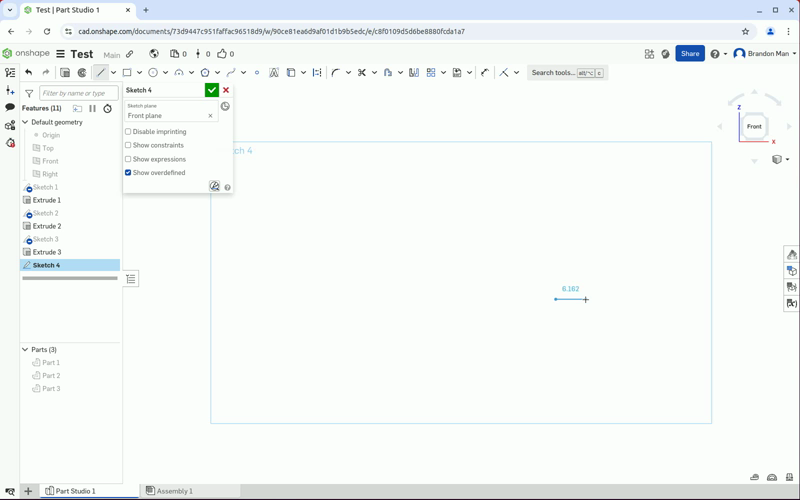
mouse_move(568, 299)
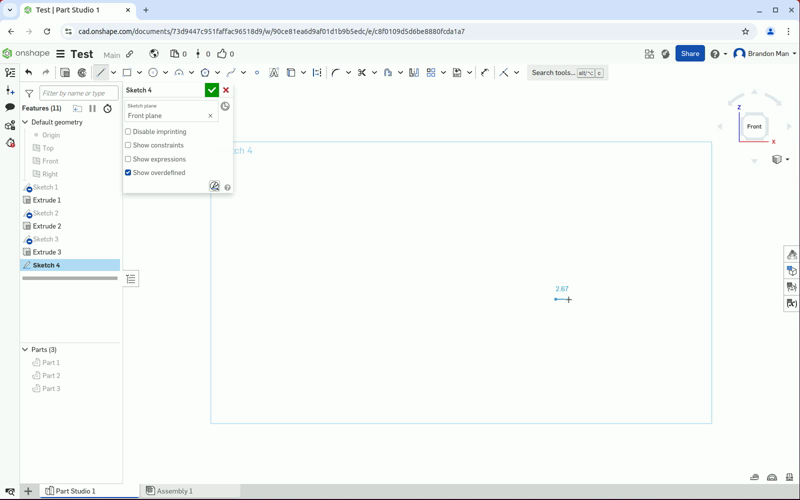
click(568, 299)
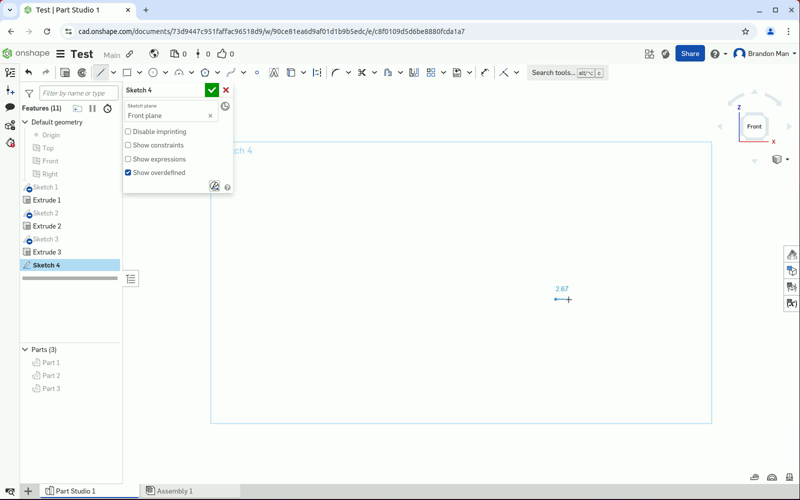
key_up(shift)
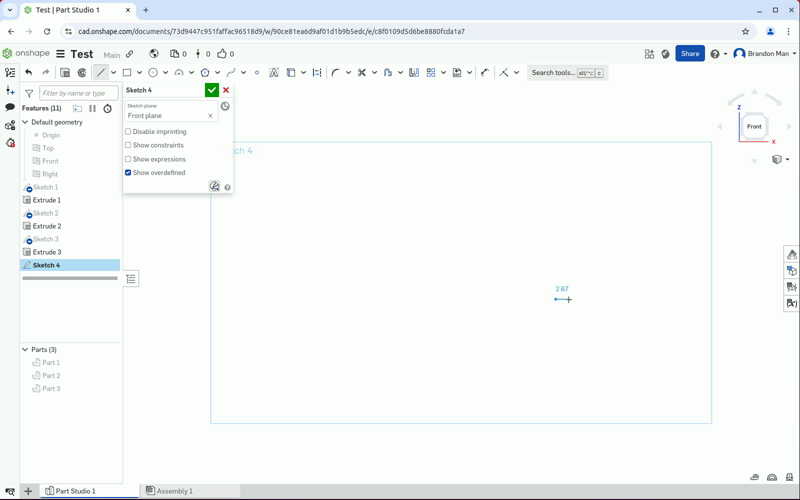
key_down(shift)
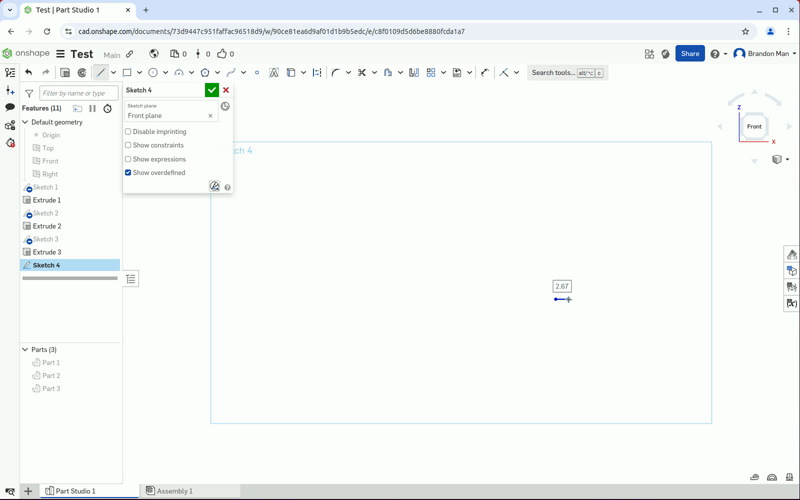
mouse_move(589, 299)
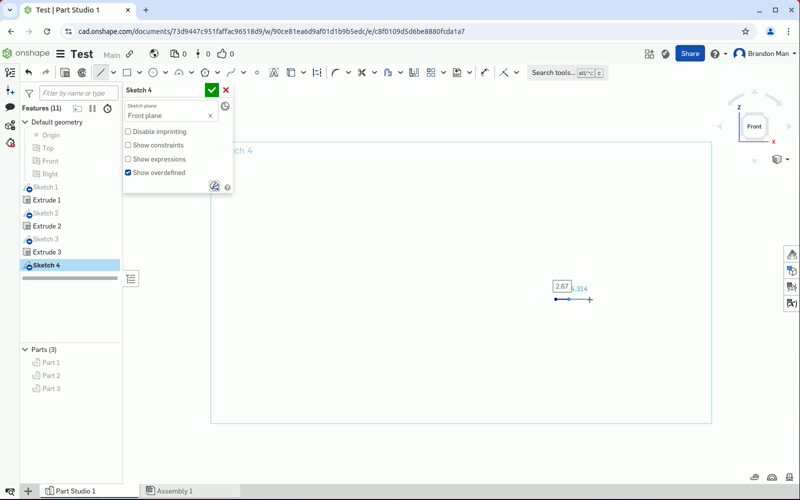
mouse_move(562, 288)
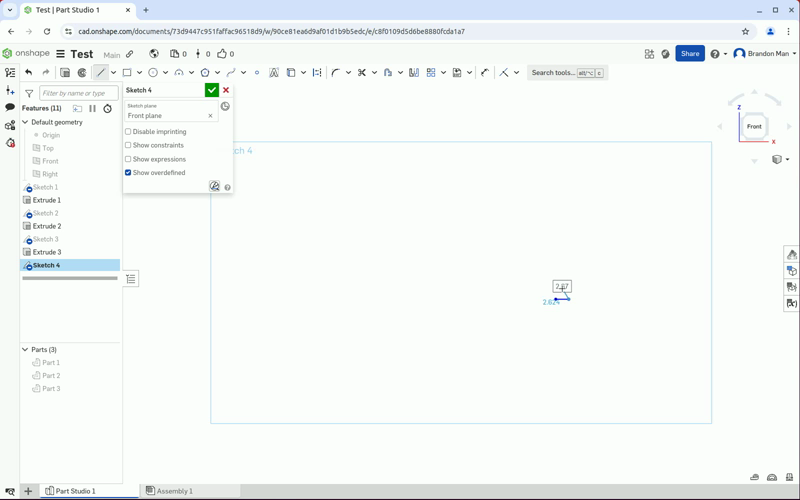
click(562, 288)
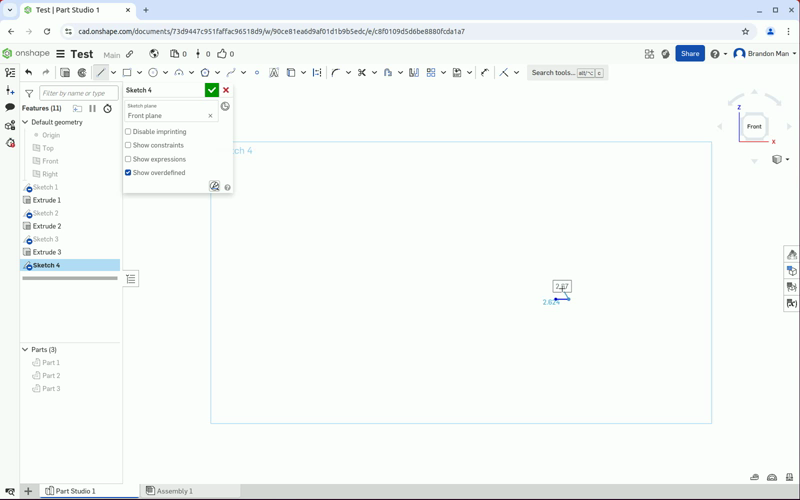
key_up(shift)
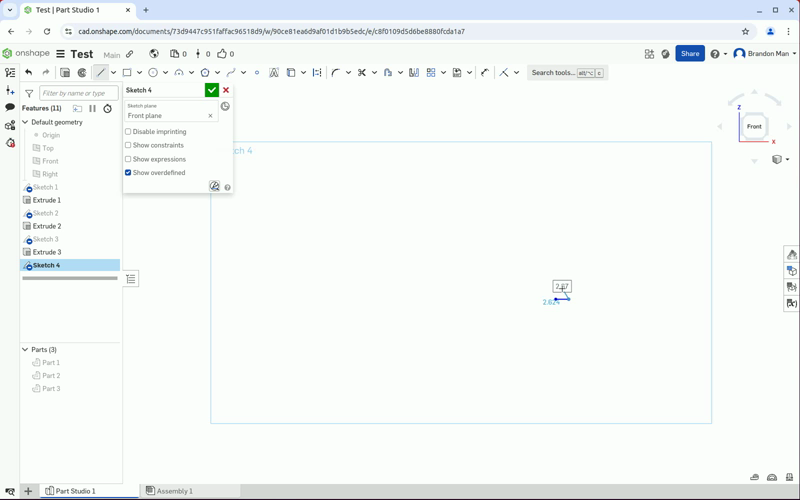
mouse_move(589, 288)
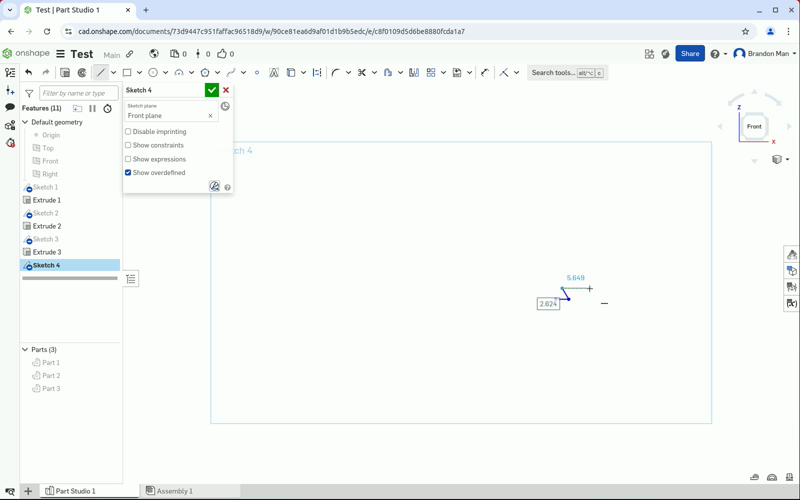
key_down(shift)
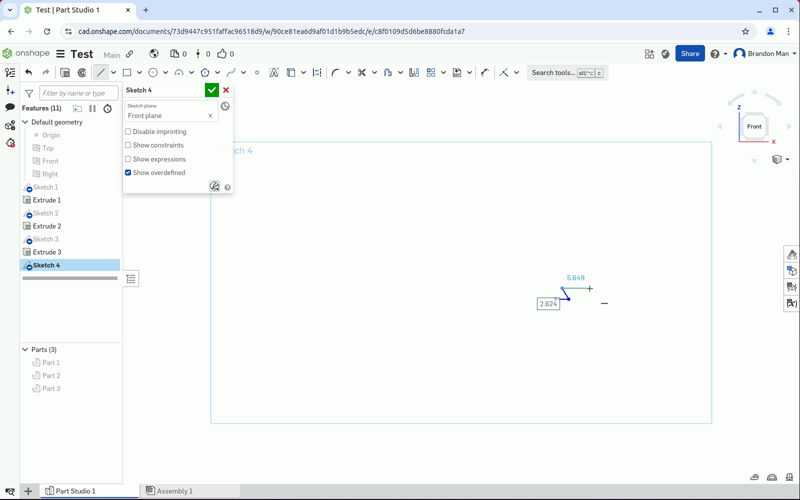
mouse_move(555, 299)
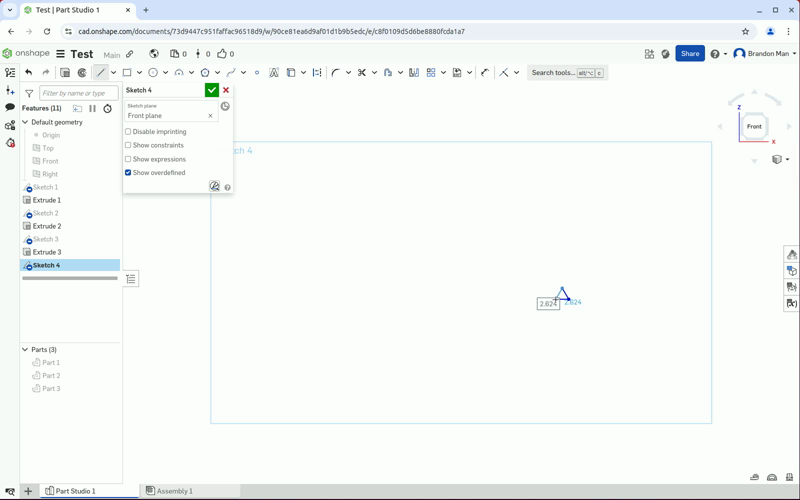
key_up(shift)
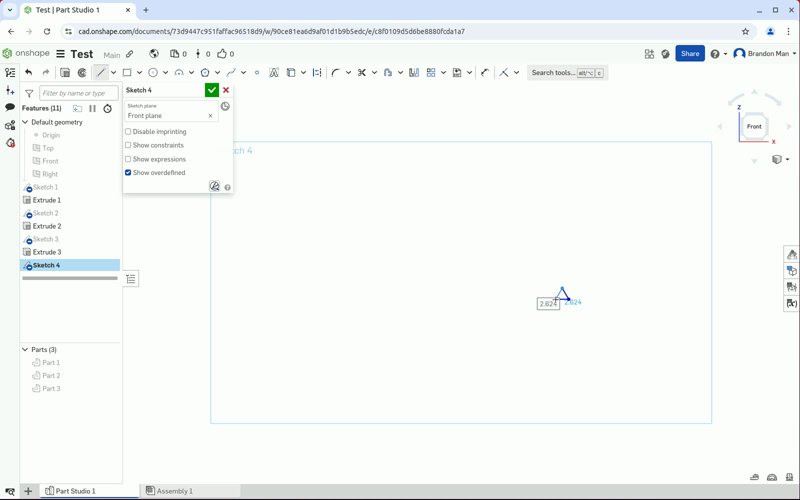
click(555, 299)
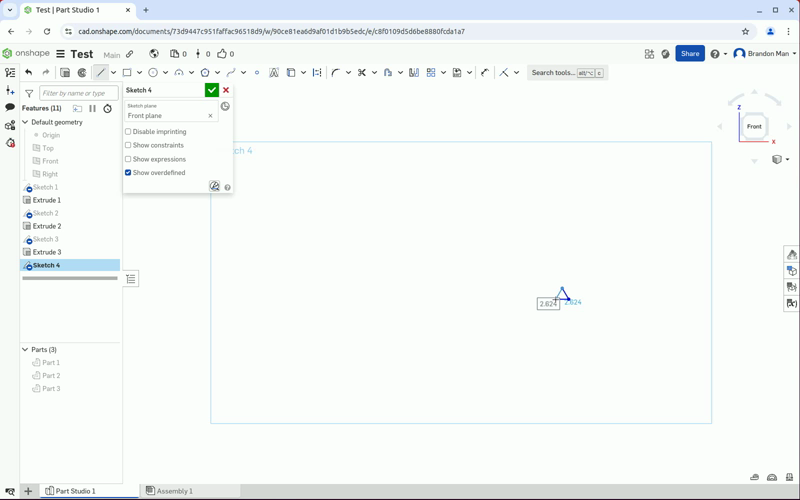
key(esc)
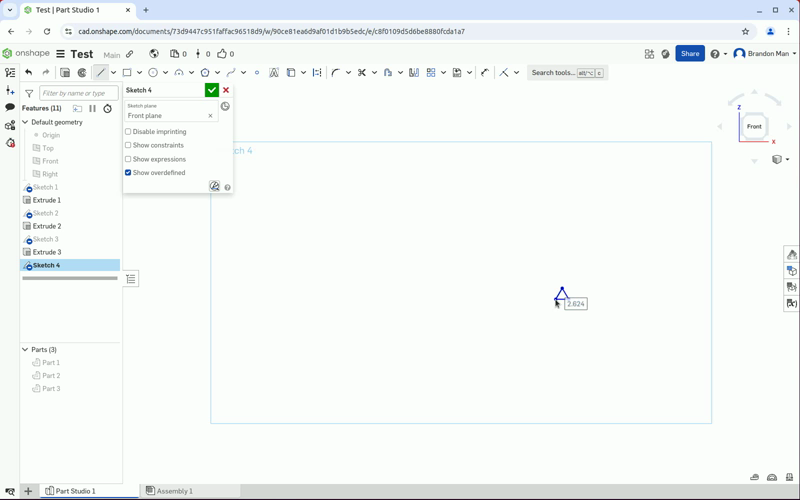
mouse_move(563, 294)
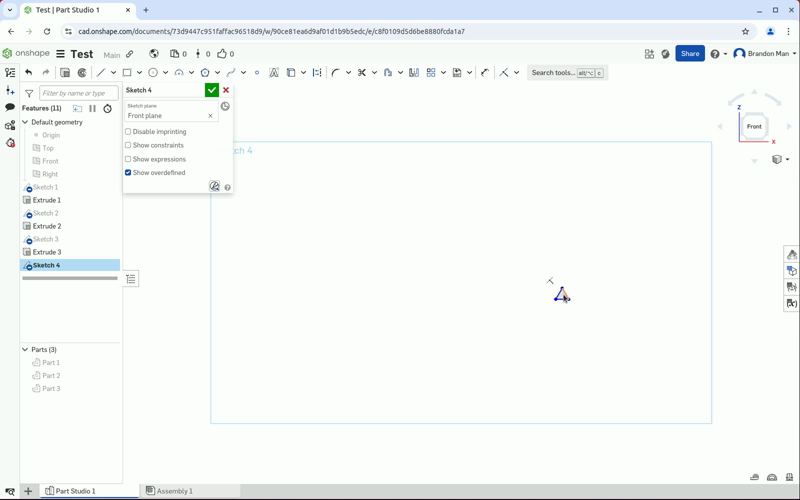
scroll(6)
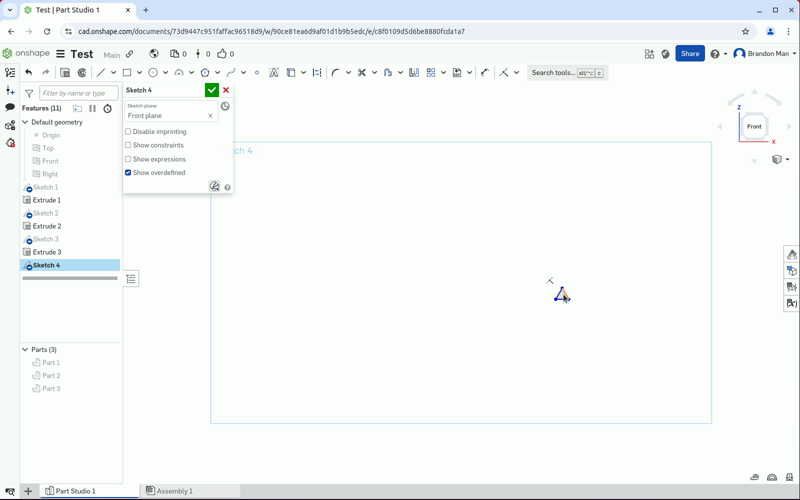
scroll(6)
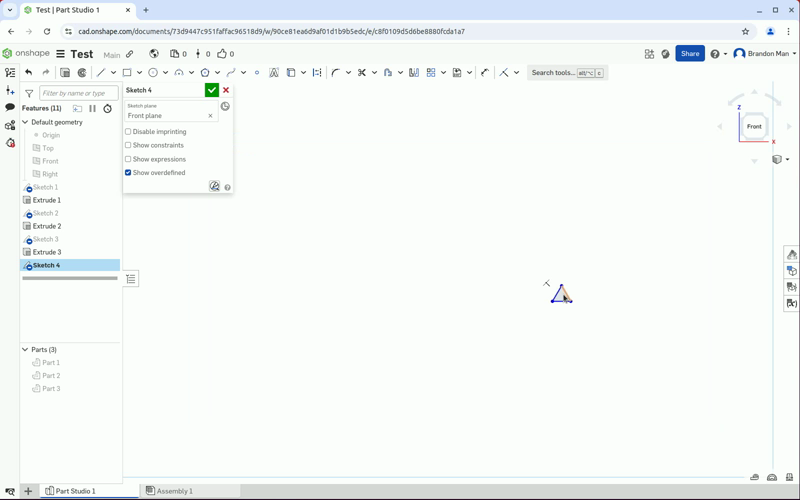
scroll(6)
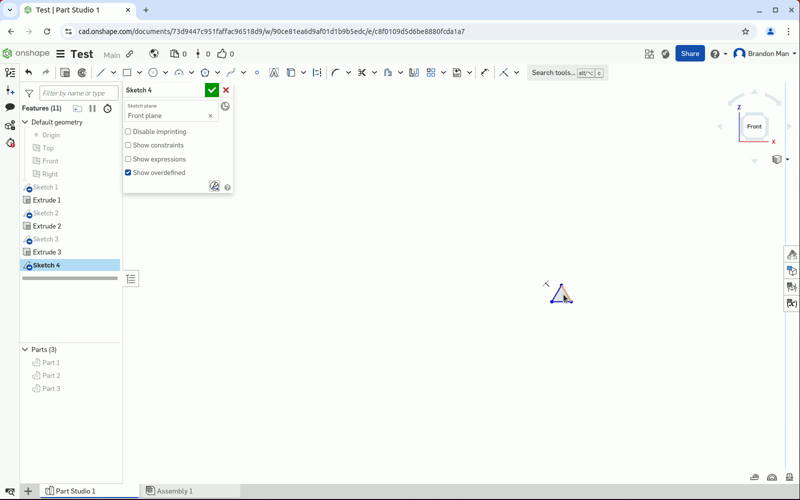
scroll(6)
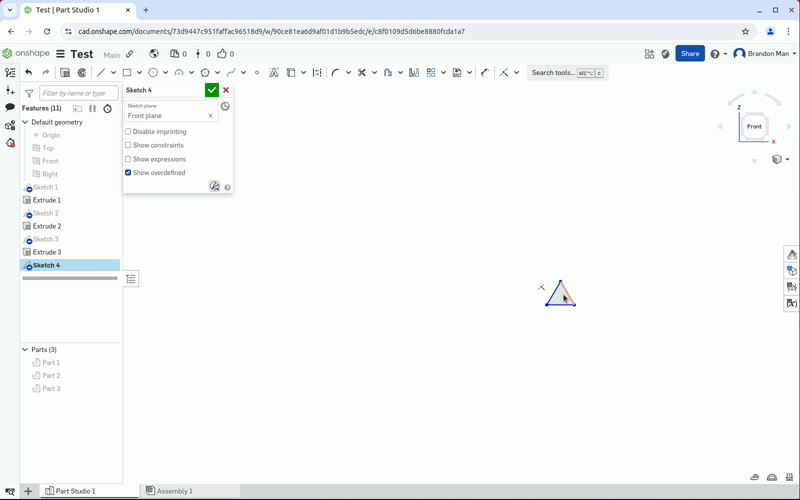
scroll(6)
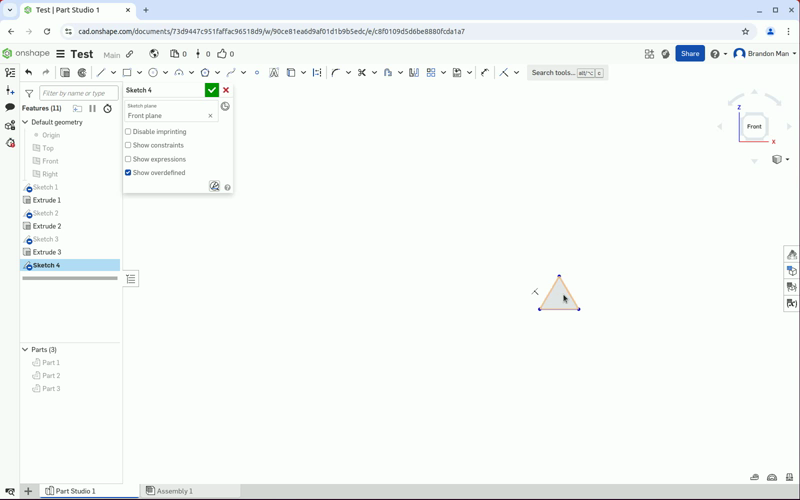
scroll(6)
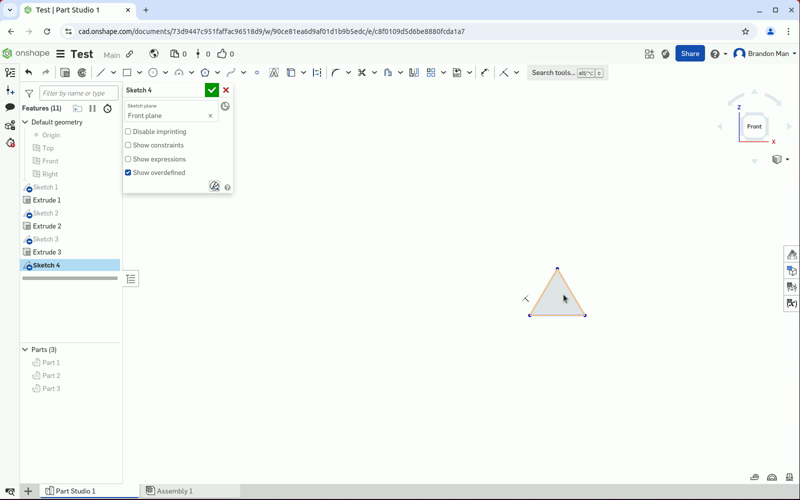
scroll(6)
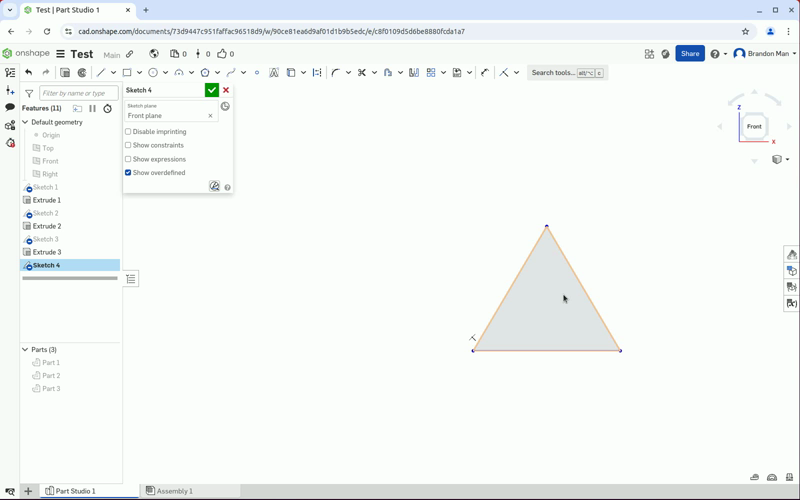
click(563, 294)
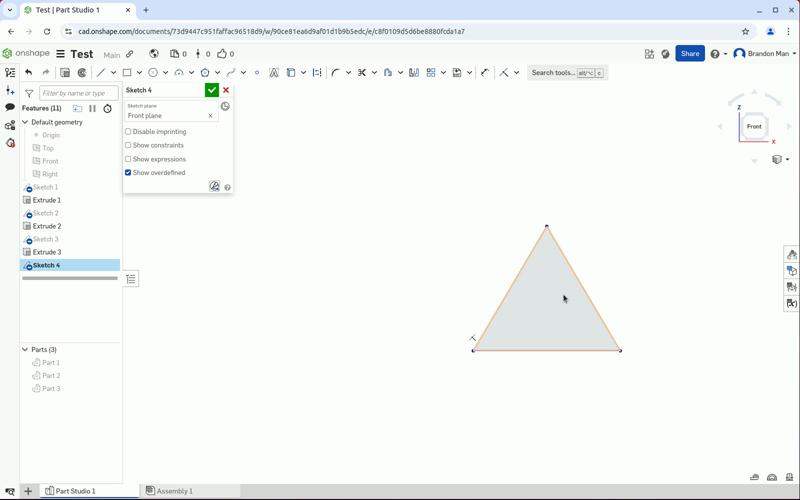
scroll(-6)
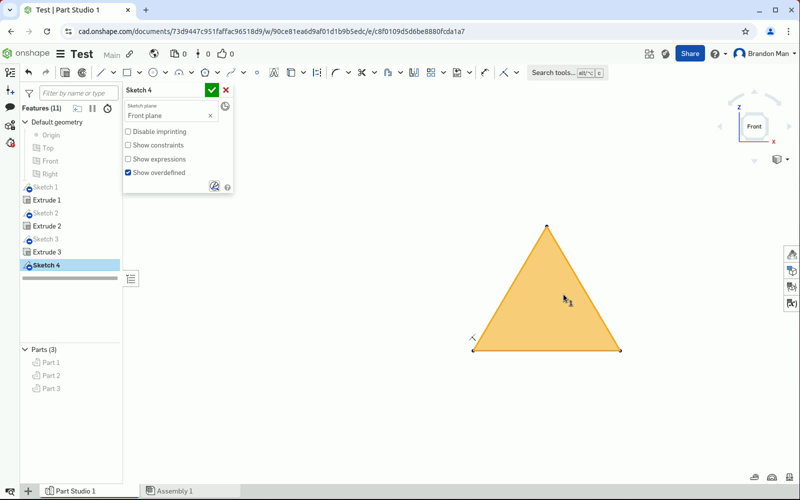
scroll(-6)
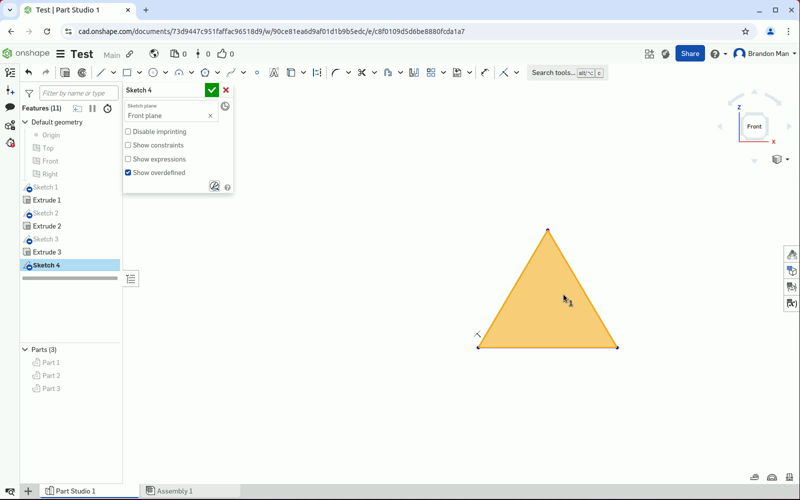
scroll(-6)
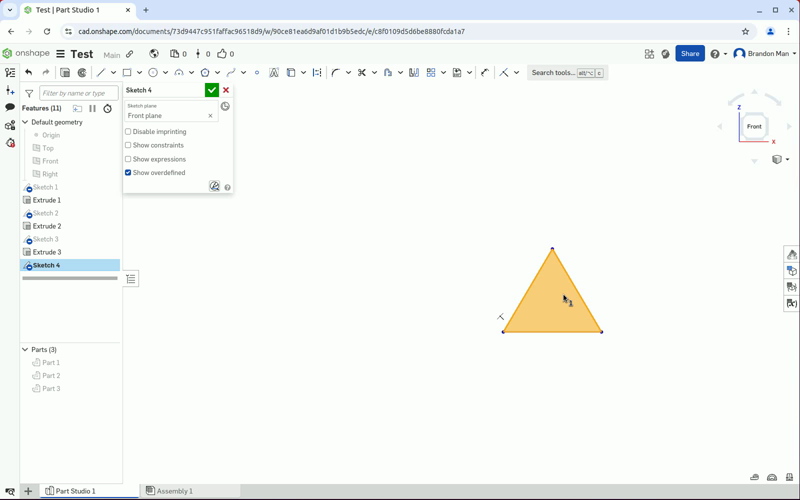
scroll(-6)
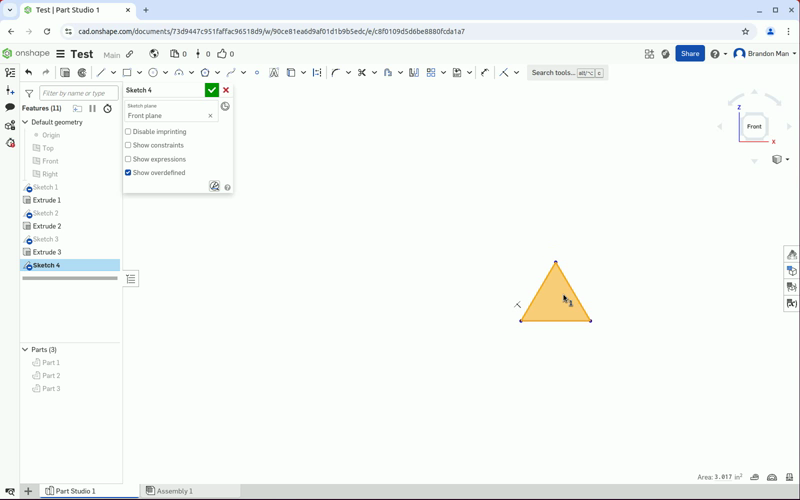
scroll(-6)
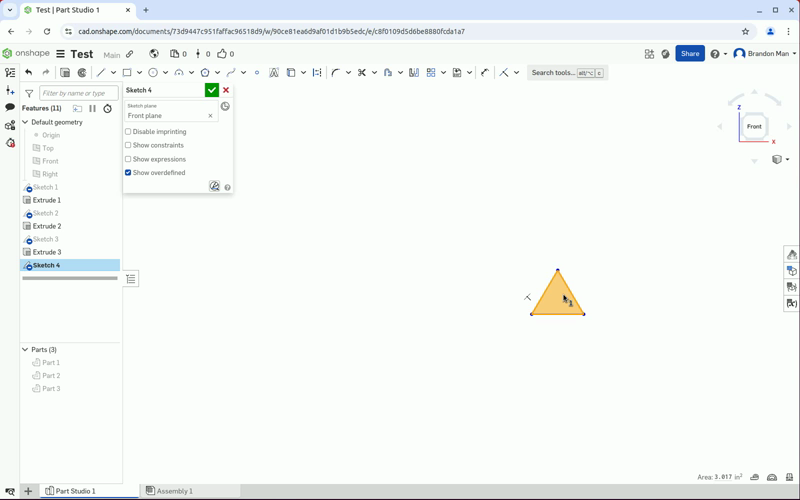
scroll(-6)
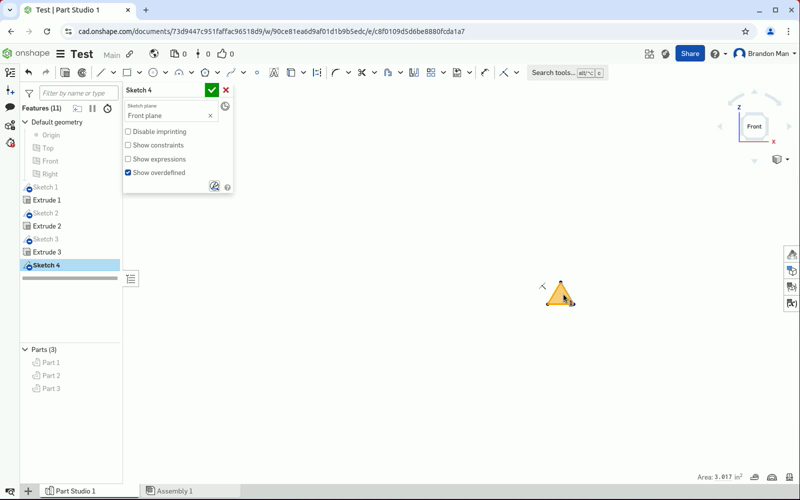
scroll(-6)
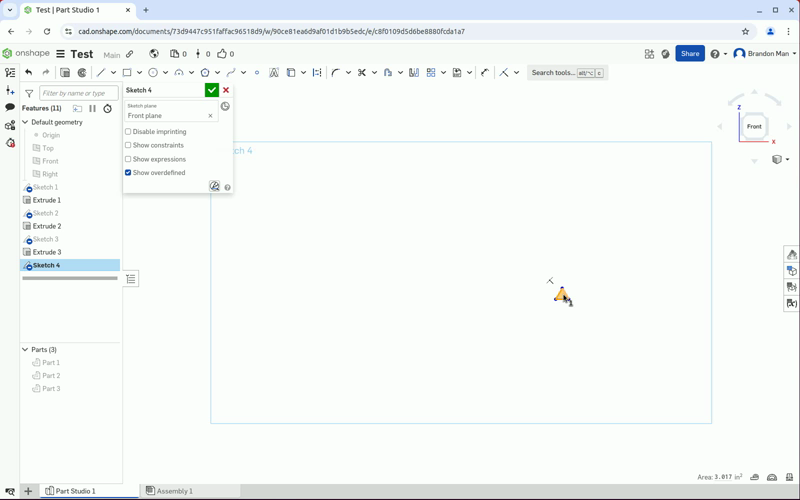
mouse_move(73, 352)
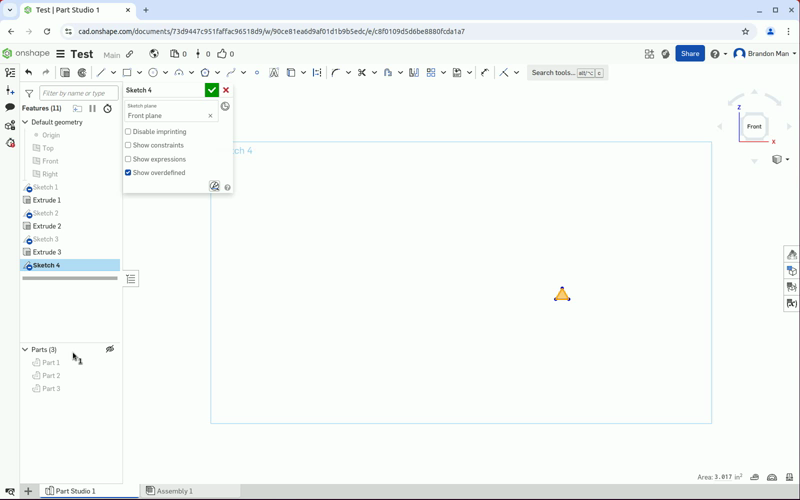
key(shift+y)
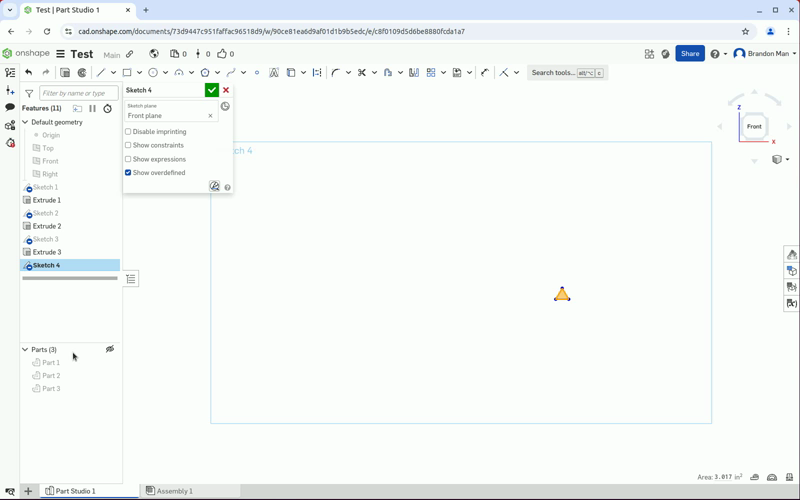
key(shift+e)
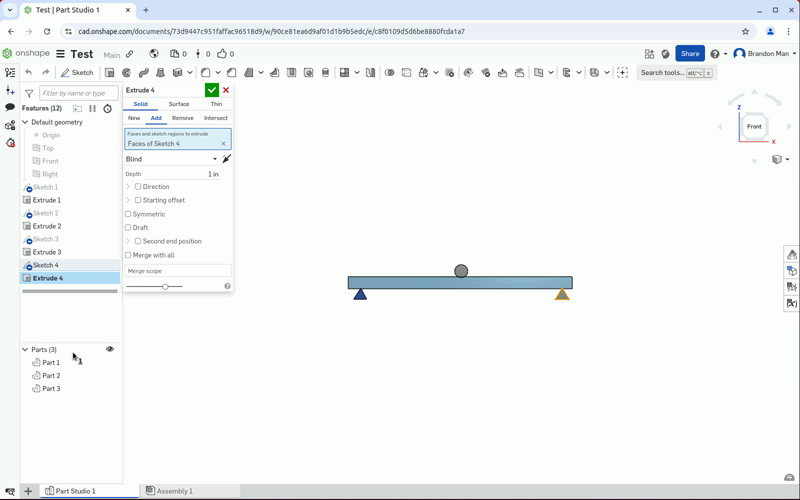
mouse_move(143, 106)
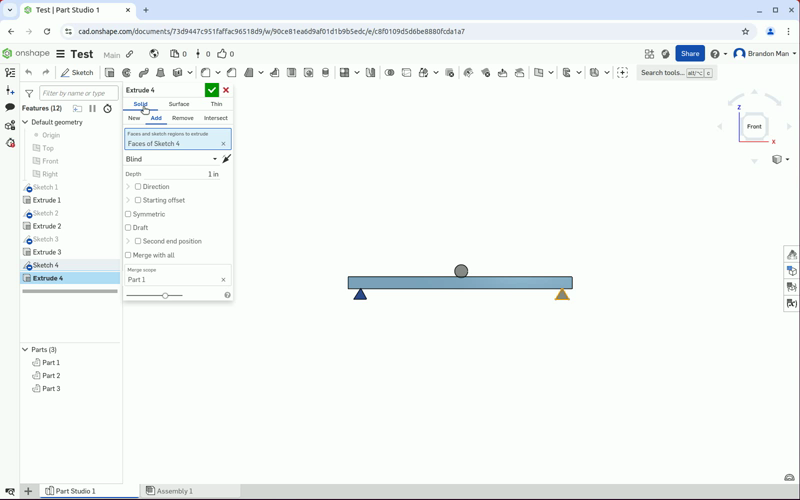
click(143, 106)
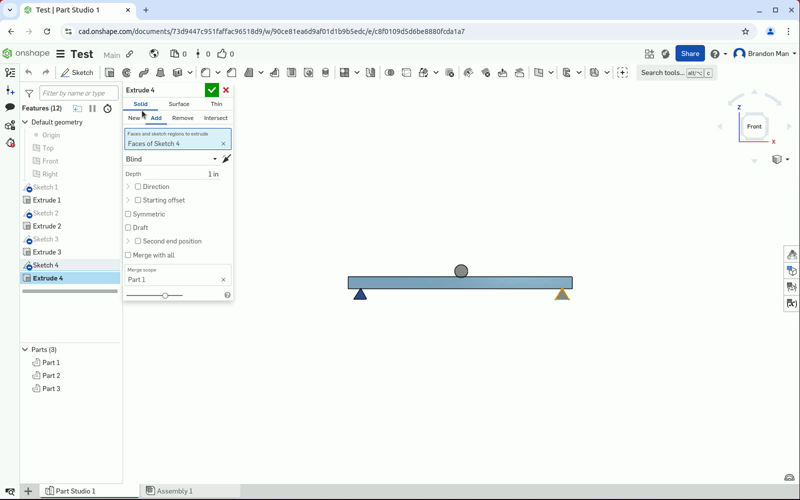
mouse_move(137, 120)
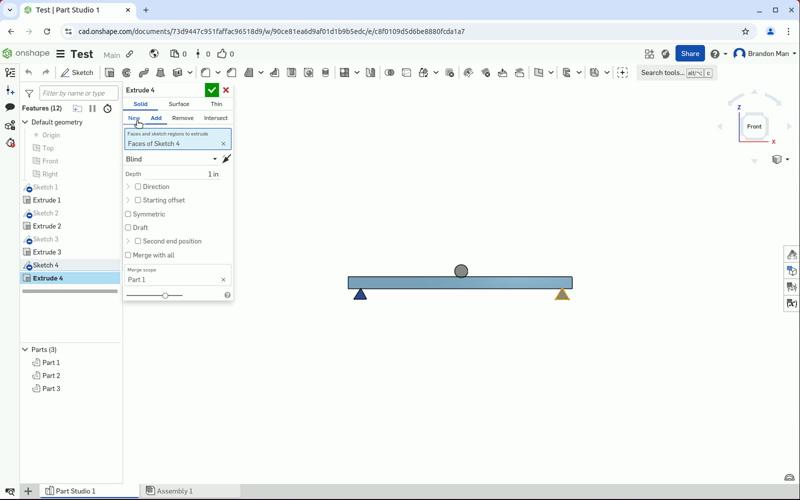
click(137, 120)
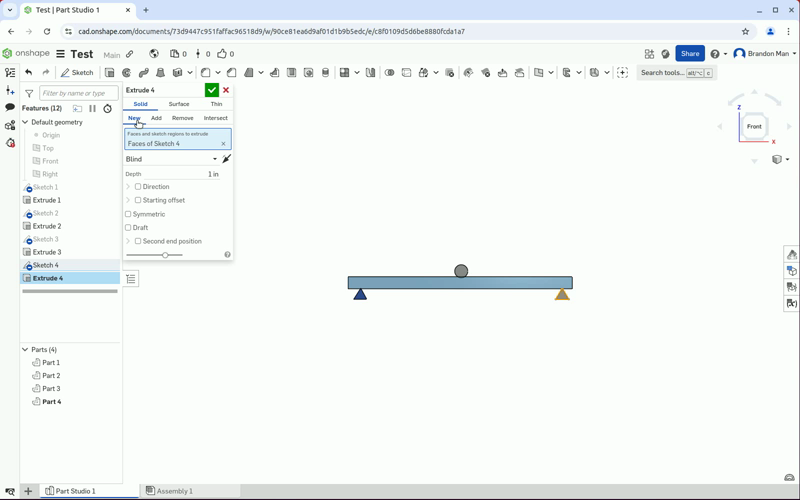
key(tab, 4)
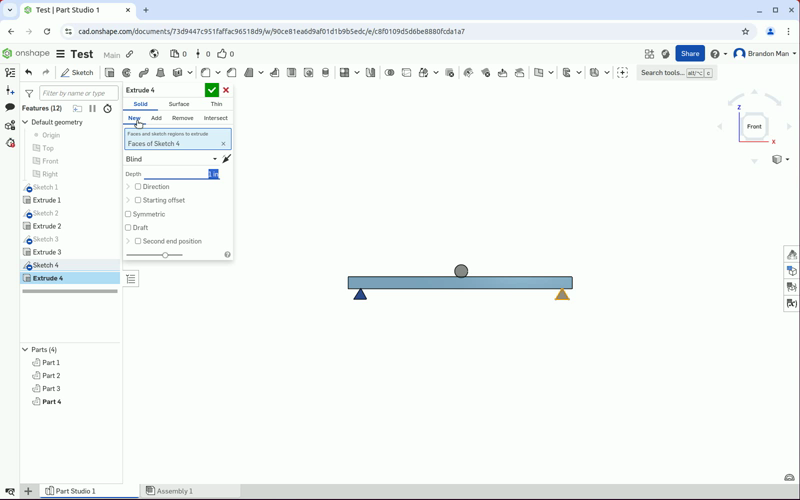
text(-9.628)
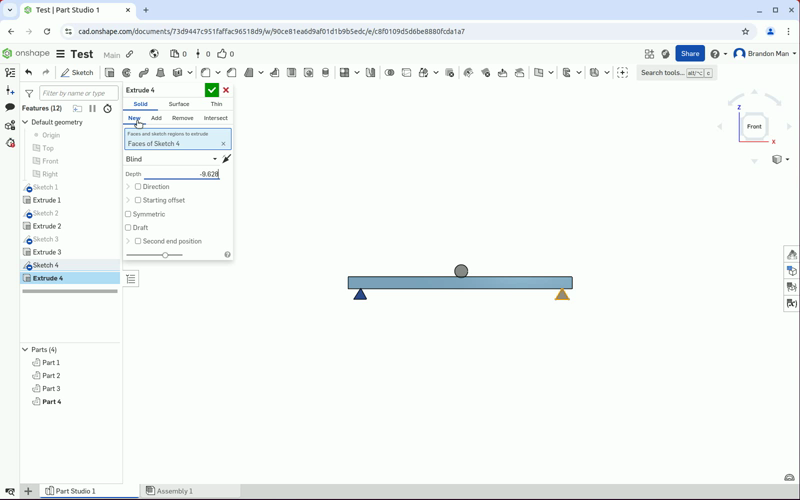
key(enter)
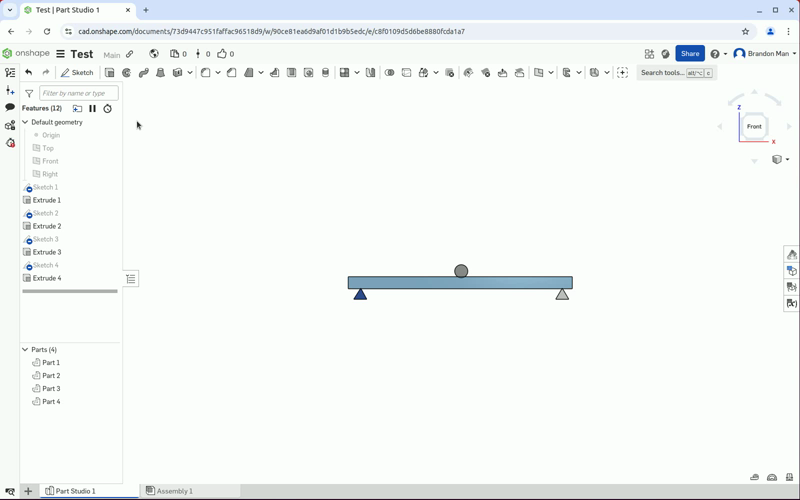
key(shift+h)
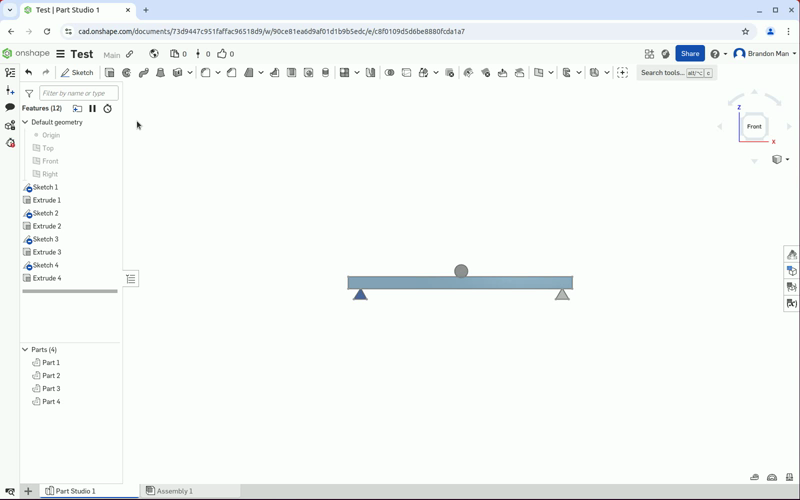
key(shift+h)
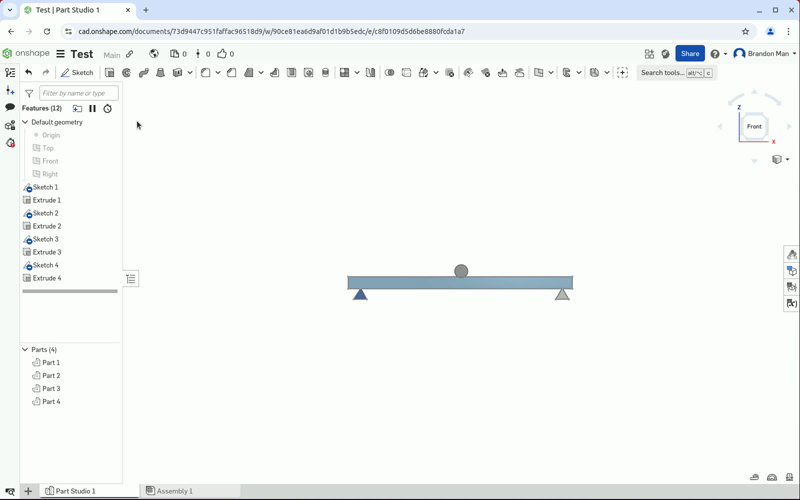
key(shift+7)
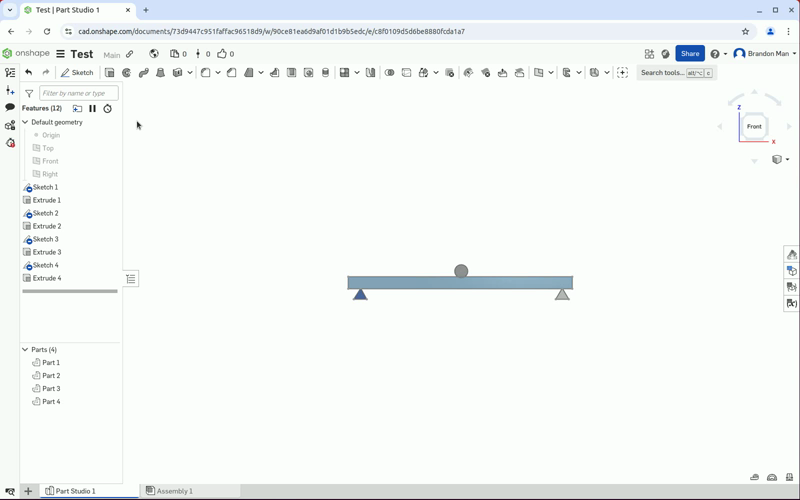
key(left, 2)
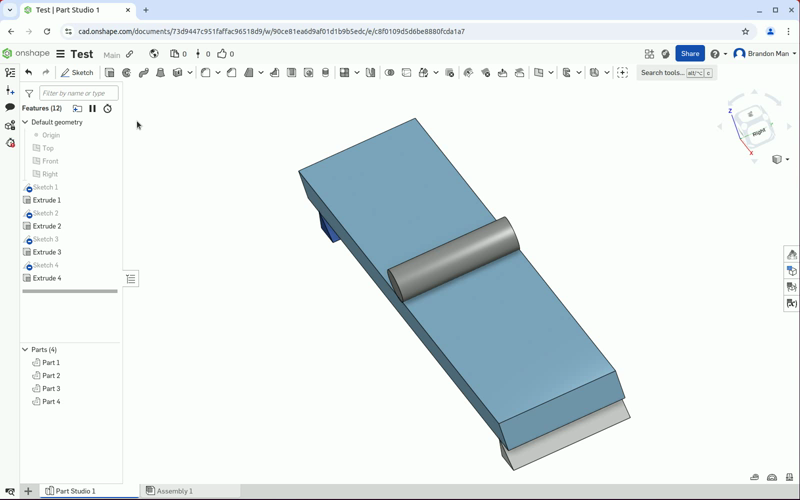
key(down, 2)
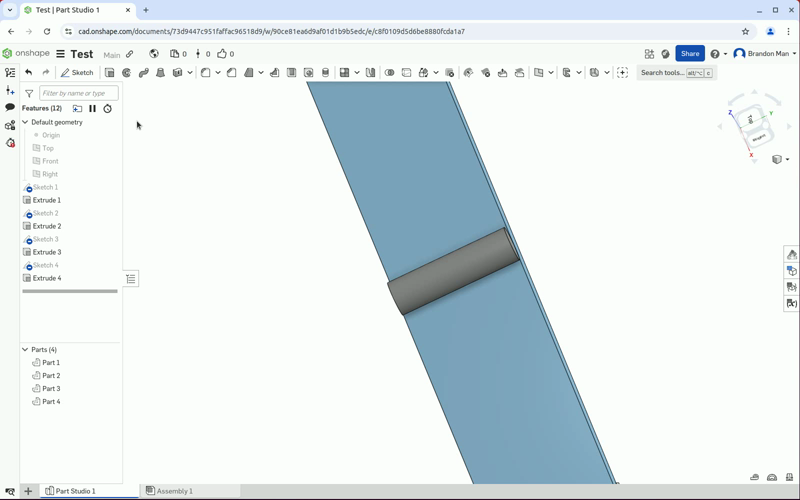
key(up, 2)
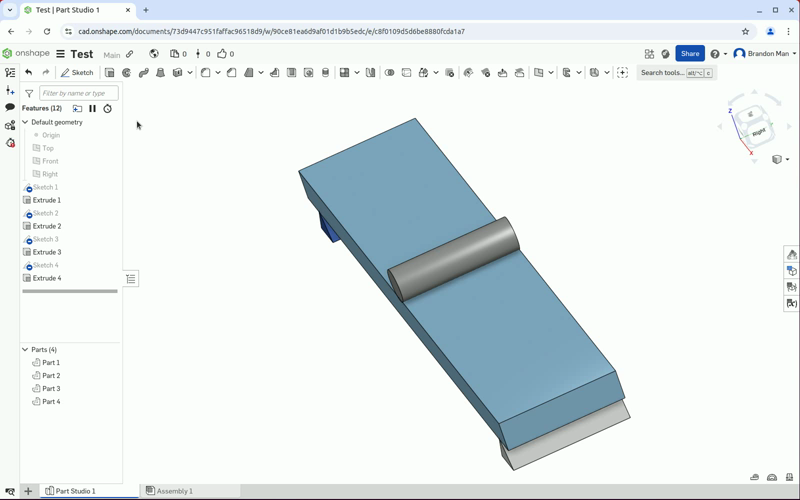
key(right, 2)
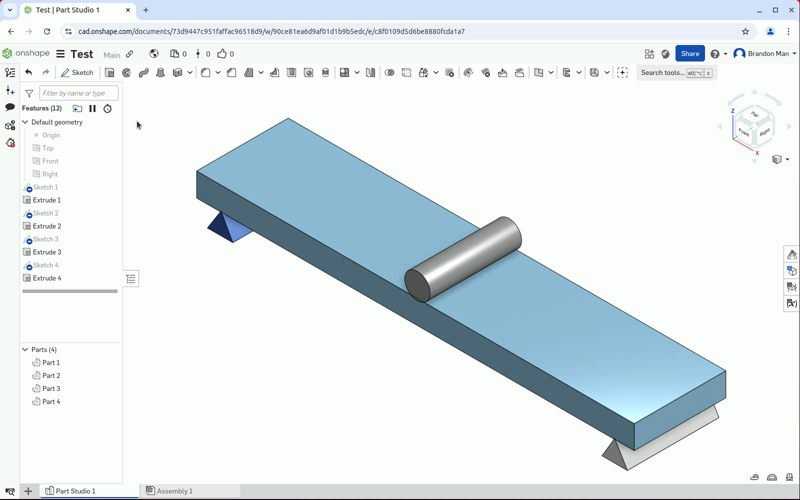
mouse_move(73, 189)
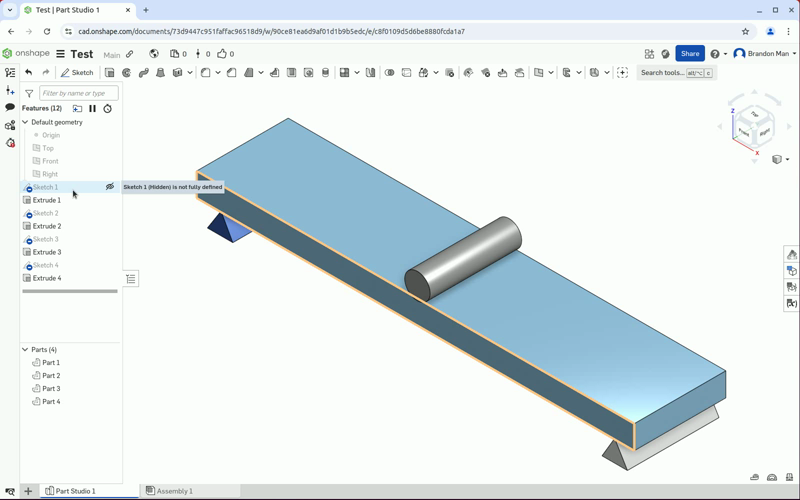
click(73, 189)